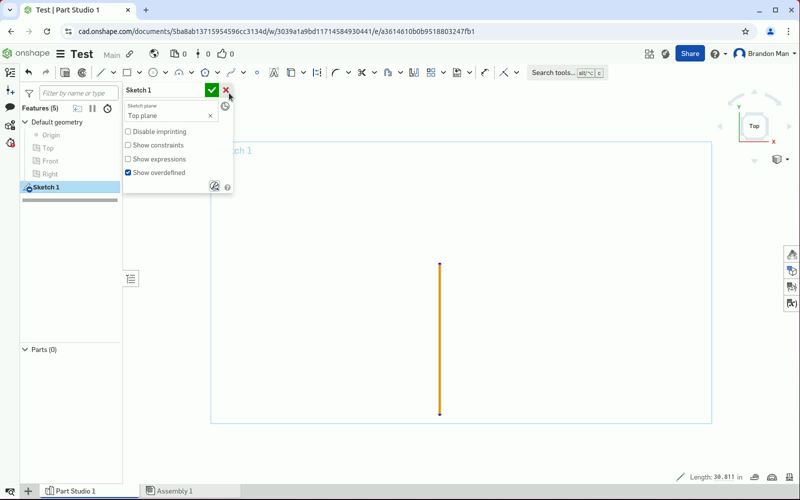
key(shift+h)
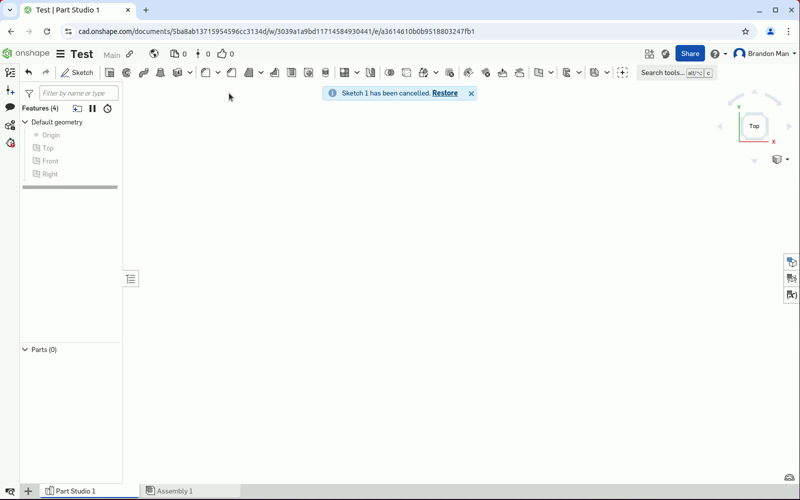
mouse_move(73, 352)
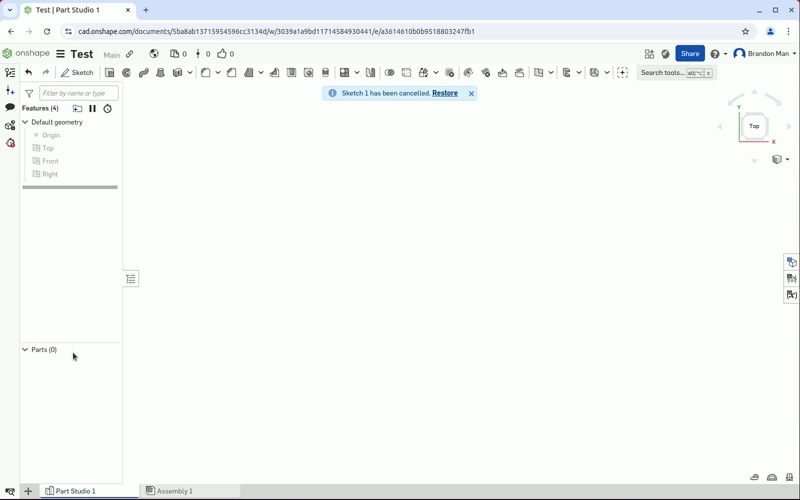
key(y)
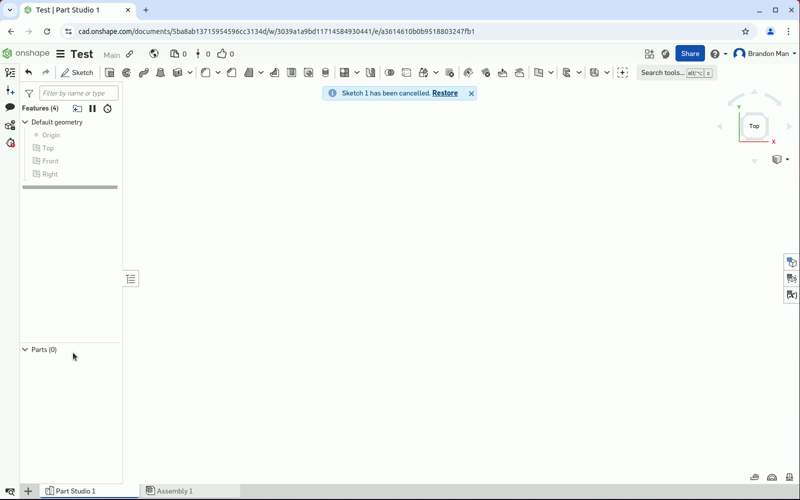
key(shift+p)
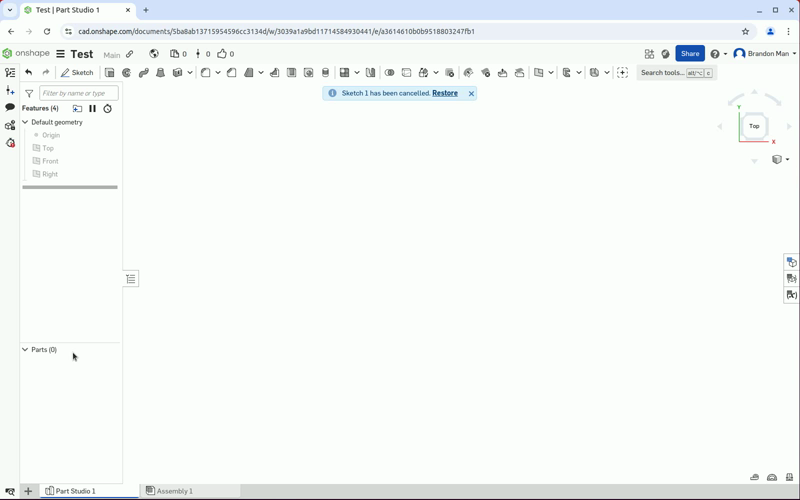
key(space)
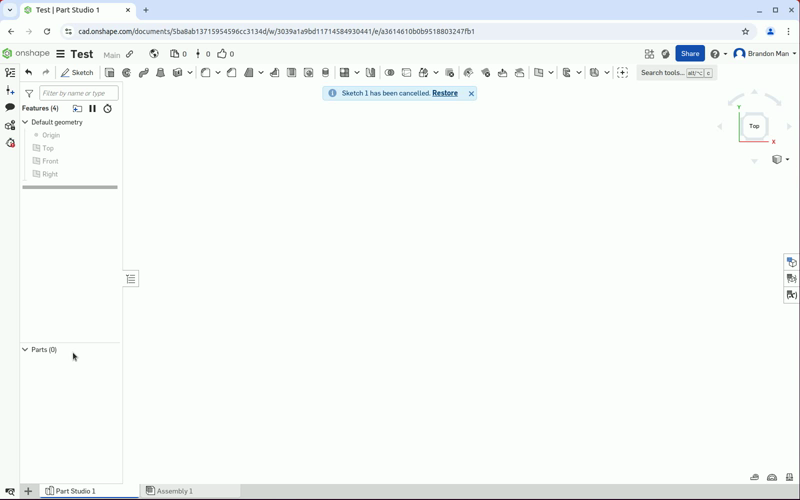
key_down(shift)
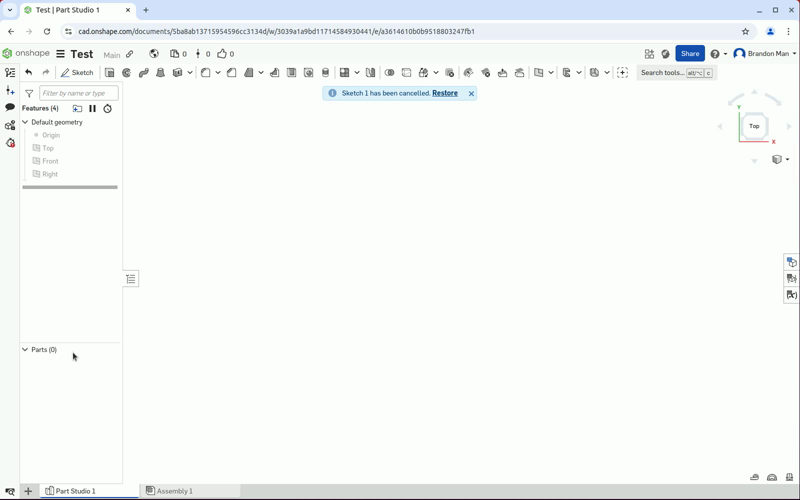
key(up)
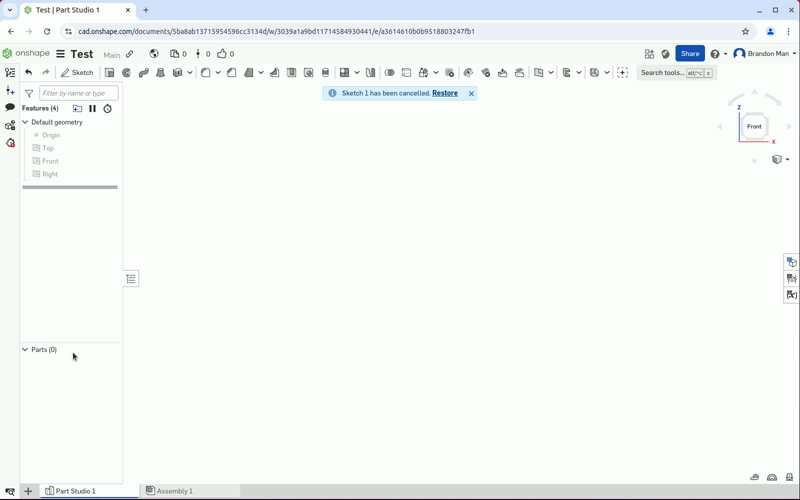
key_up(shift)
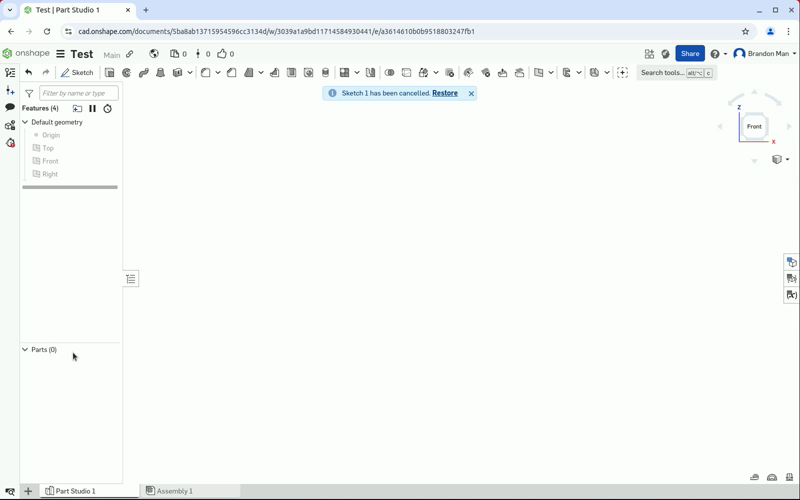
mouse_move(73, 352)
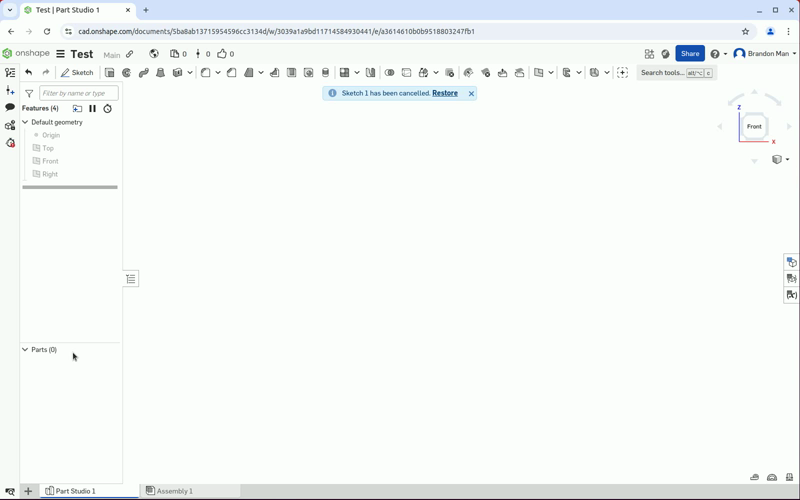
key(shift+y)
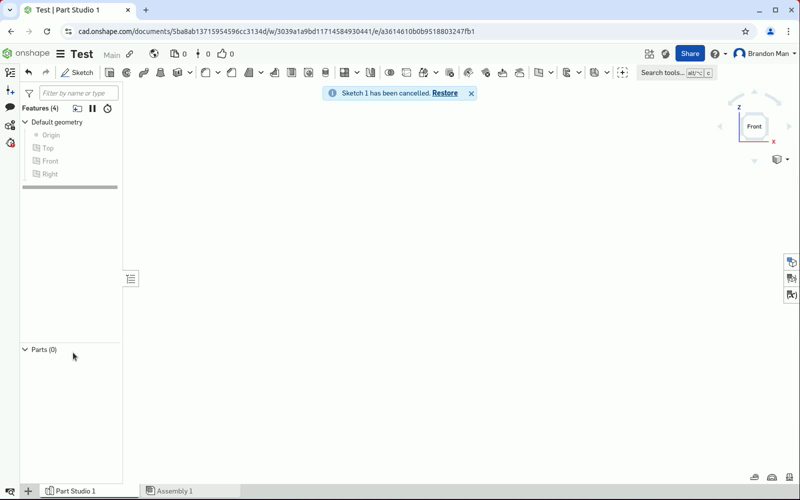
key(shift+s)
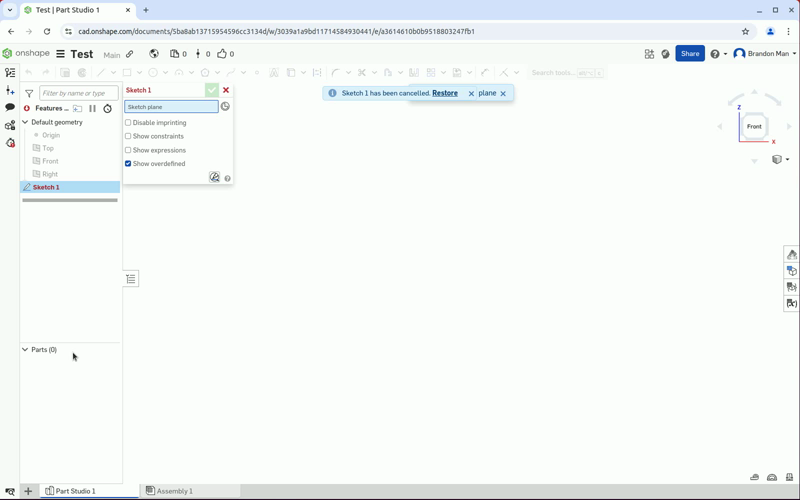
mouse_move(73, 163)
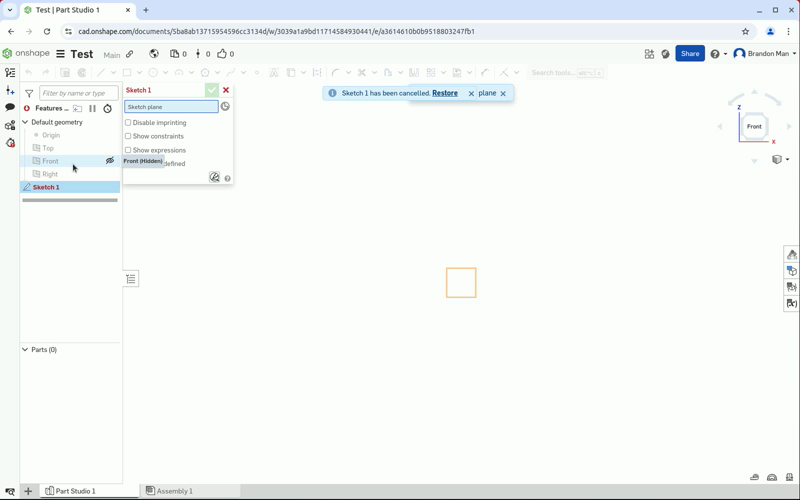
click(73, 163)
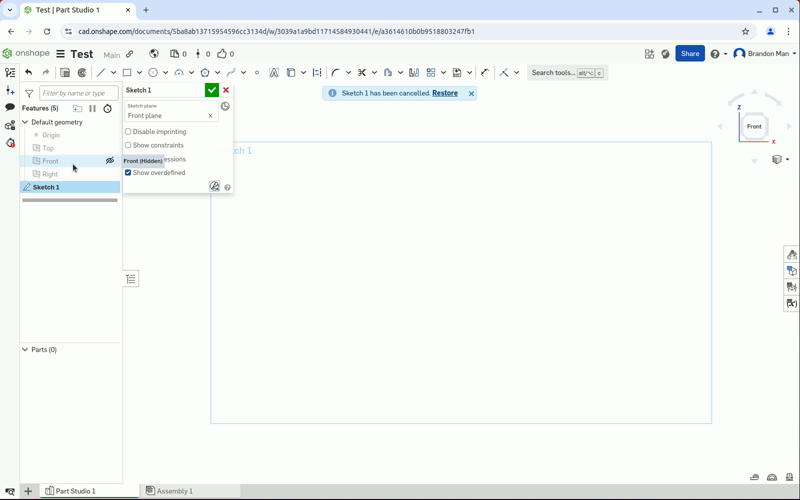
mouse_move(73, 352)
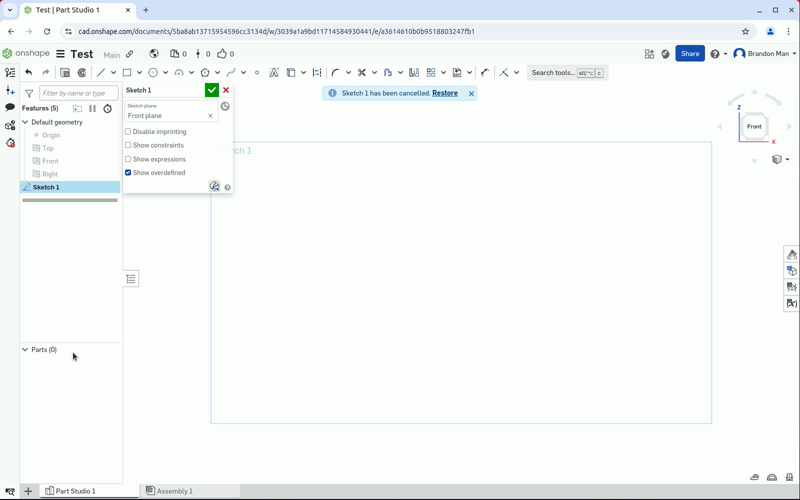
key(y)
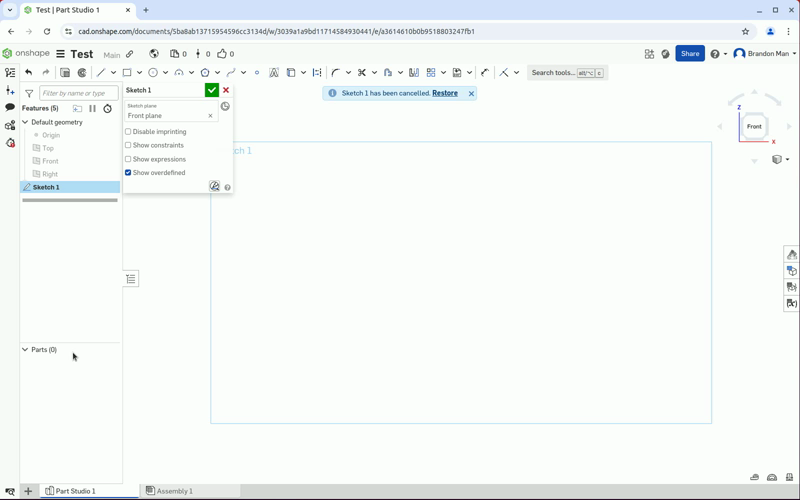
key(l)
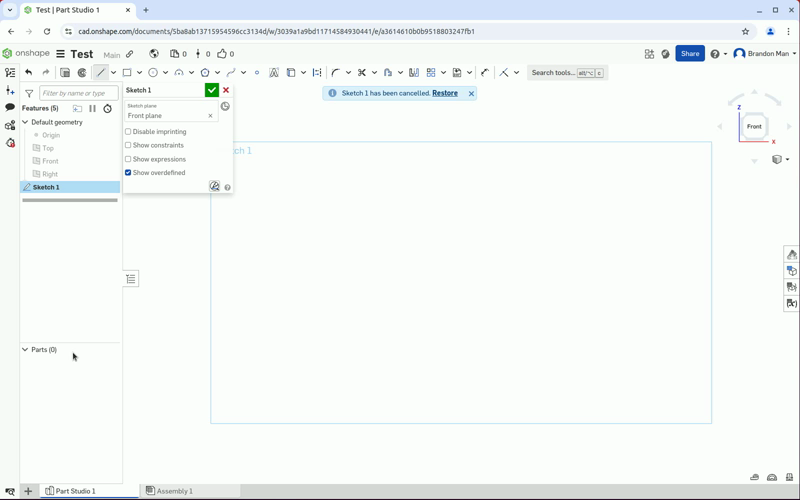
key_down(shift)
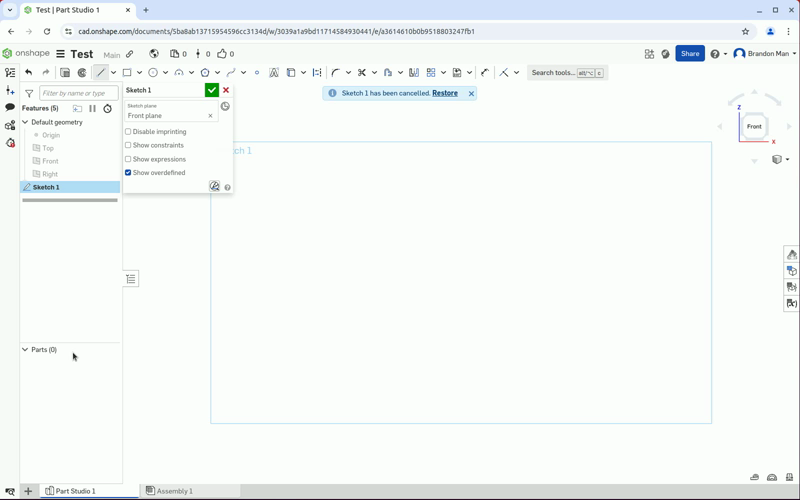
mouse_move(443, 300)
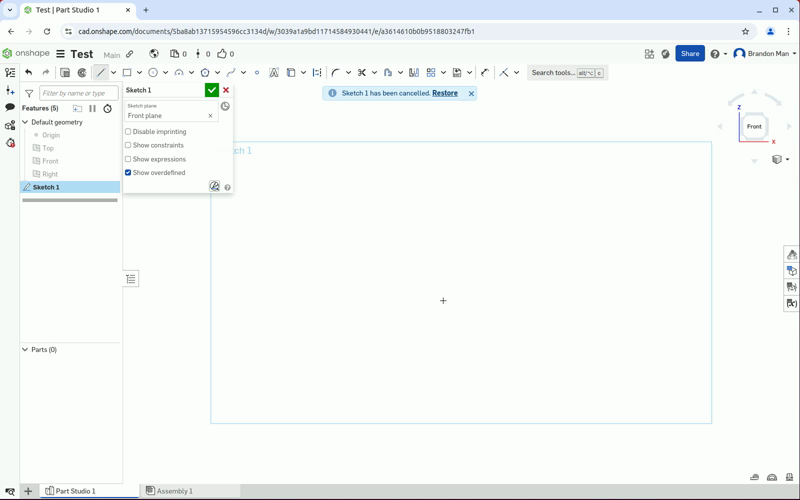
click(443, 300)
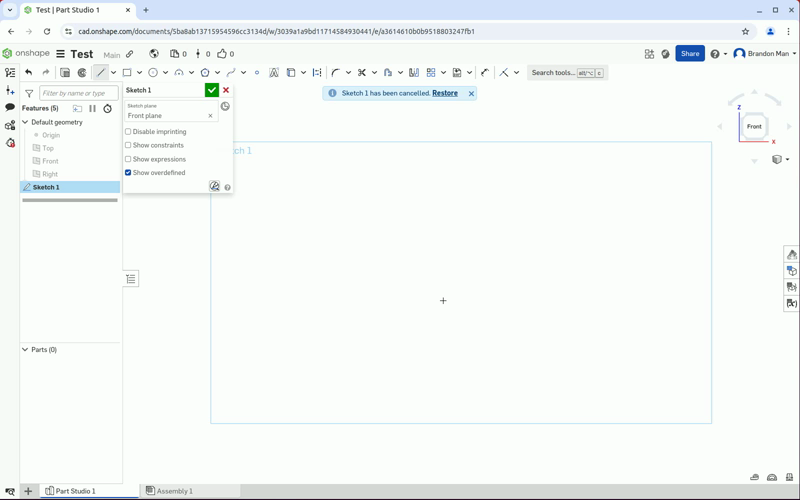
key_up(shift)
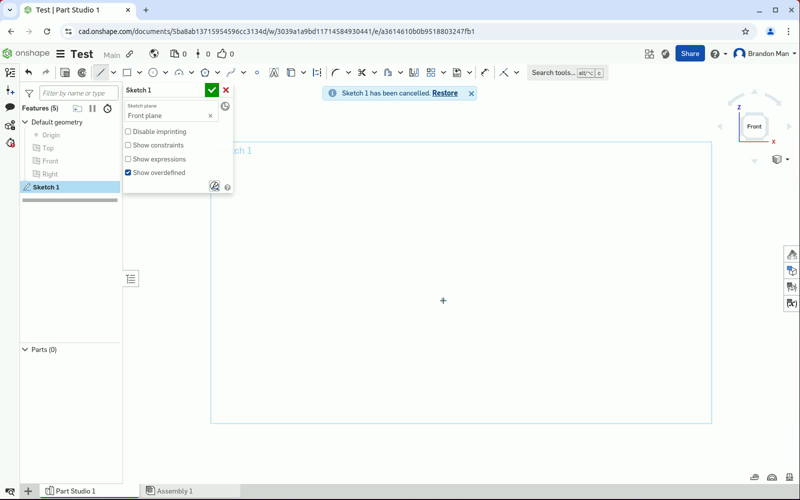
key_down(shift)
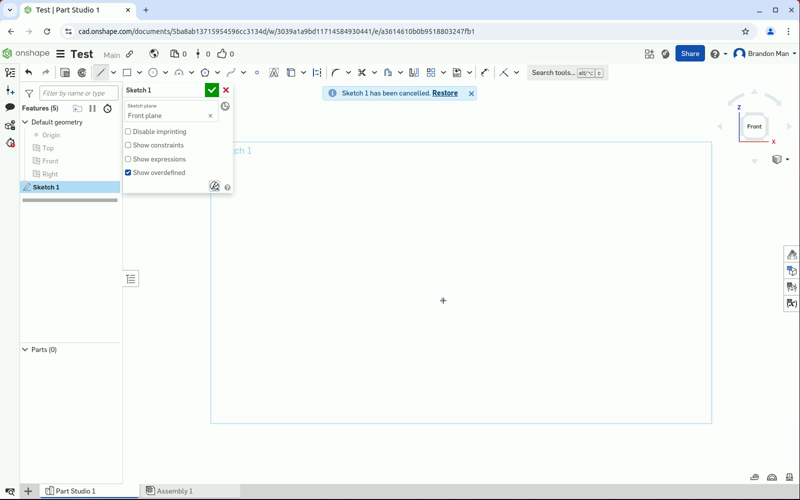
mouse_move(473, 300)
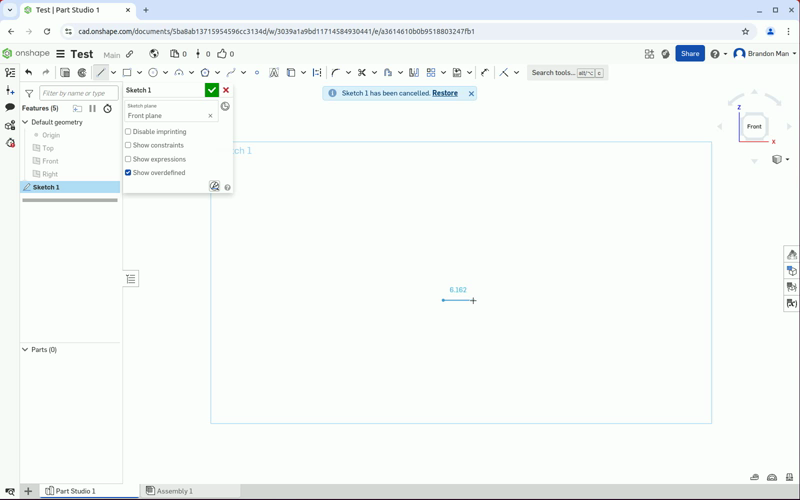
mouse_move(454, 300)
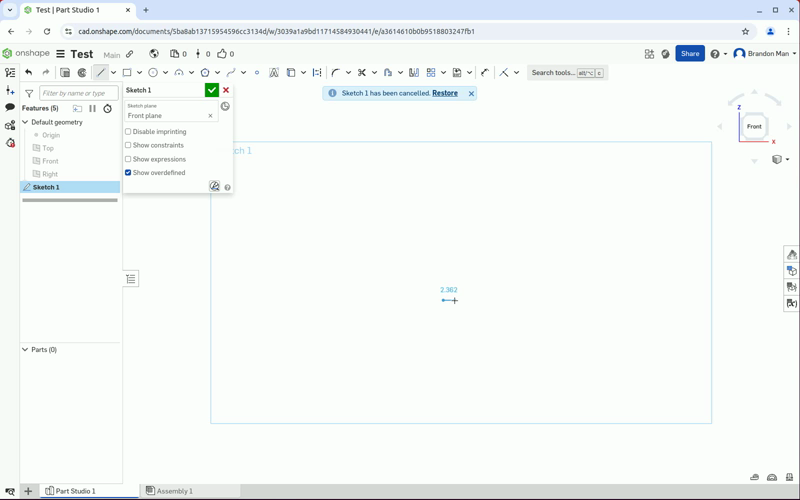
click(454, 300)
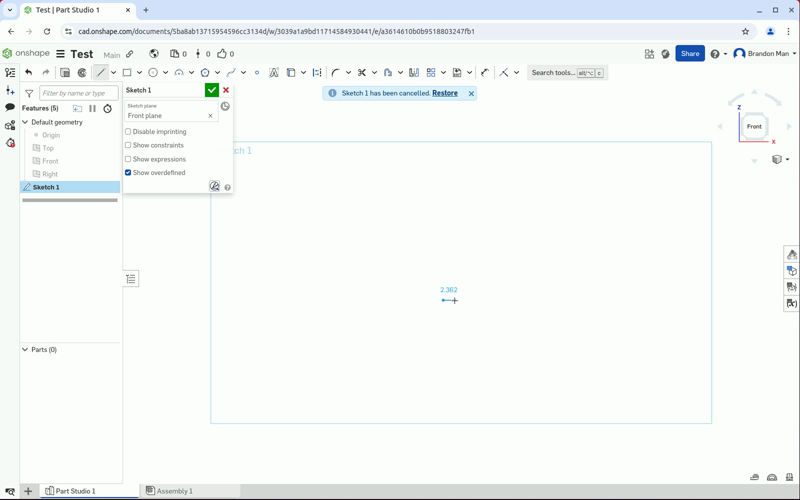
key_up(shift)
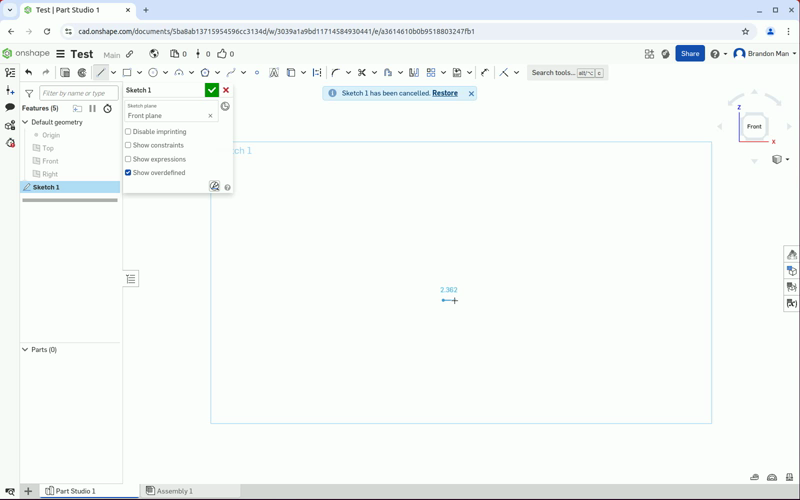
key_down(shift)
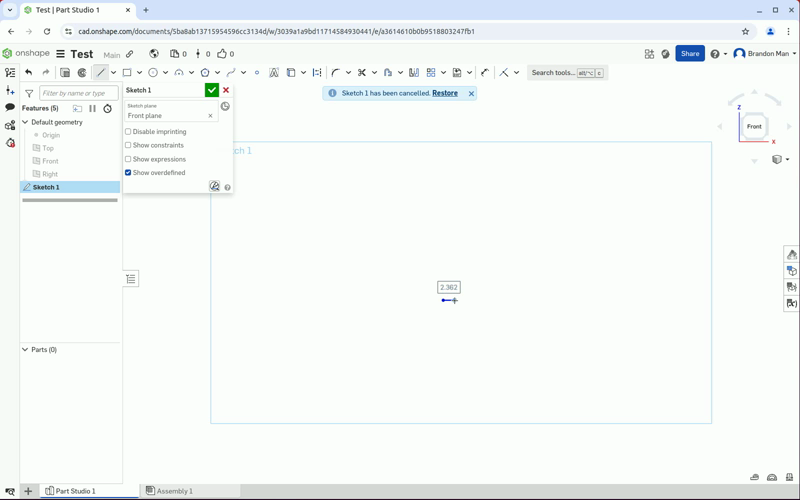
mouse_move(484, 300)
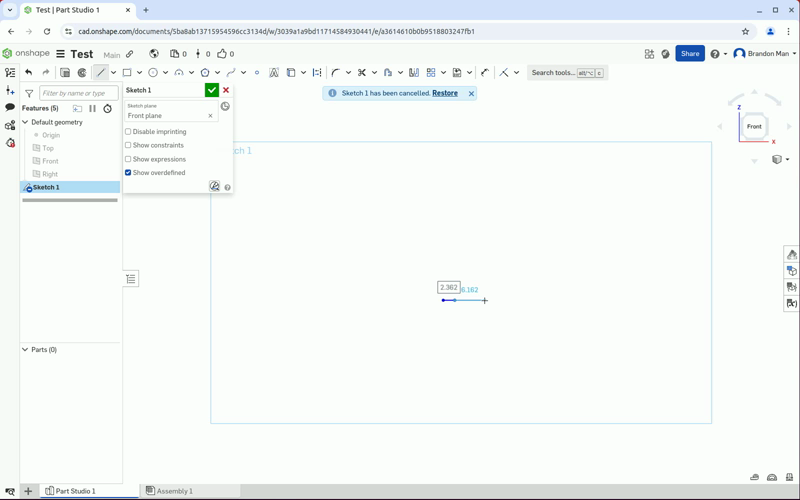
mouse_move(454, 289)
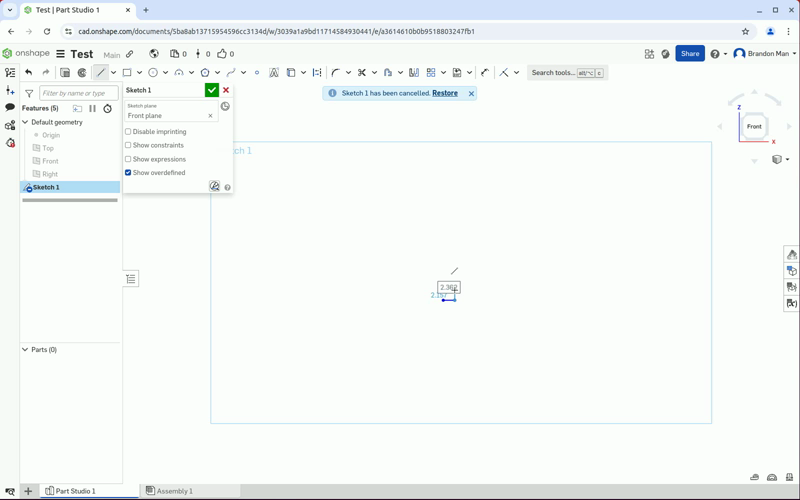
click(454, 289)
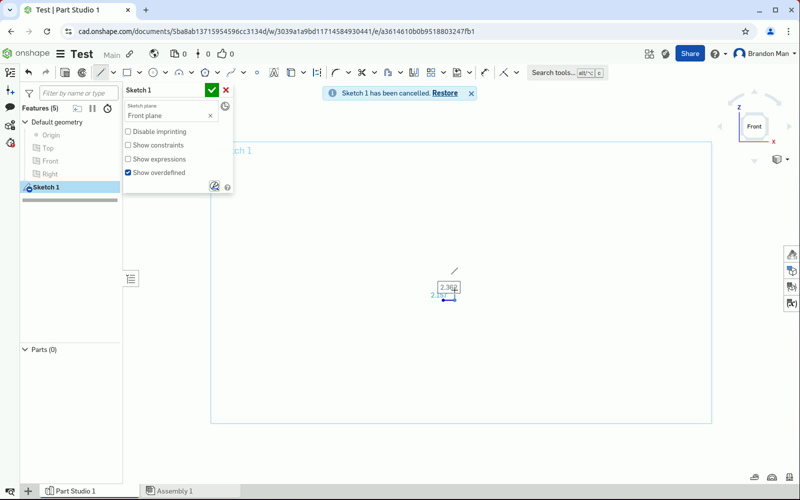
key_up(shift)
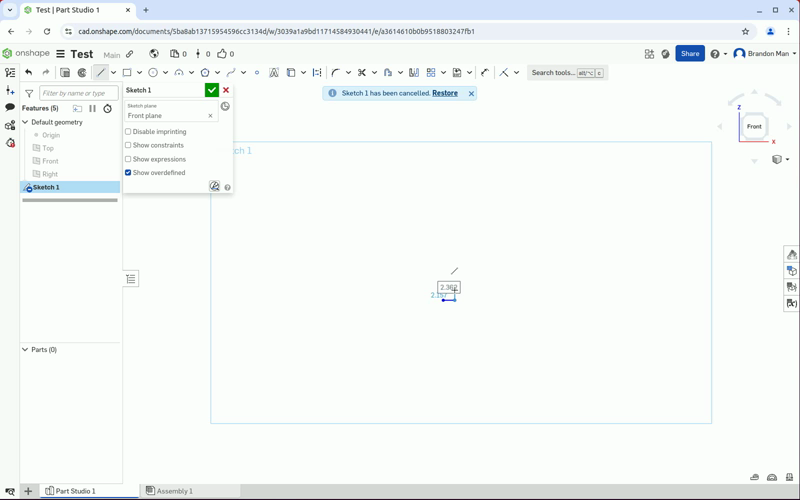
key_down(shift)
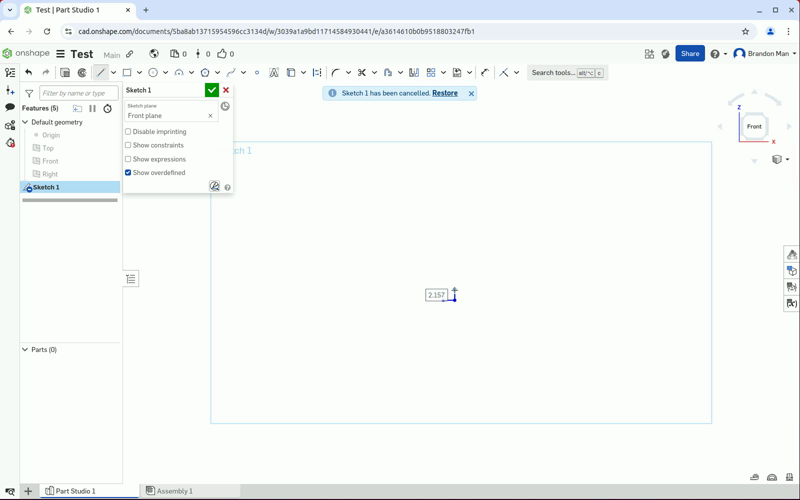
mouse_move(484, 289)
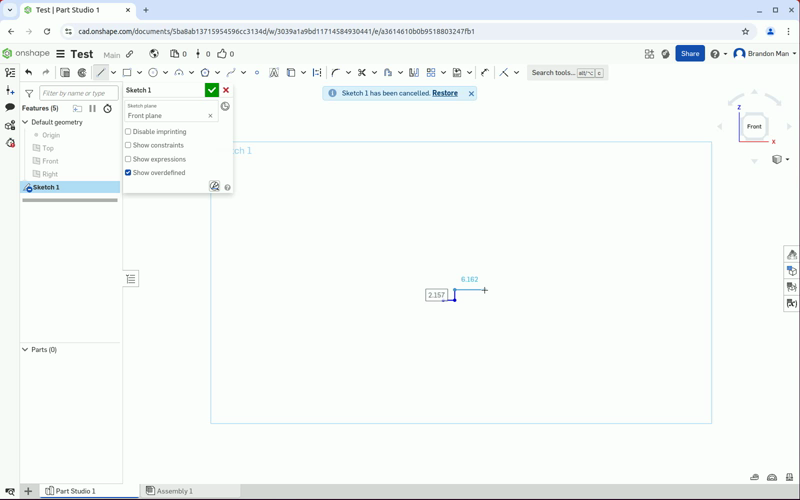
mouse_move(443, 289)
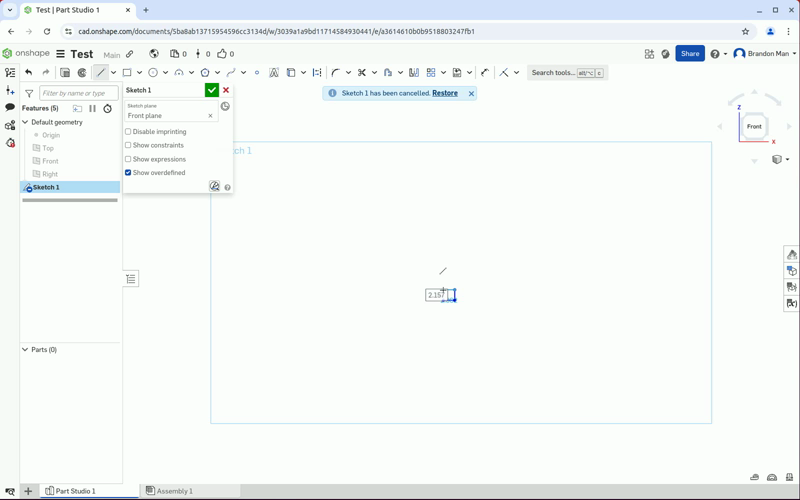
click(443, 289)
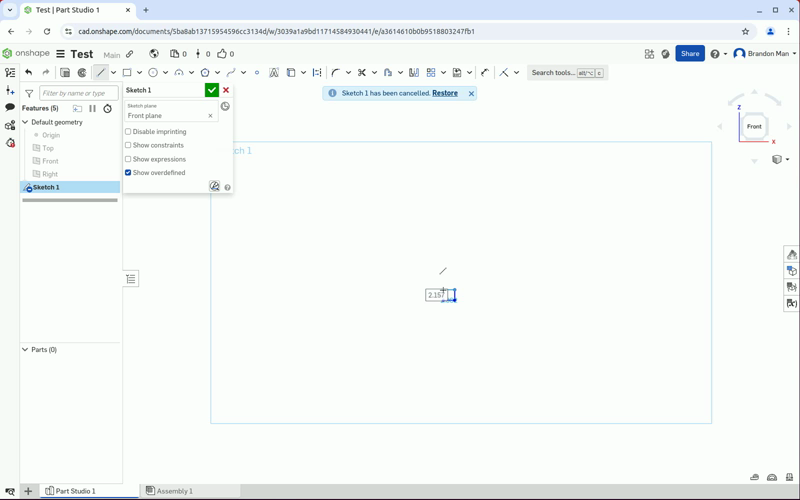
key_up(shift)
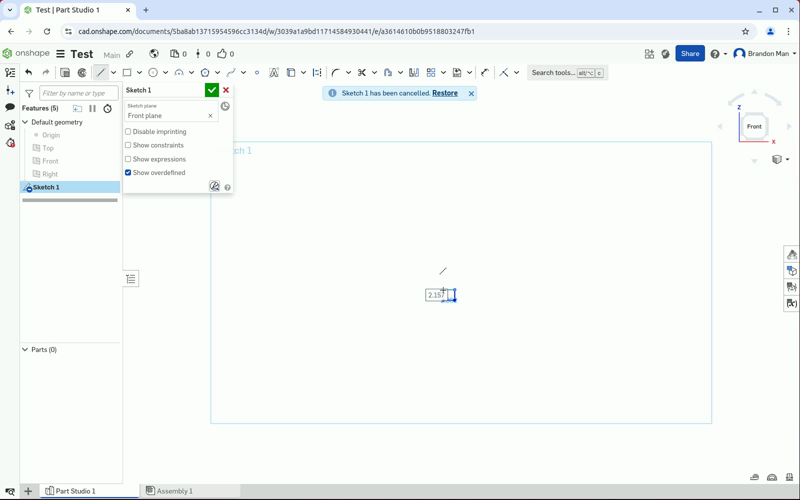
mouse_move(473, 289)
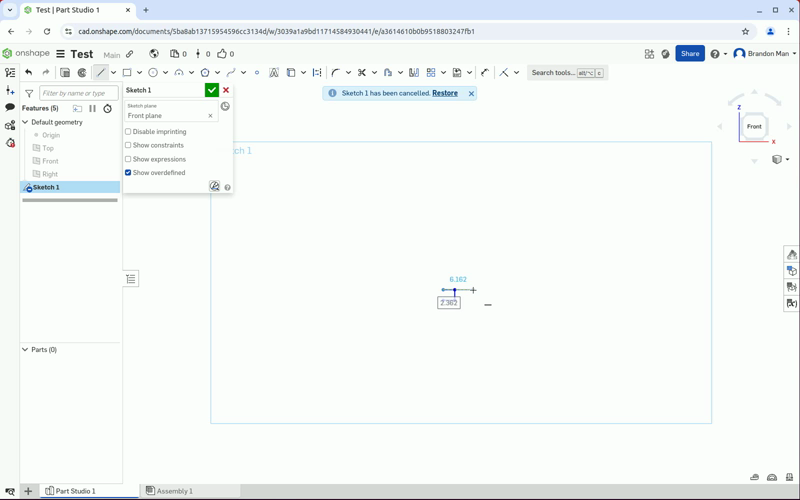
key_down(shift)
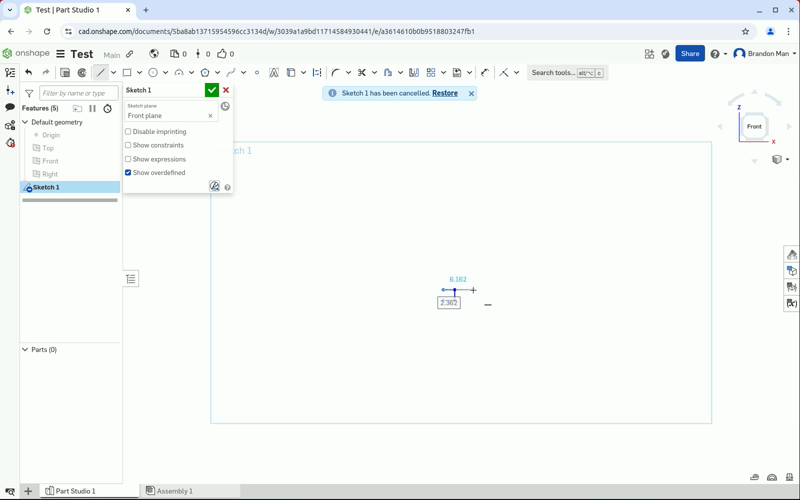
mouse_move(443, 300)
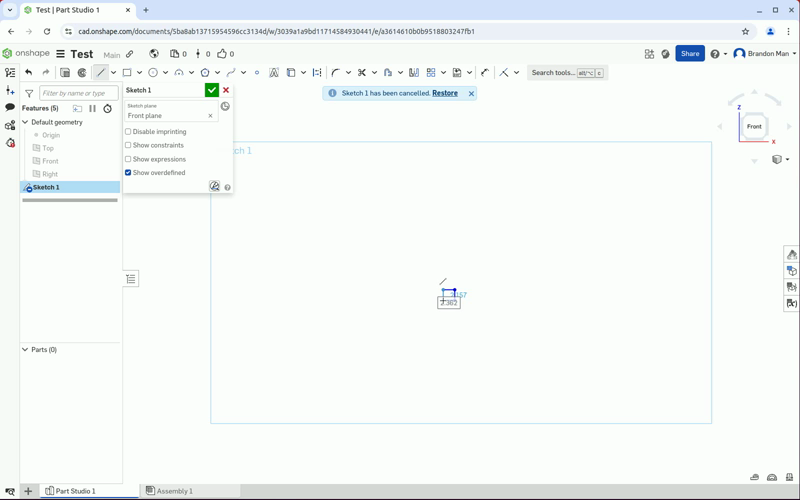
key_up(shift)
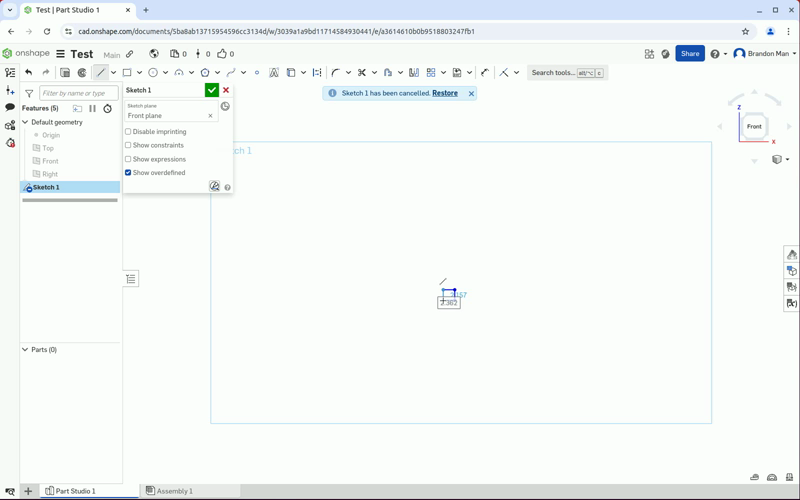
click(443, 300)
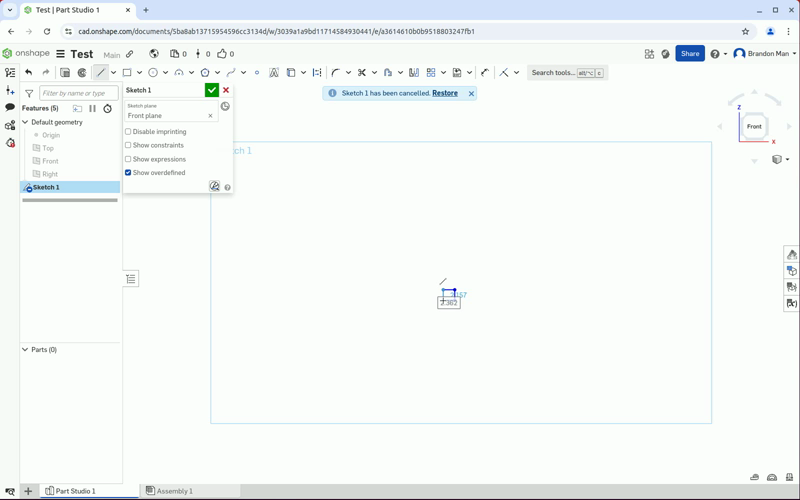
key(esc)
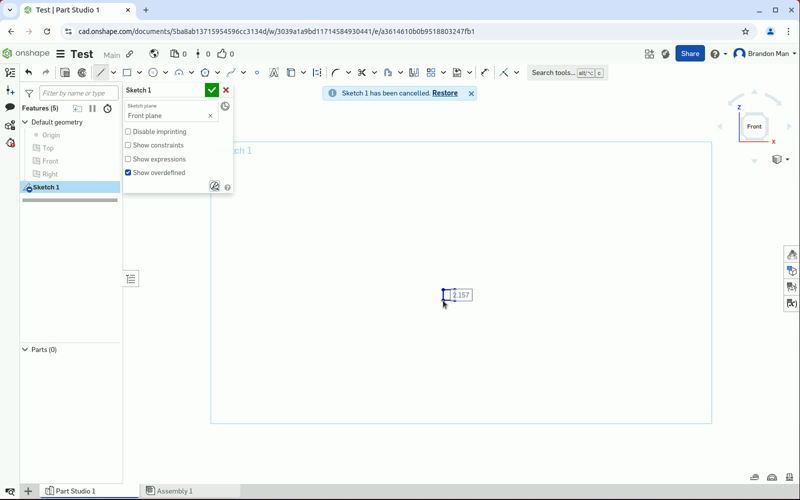
mouse_move(448, 297)
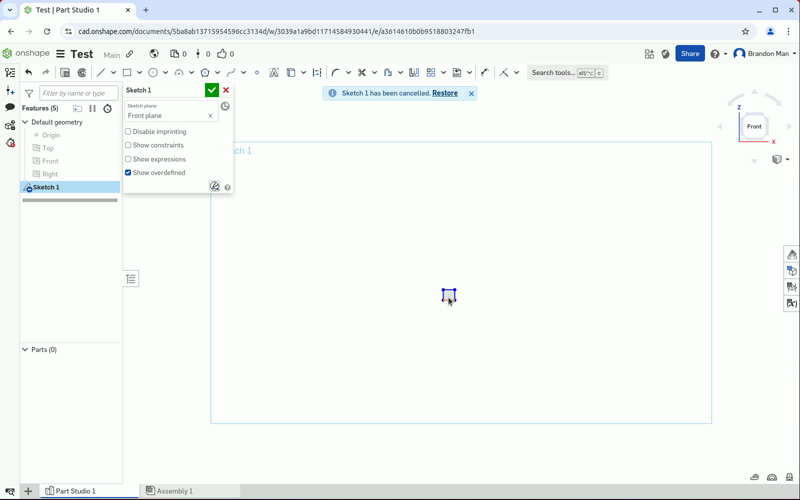
scroll(6)
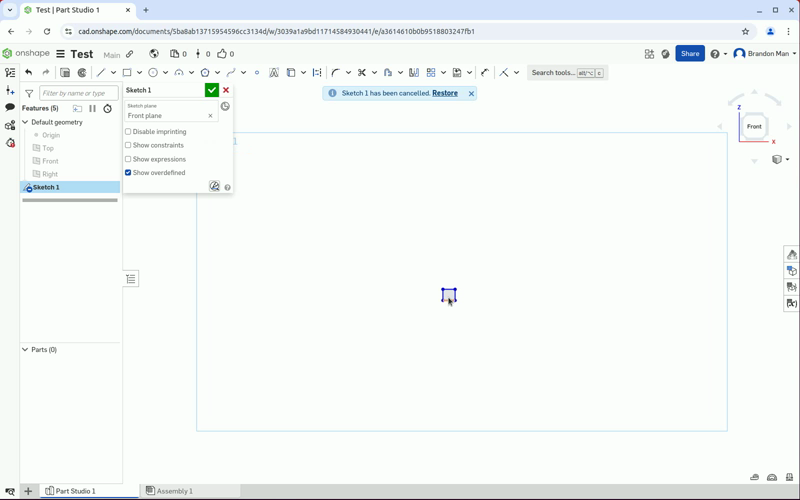
scroll(6)
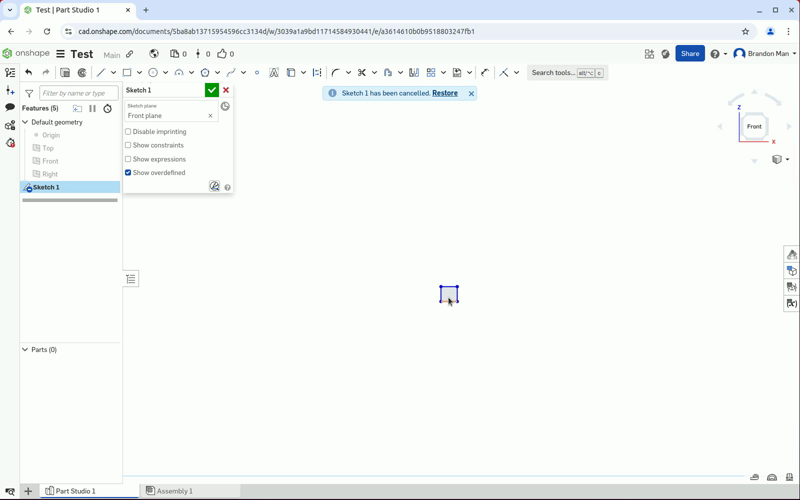
scroll(6)
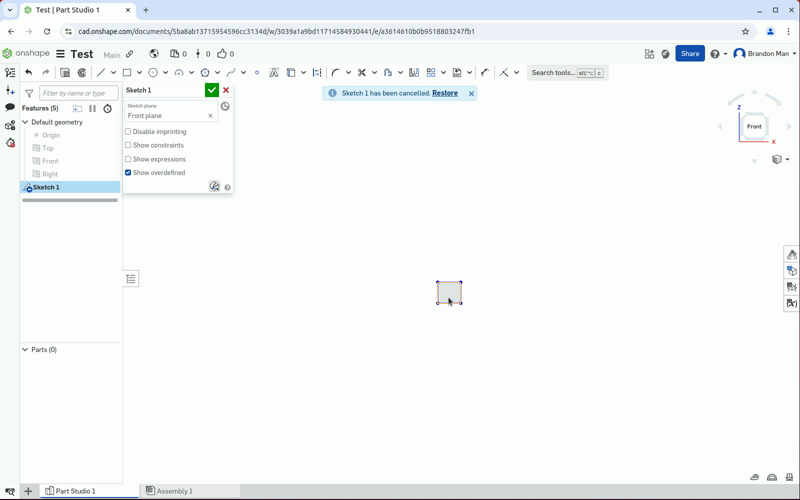
scroll(6)
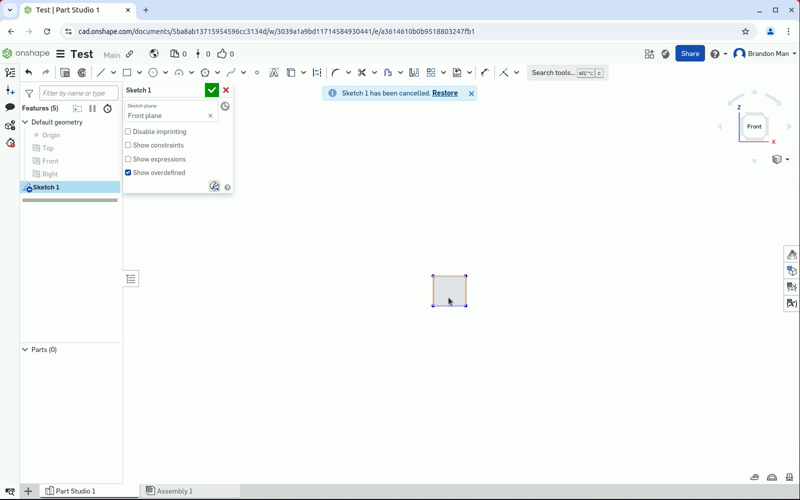
scroll(6)
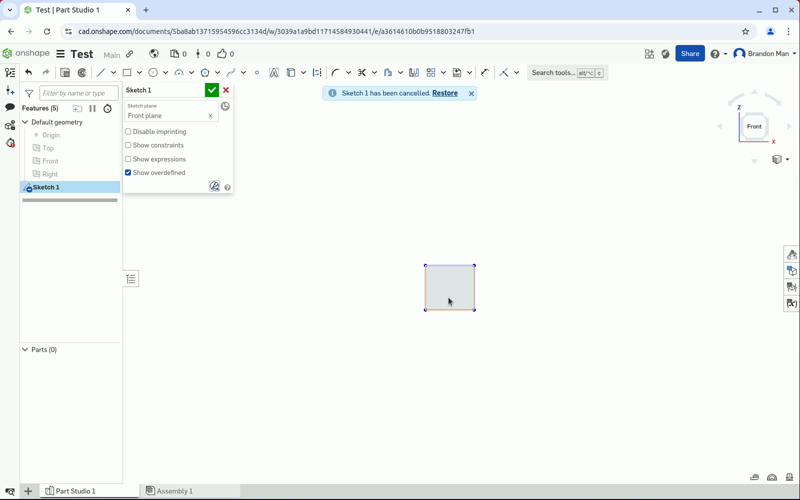
scroll(6)
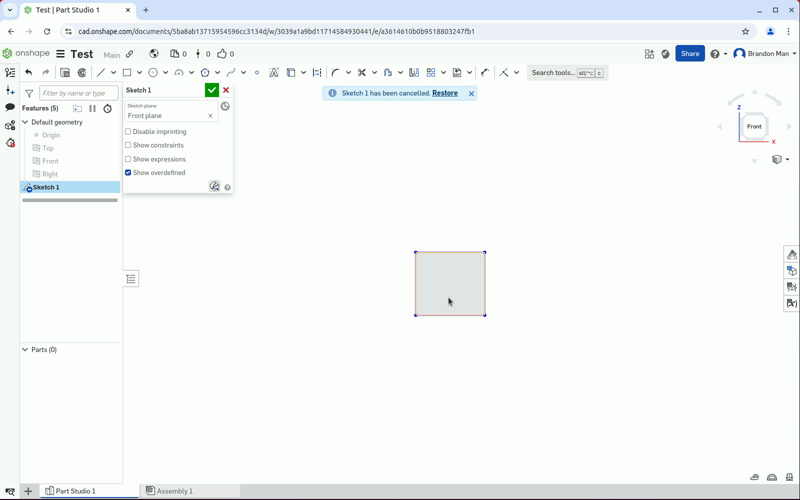
scroll(6)
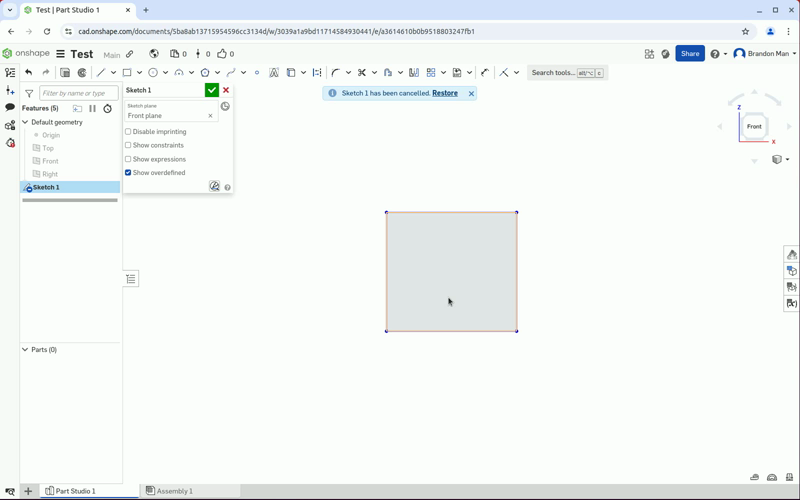
click(448, 297)
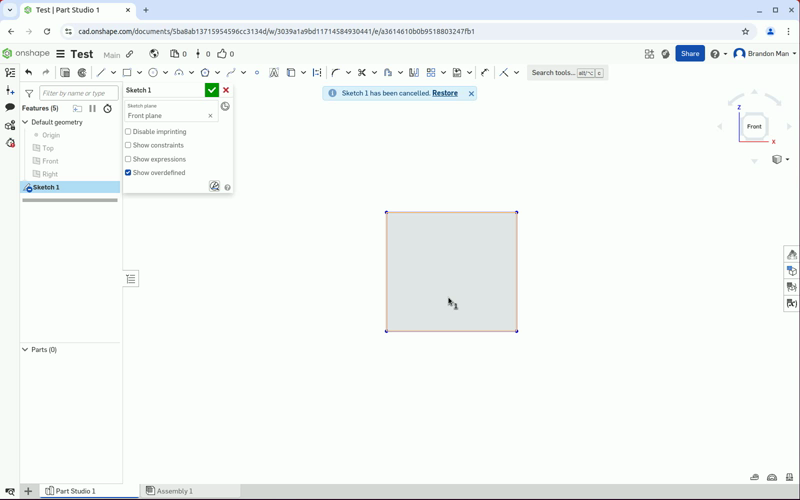
scroll(-6)
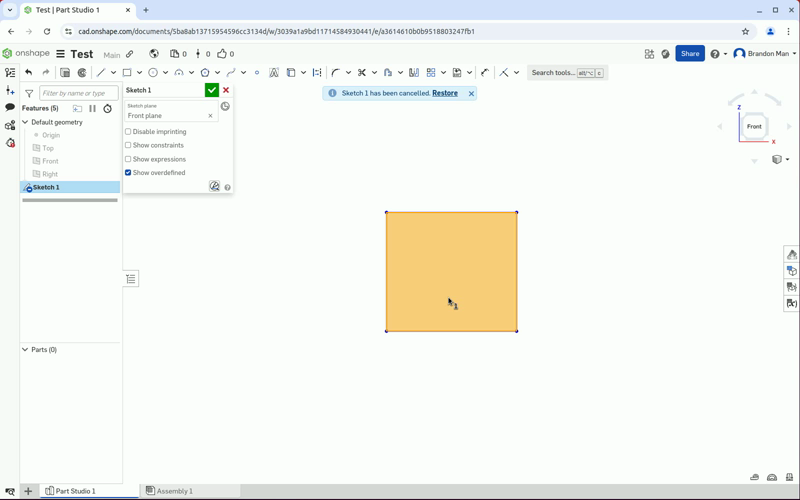
scroll(-6)
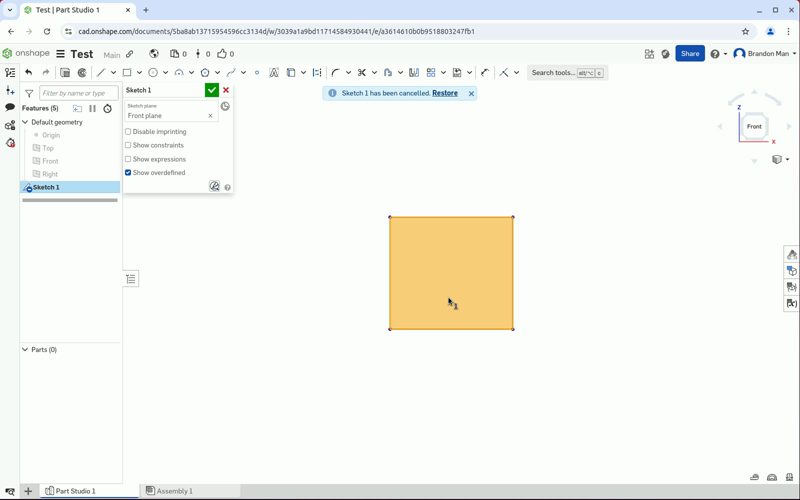
scroll(-6)
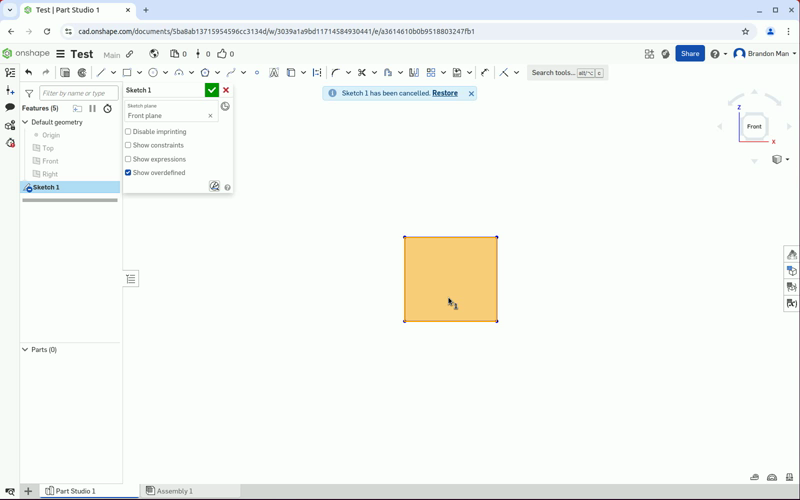
scroll(-6)
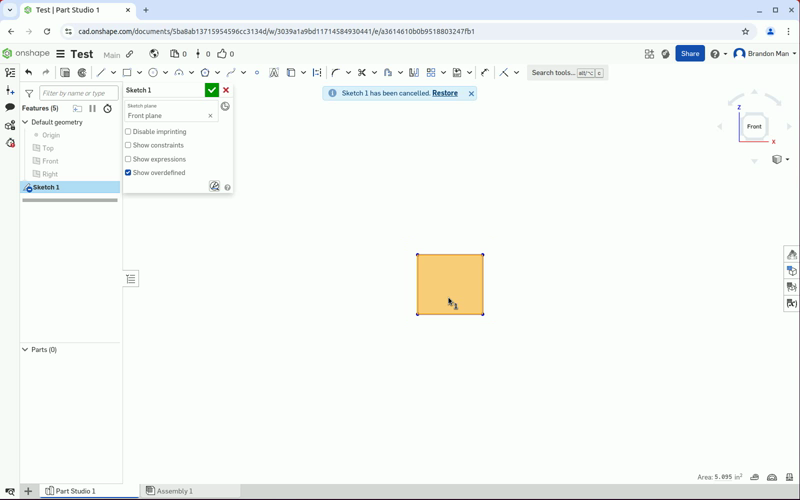
scroll(-6)
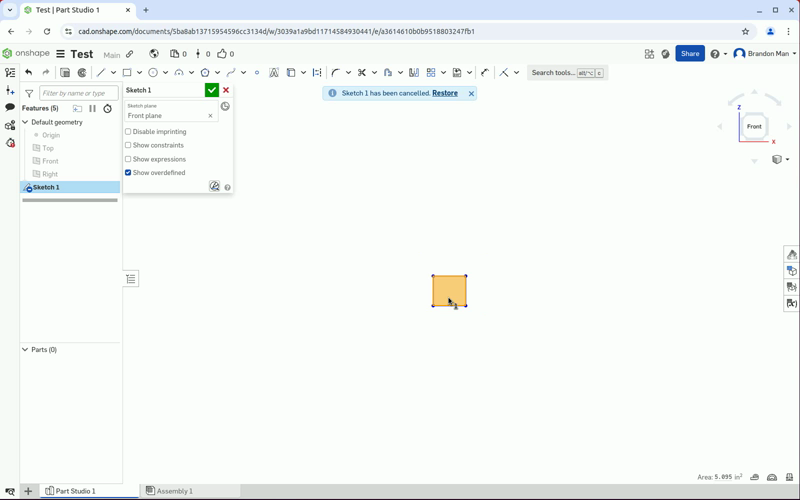
scroll(-6)
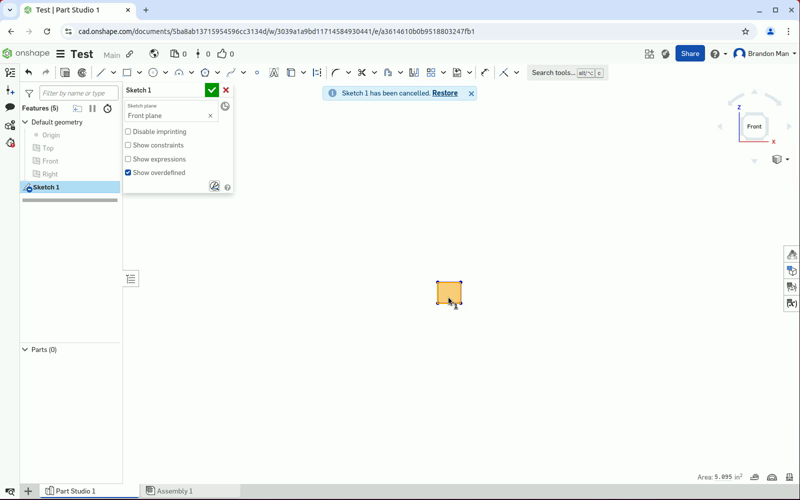
scroll(-6)
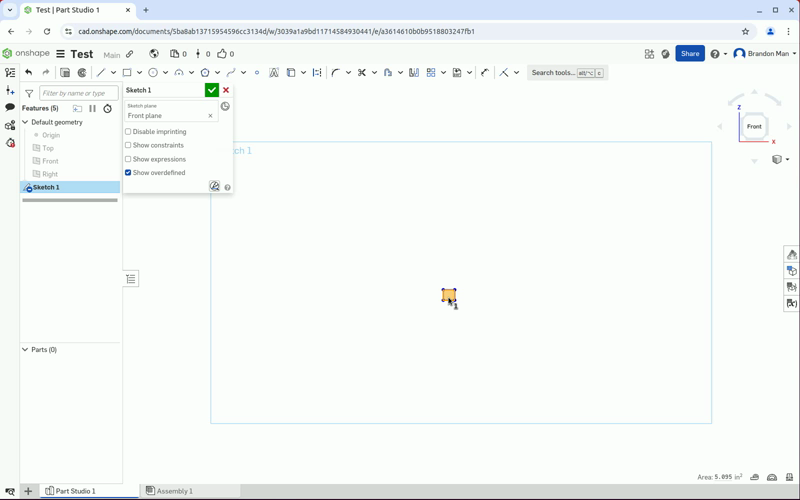
mouse_move(73, 352)
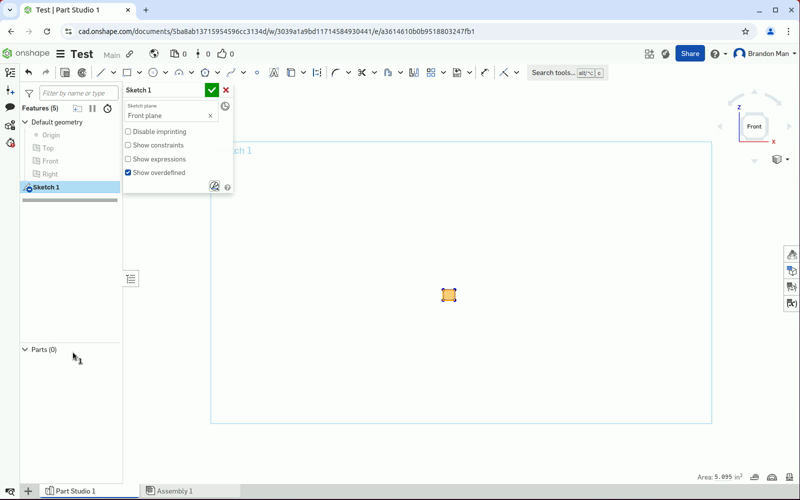
key(shift+y)
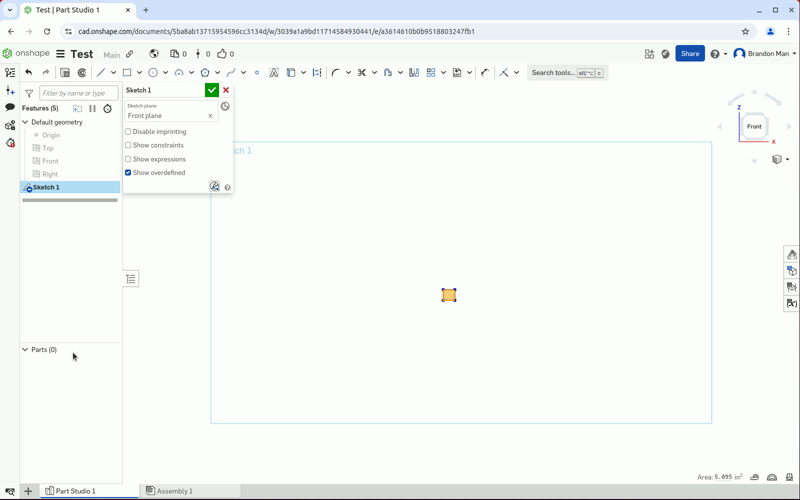
key(shift+e)
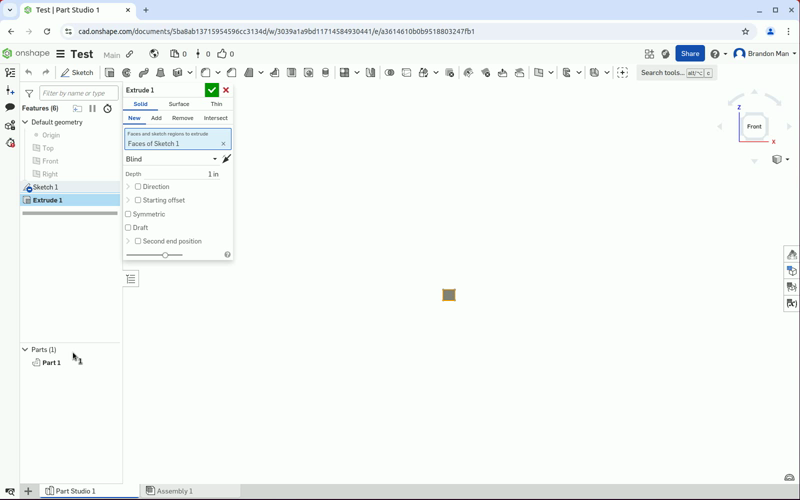
mouse_move(143, 106)
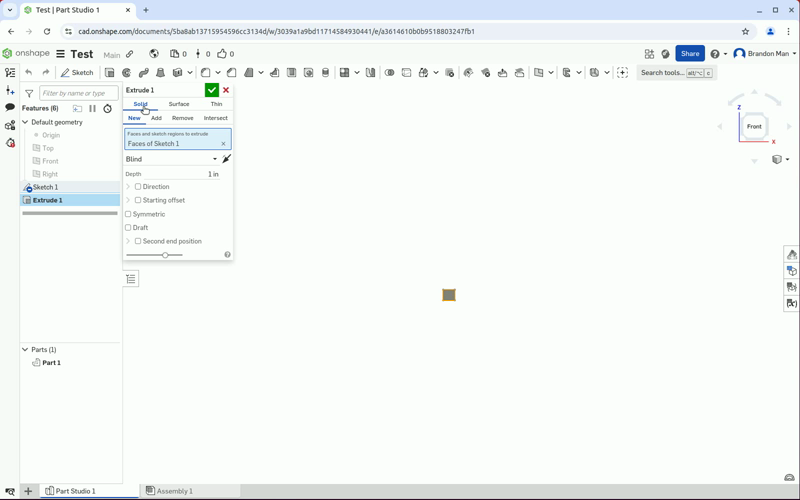
click(143, 106)
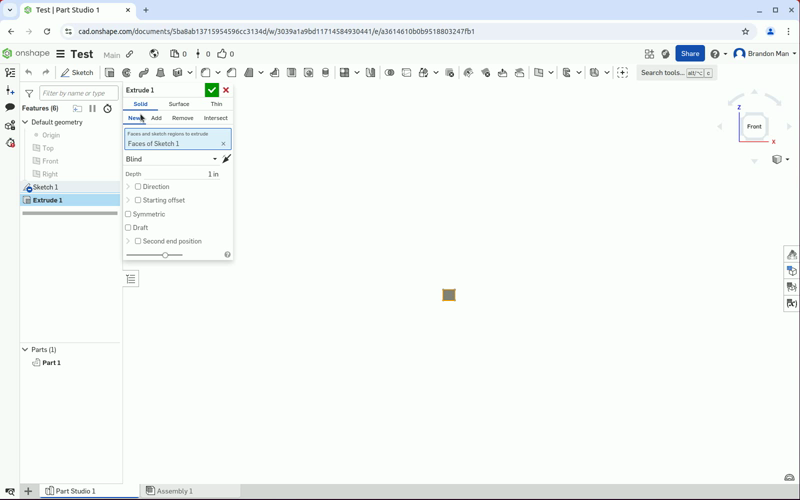
mouse_move(137, 120)
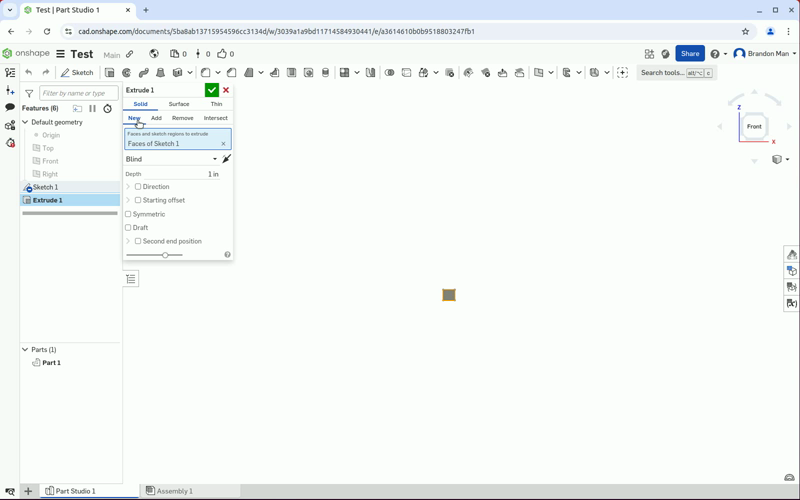
click(137, 120)
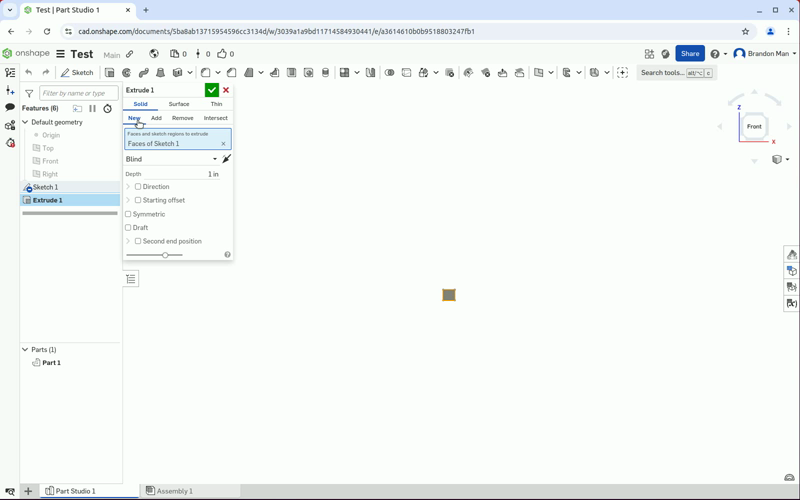
key(tab, 4)
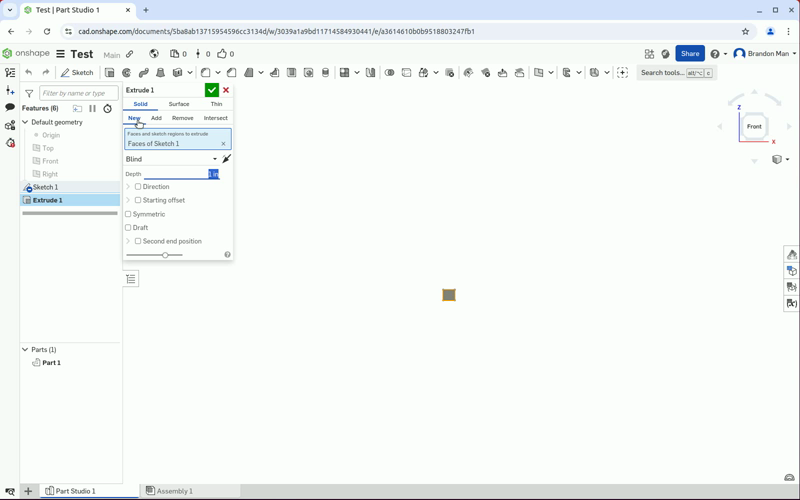
text(23.108)
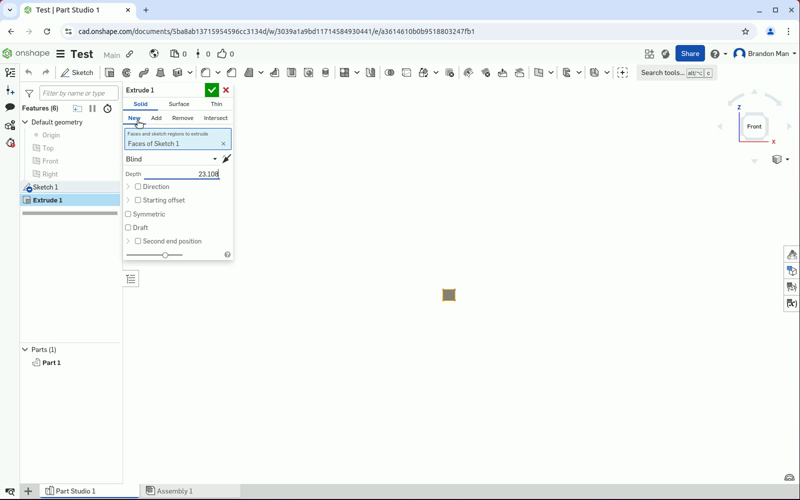
key(enter)
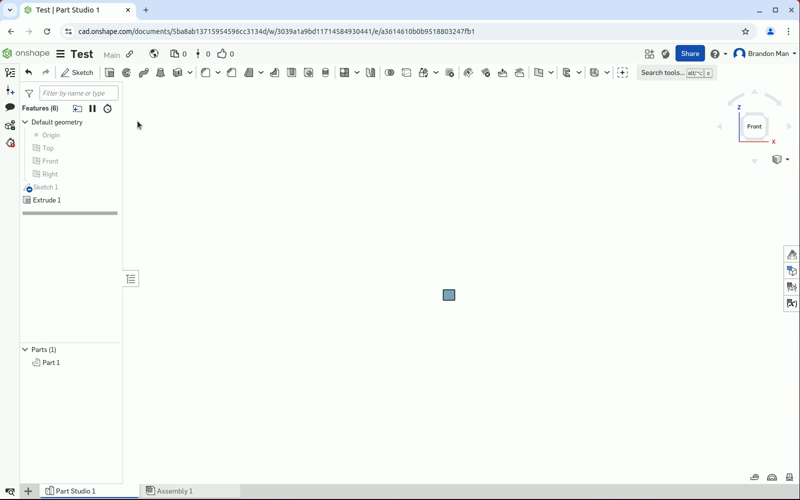
key(shift+h)
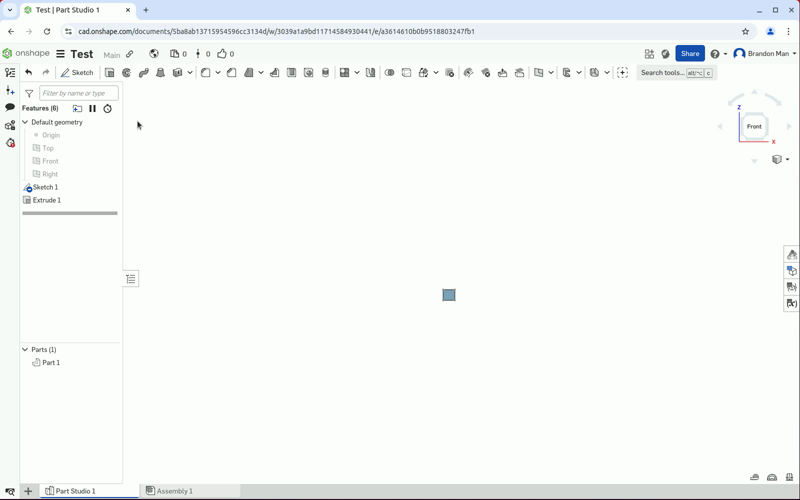
key(shift+h)
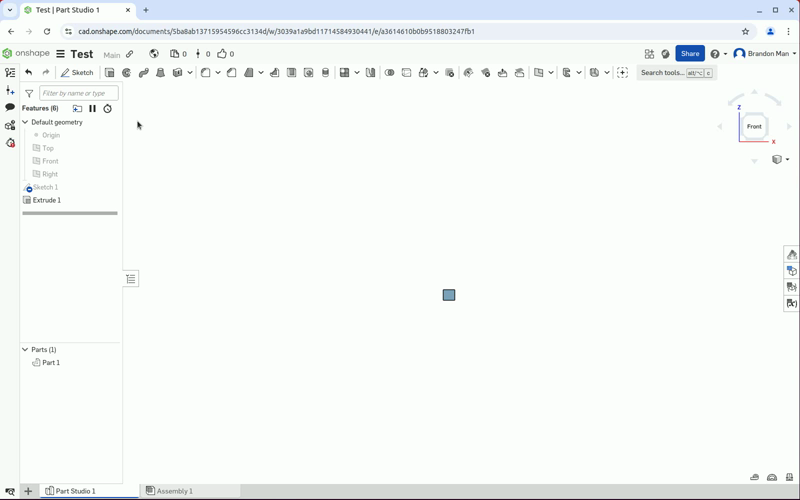
mouse_move(73, 189)
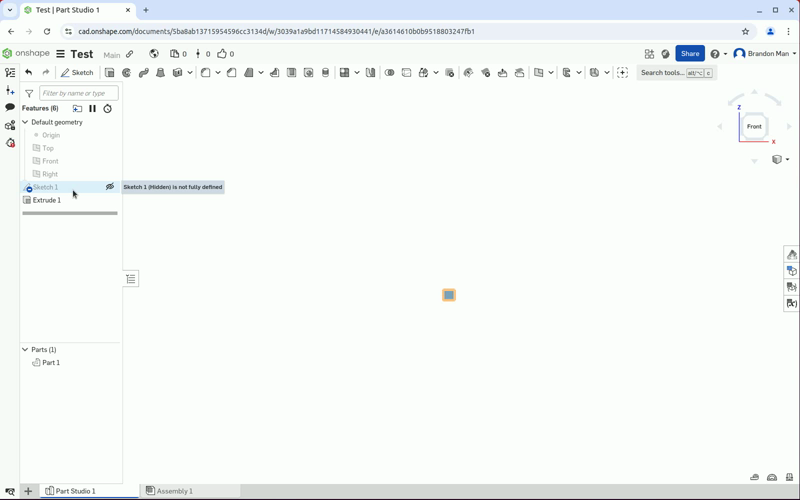
click(73, 189)
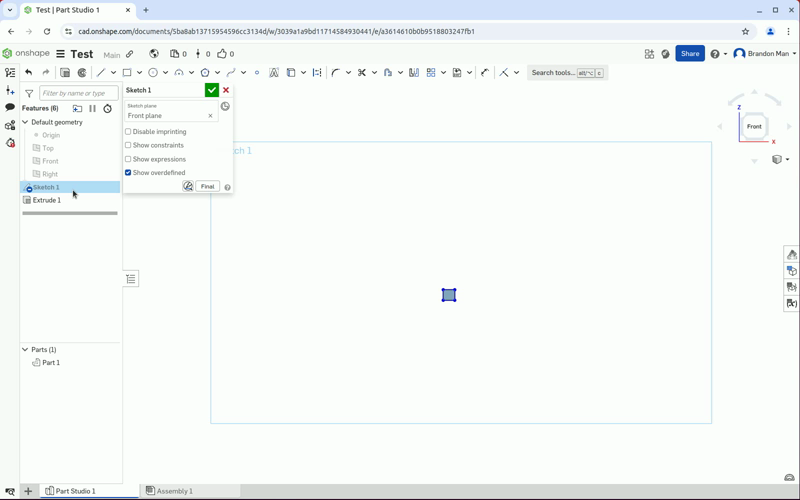
mouse_move(229, 92)
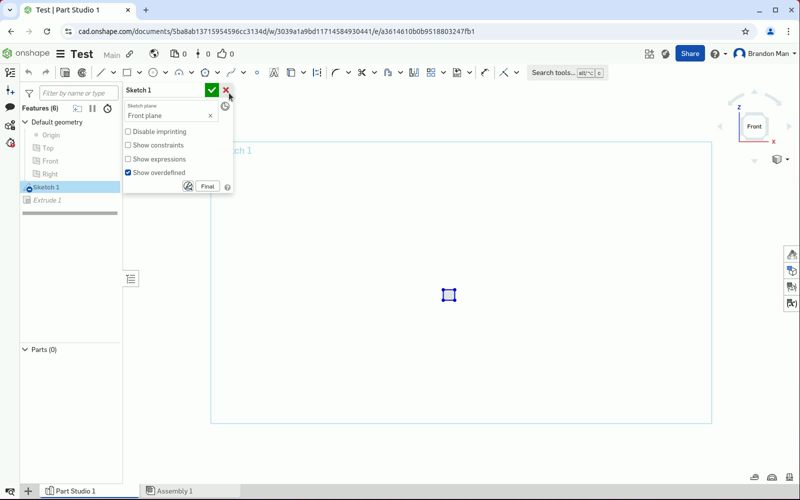
click(229, 92)
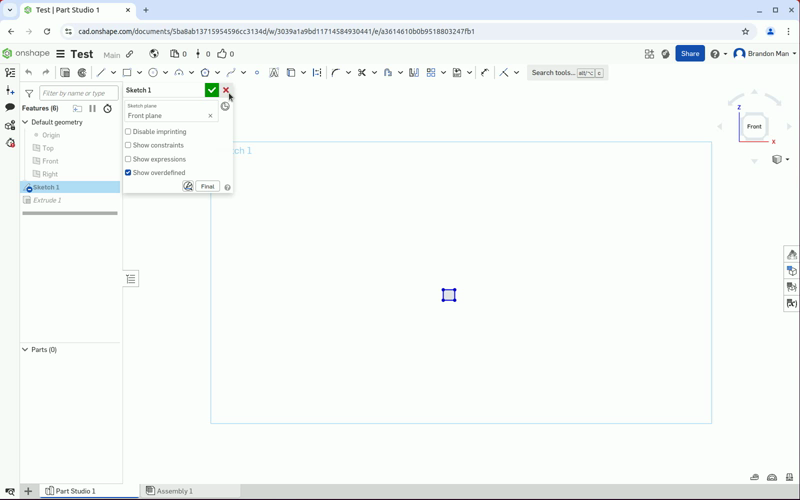
key(shift+s)
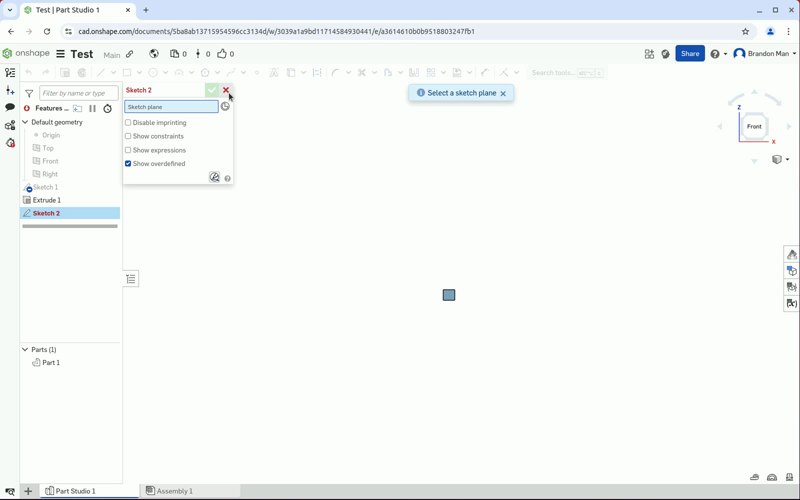
mouse_move(73, 163)
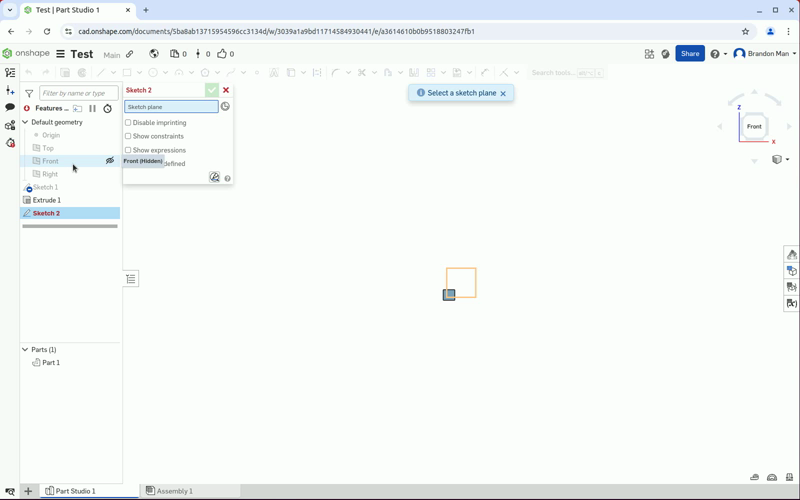
click(73, 163)
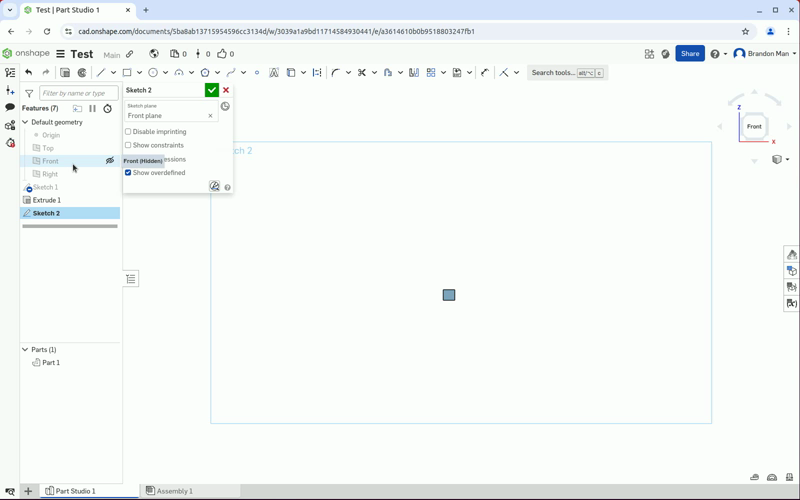
mouse_move(73, 352)
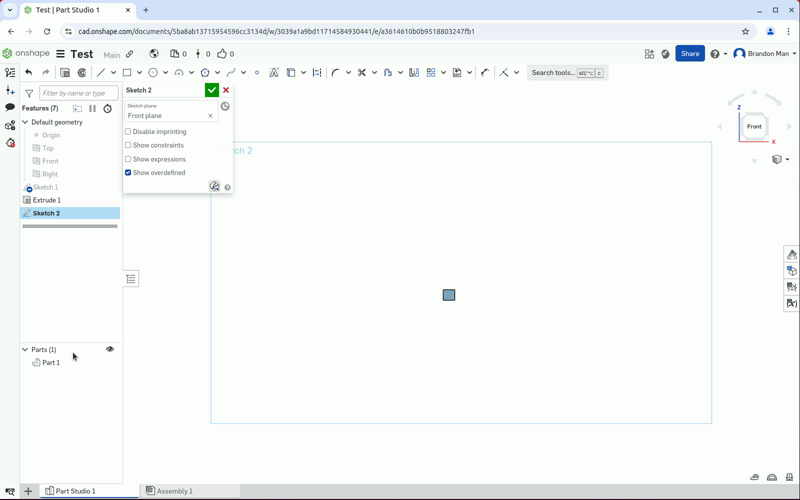
key(y)
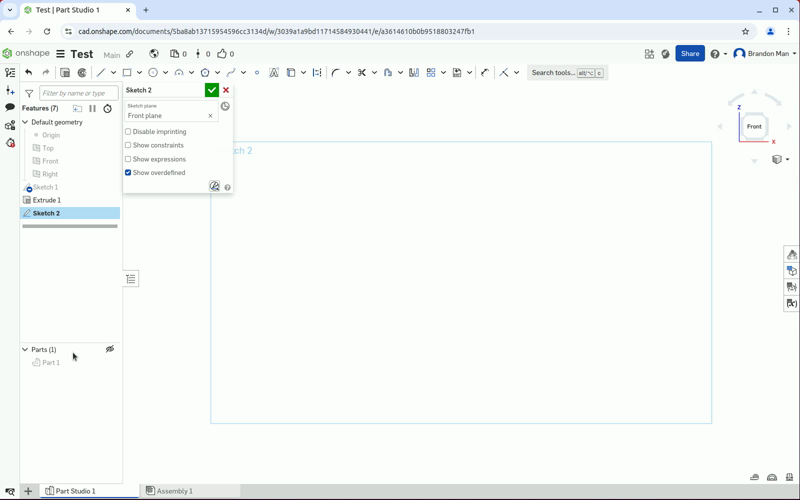
key(l)
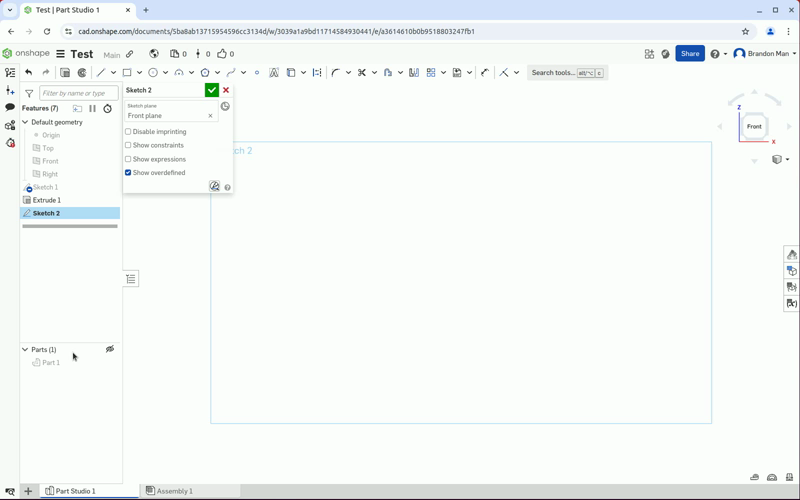
key_down(shift)
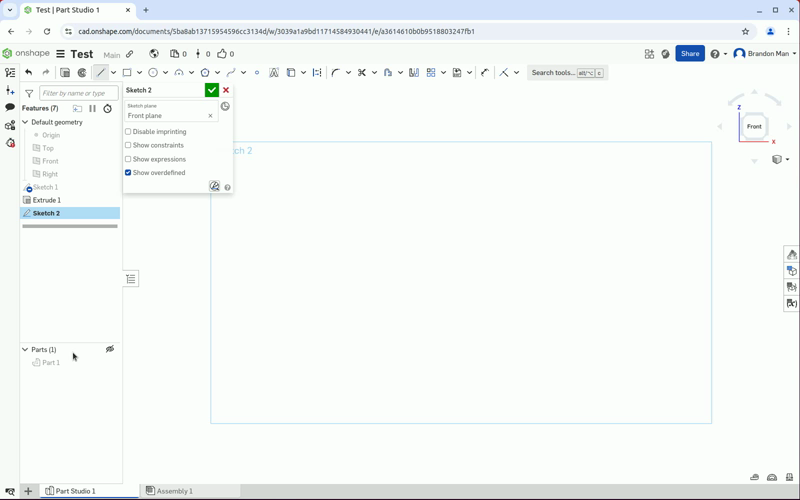
mouse_move(443, 290)
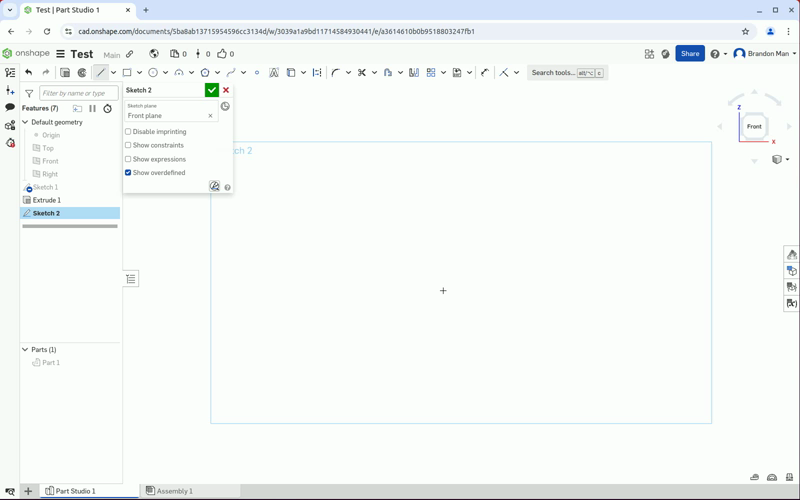
click(443, 290)
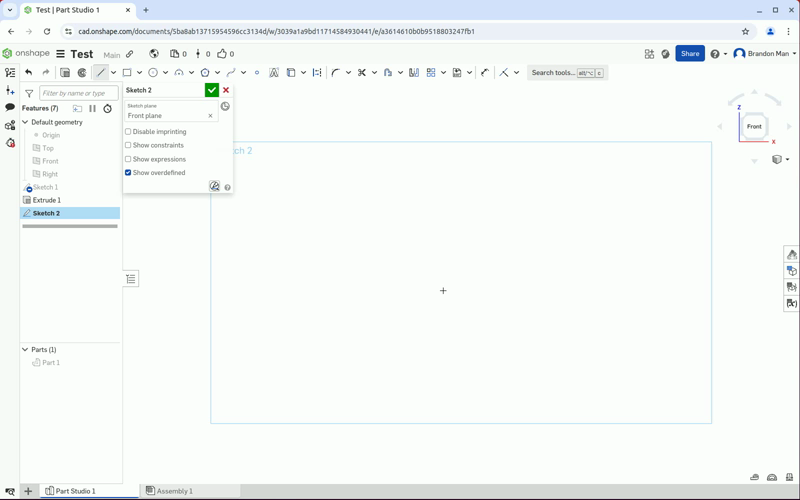
key_up(shift)
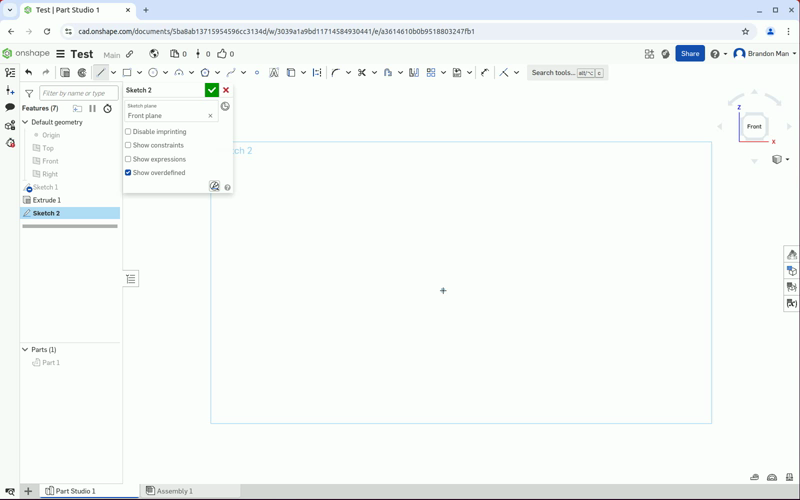
key_down(shift)
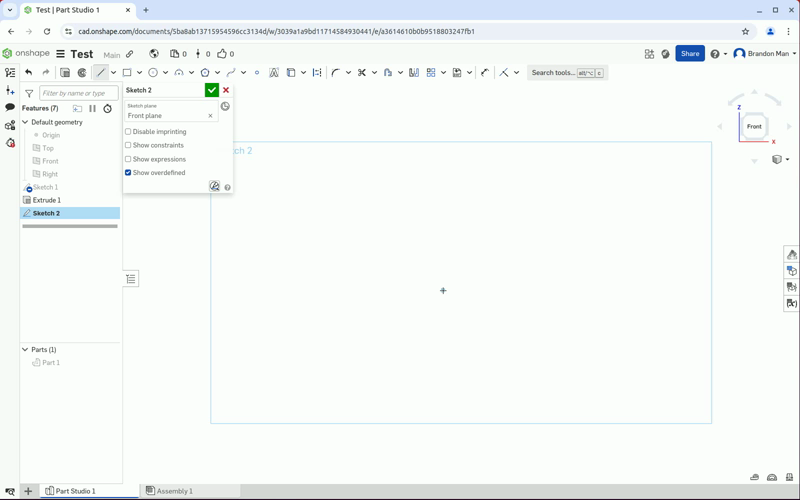
mouse_move(473, 290)
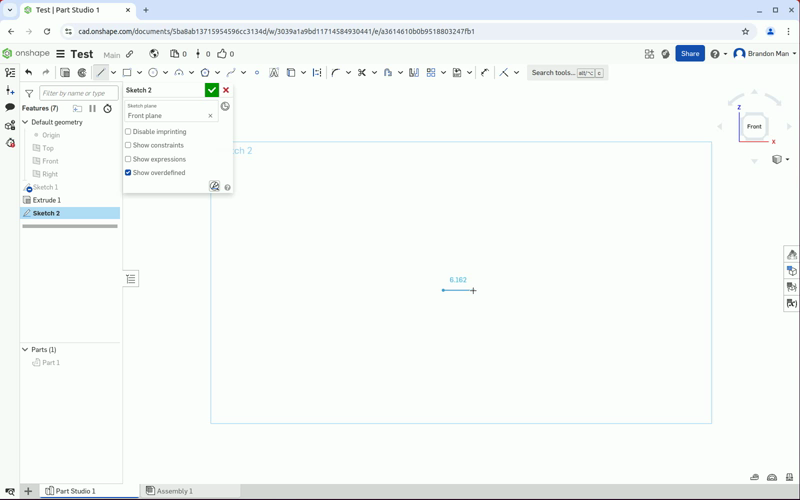
mouse_move(454, 290)
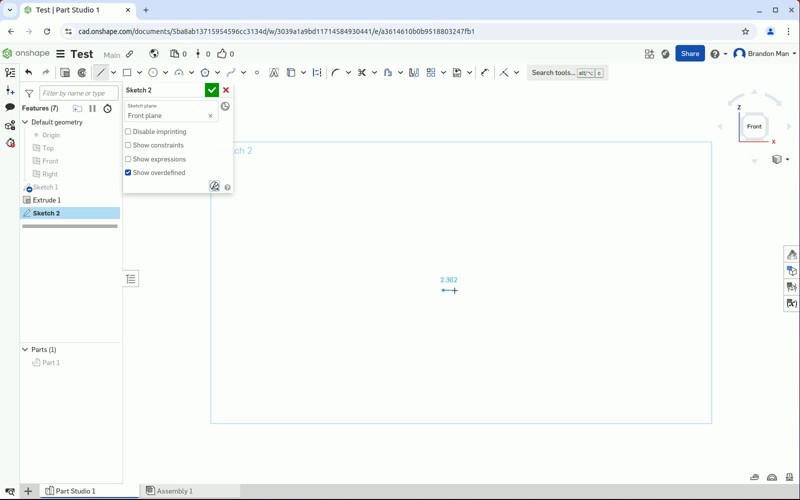
click(454, 290)
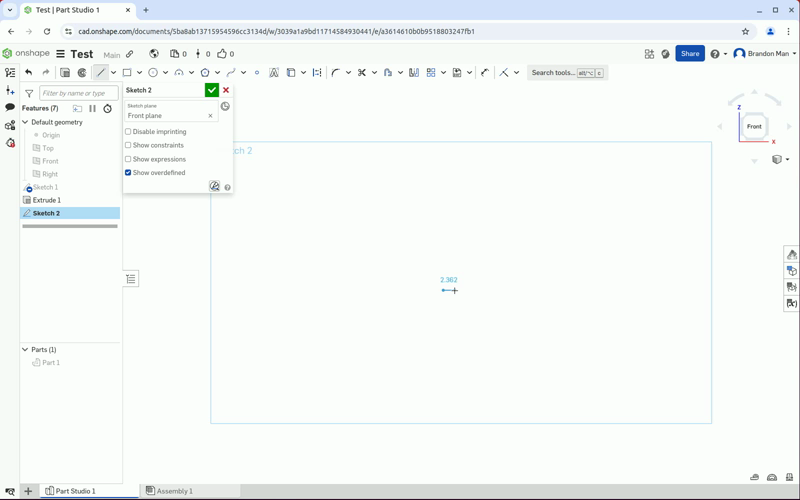
key_up(shift)
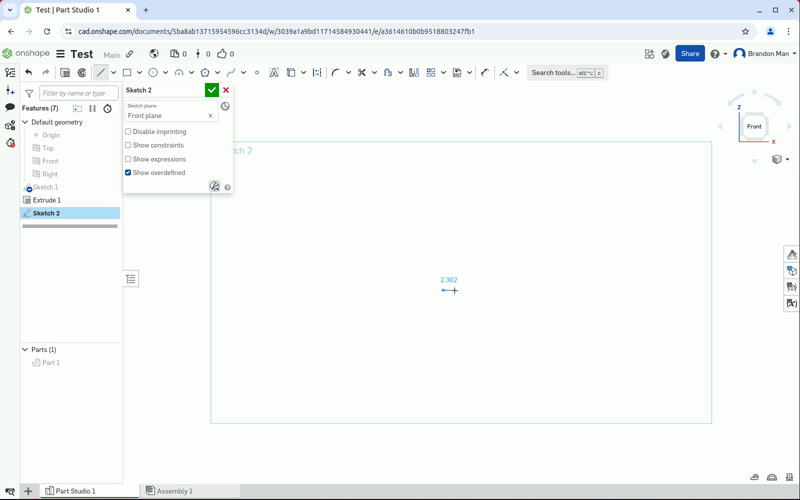
key_down(shift)
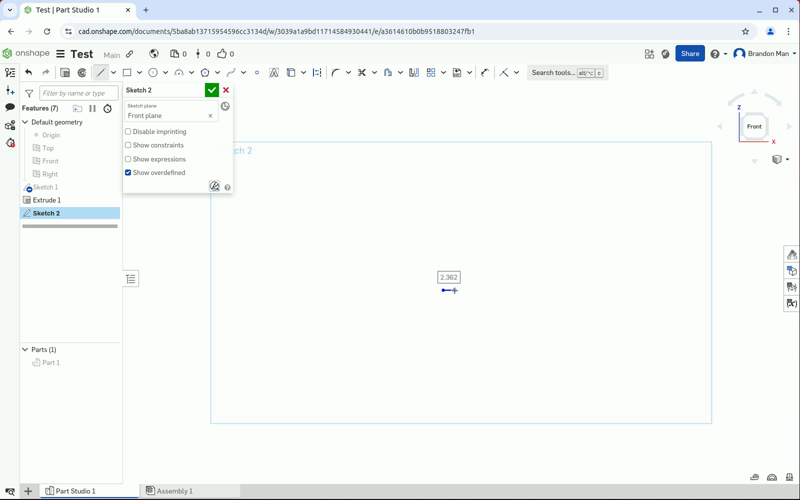
mouse_move(484, 290)
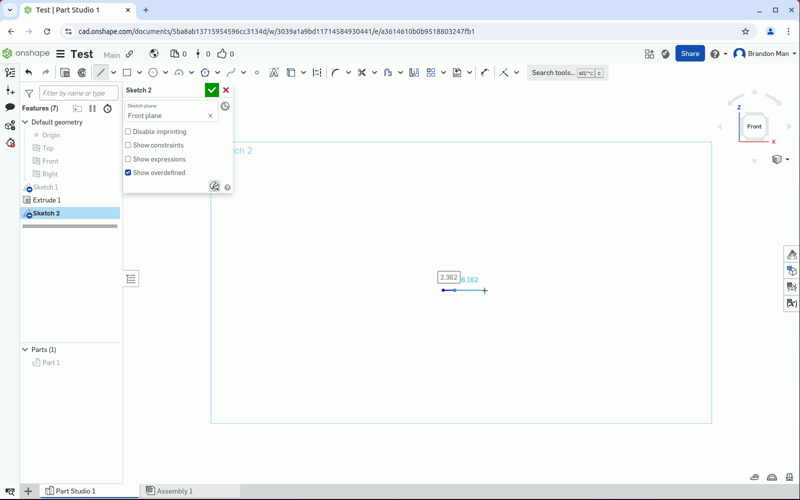
mouse_move(454, 276)
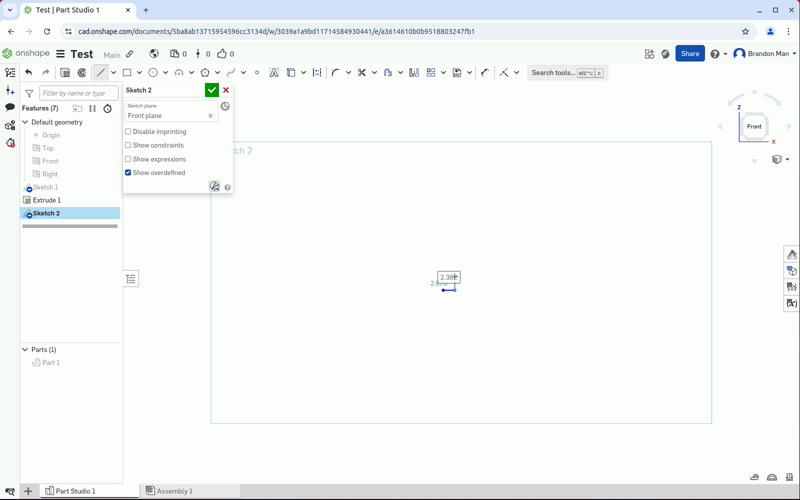
click(454, 276)
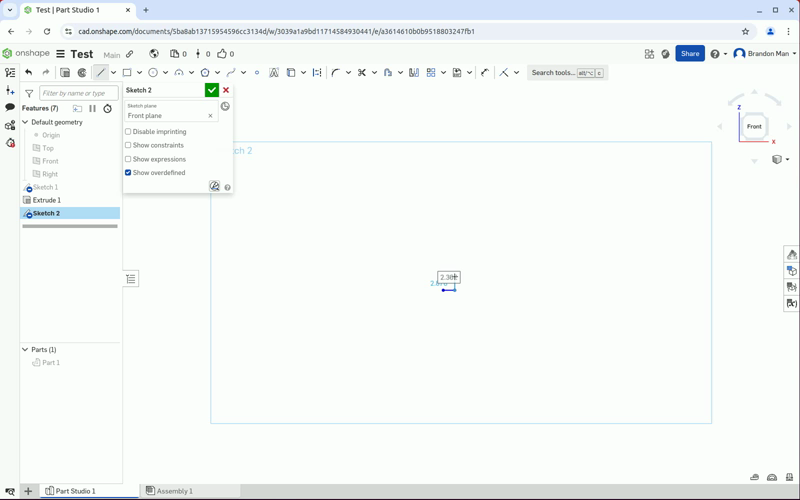
key_up(shift)
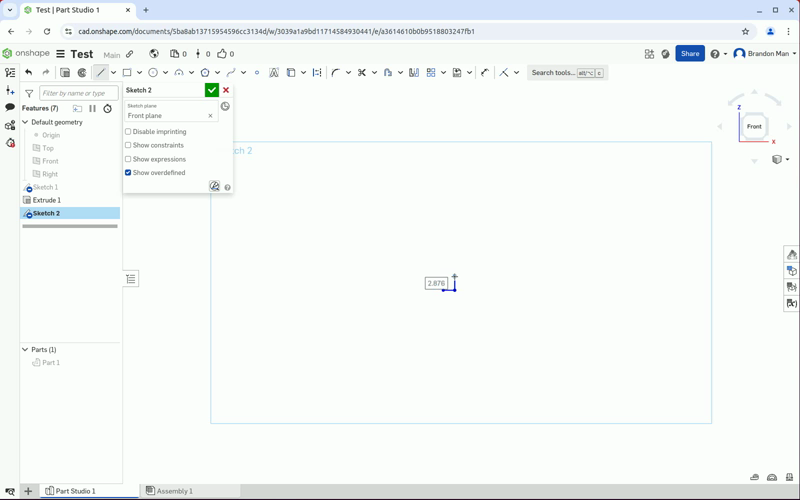
key_down(shift)
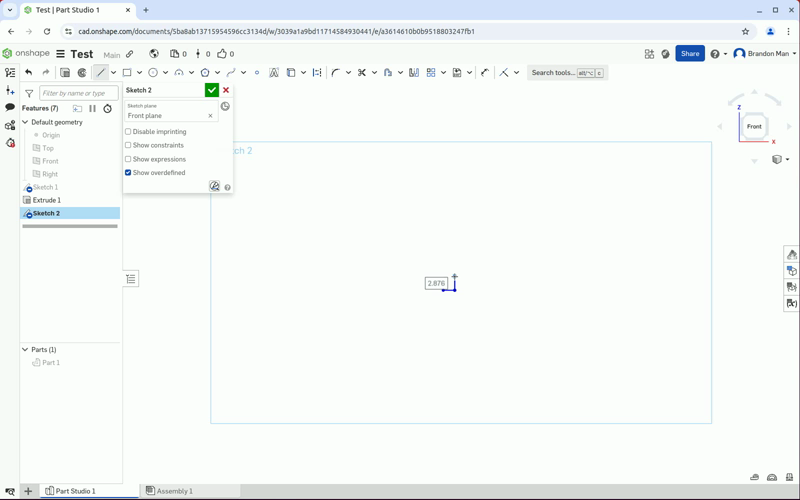
mouse_move(484, 276)
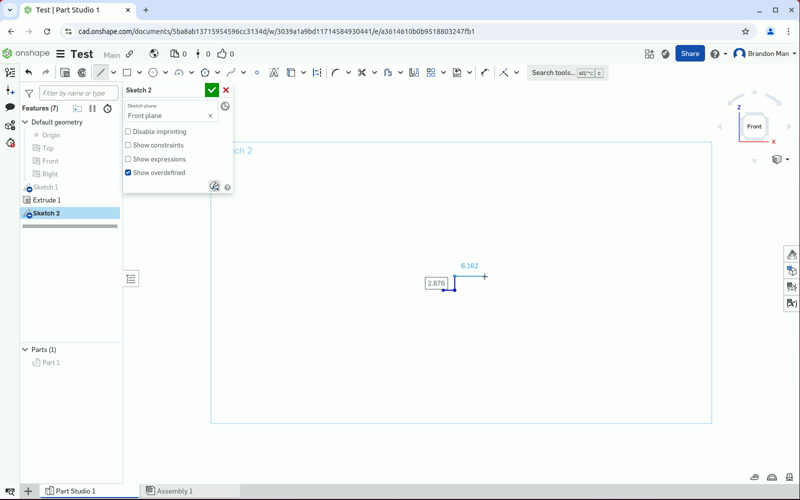
mouse_move(443, 276)
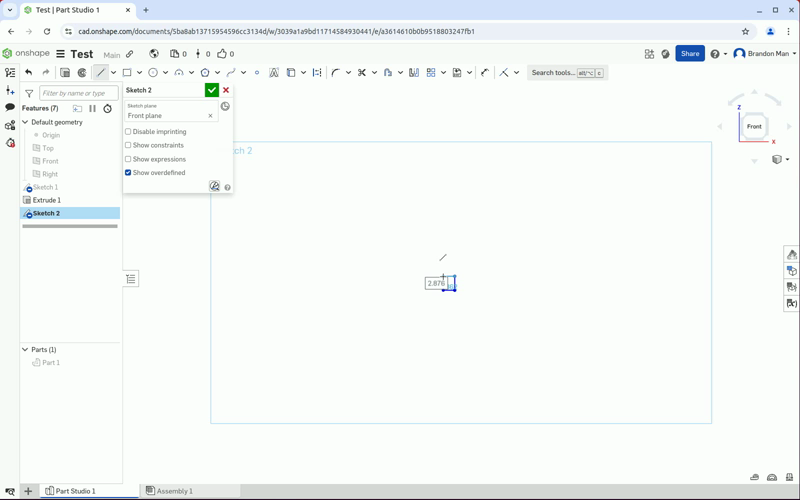
click(443, 276)
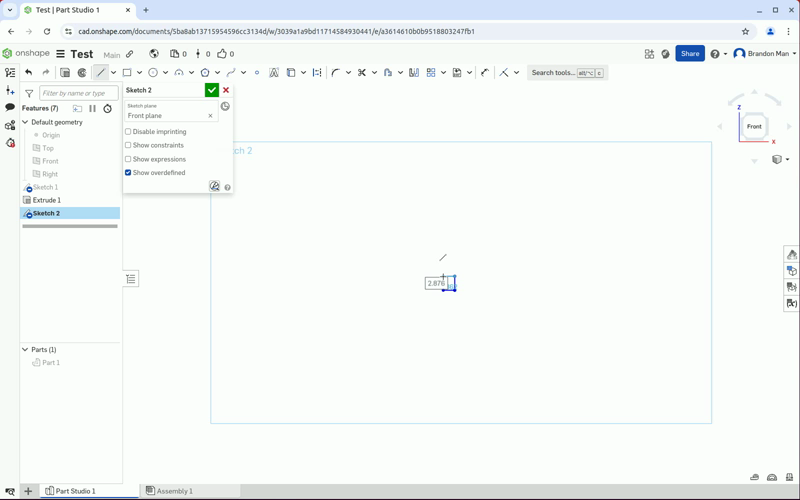
key_up(shift)
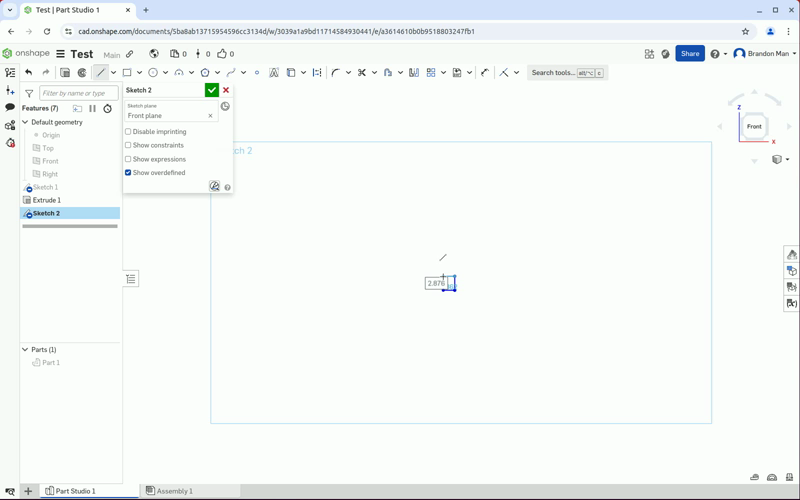
mouse_move(473, 276)
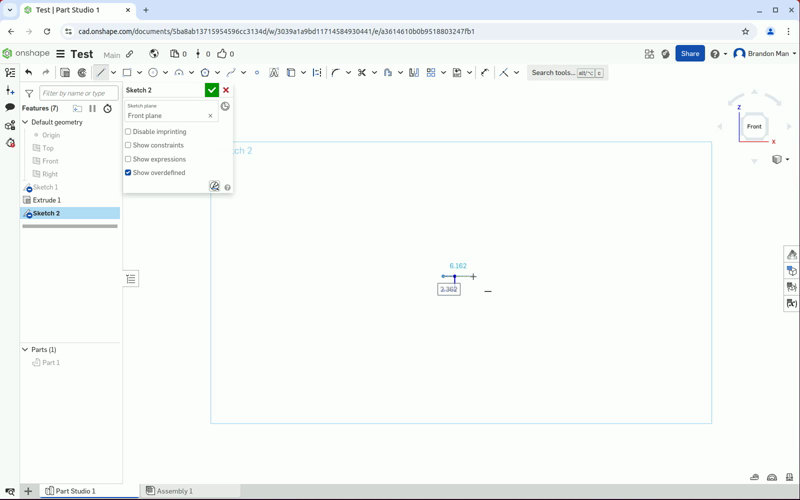
key_down(shift)
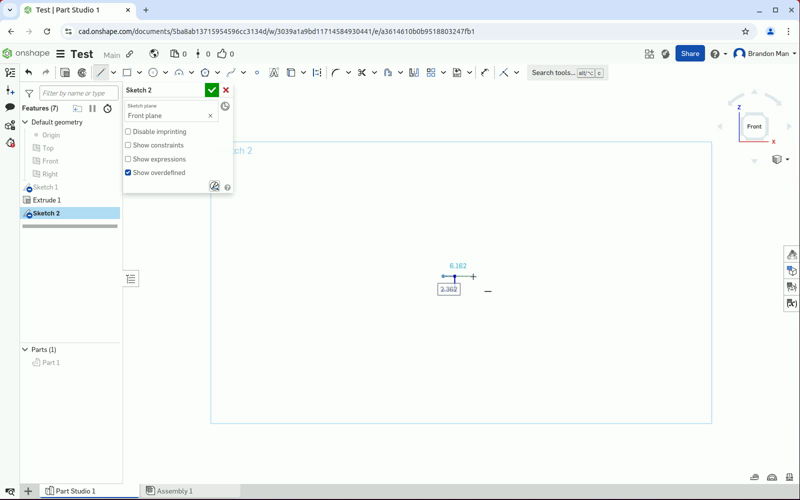
mouse_move(443, 290)
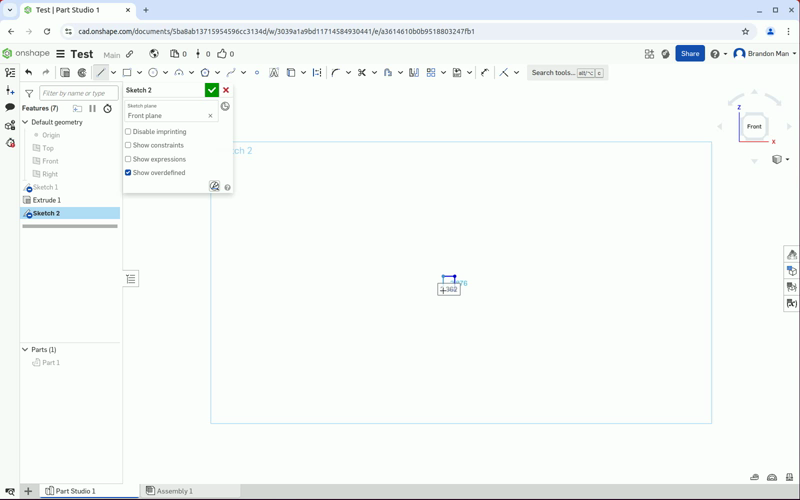
key_up(shift)
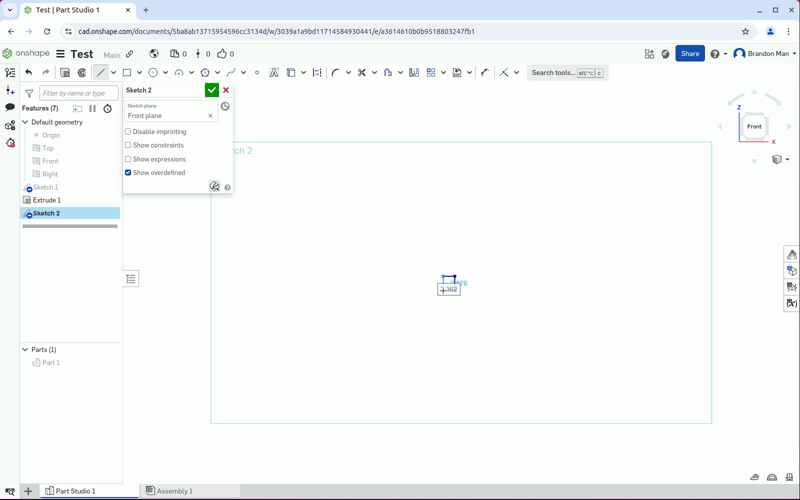
click(443, 290)
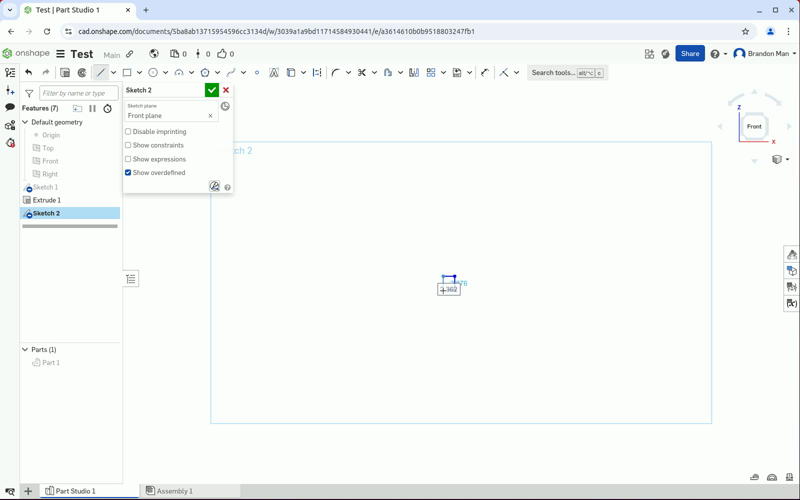
key(esc)
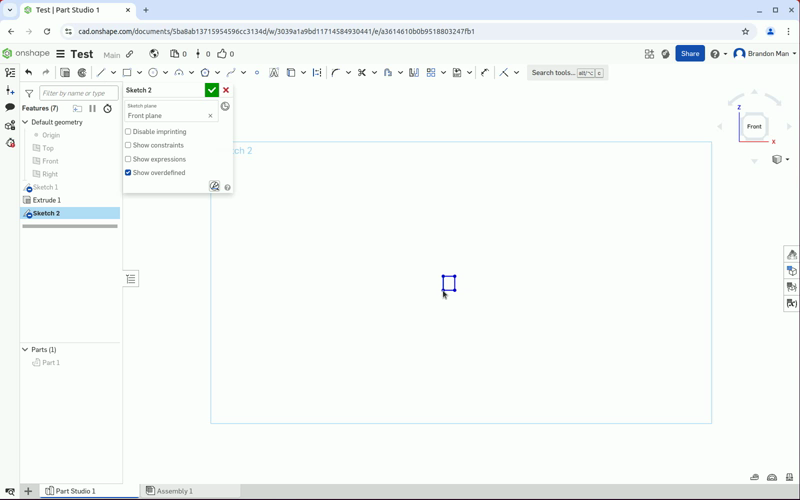
mouse_move(450, 277)
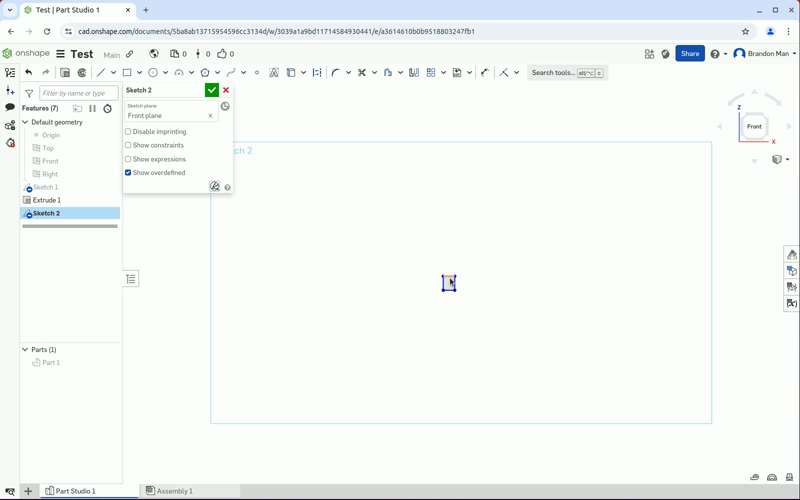
scroll(6)
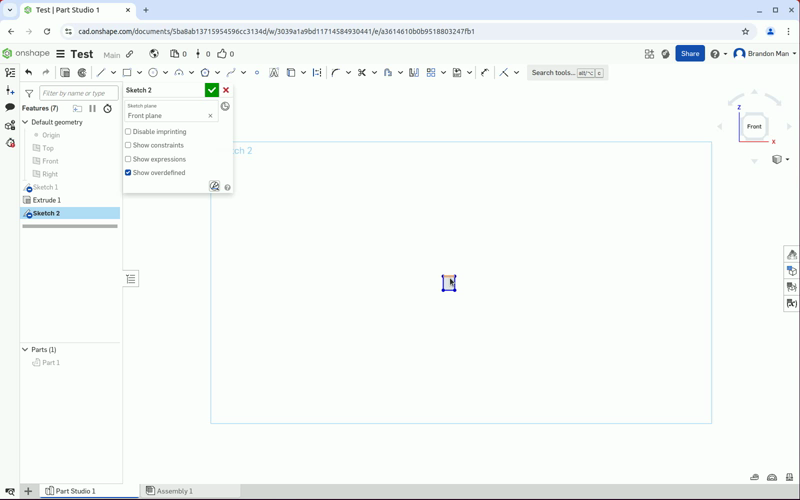
scroll(6)
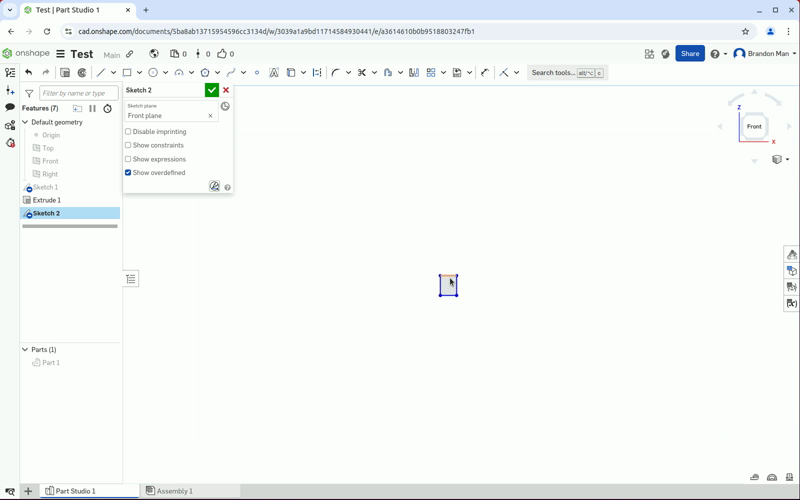
scroll(6)
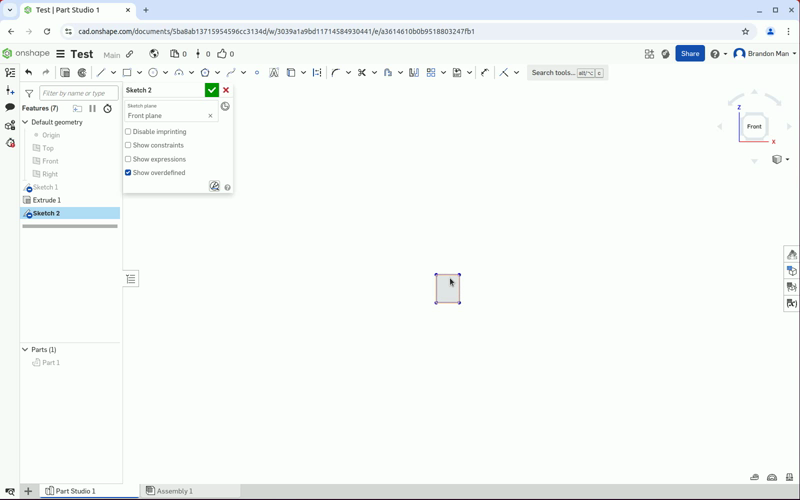
scroll(6)
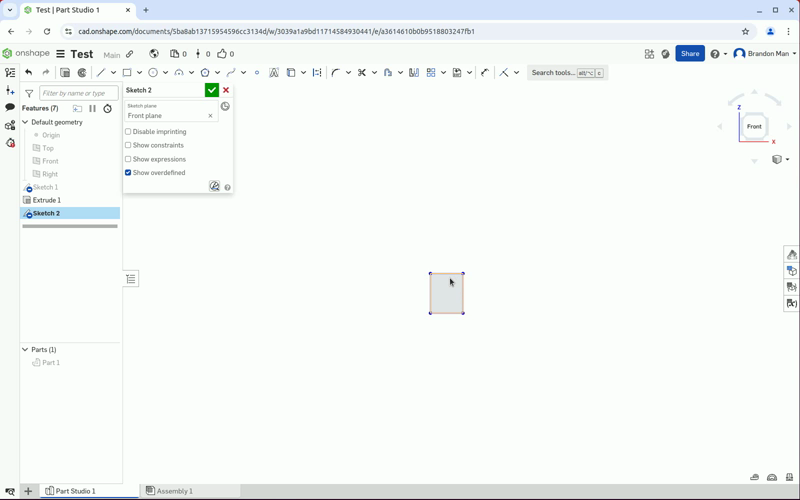
scroll(6)
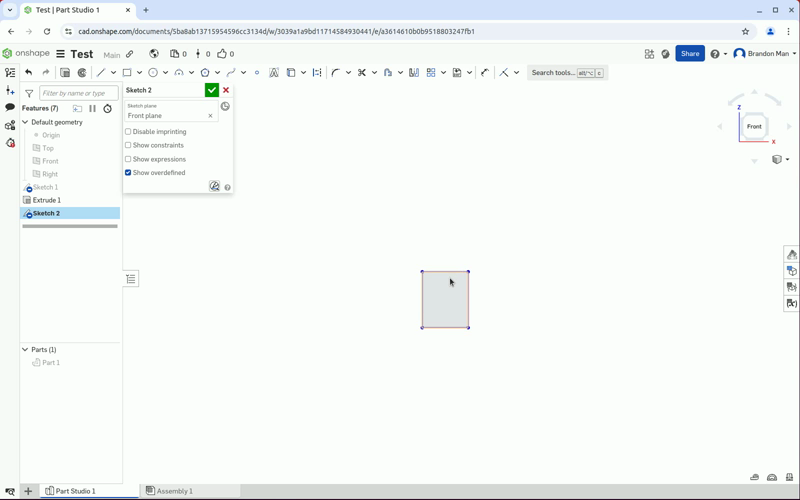
scroll(6)
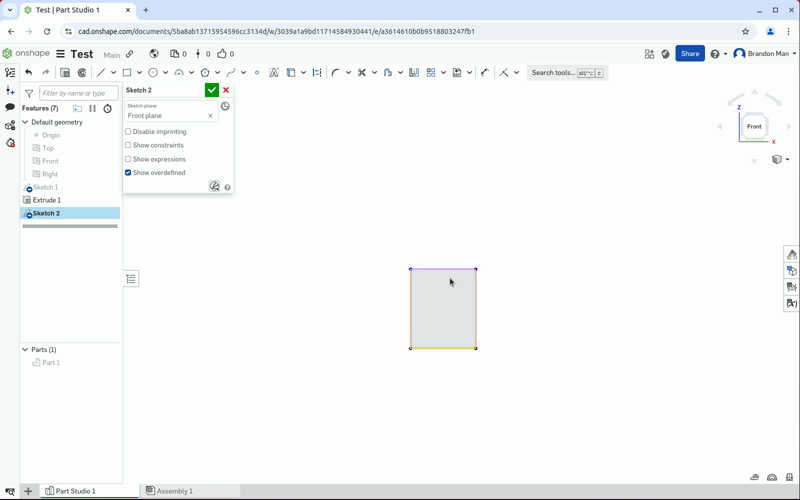
scroll(6)
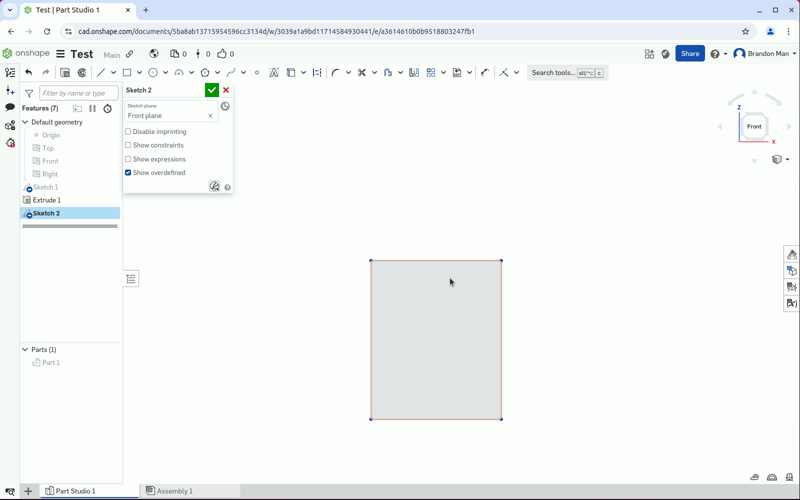
click(450, 277)
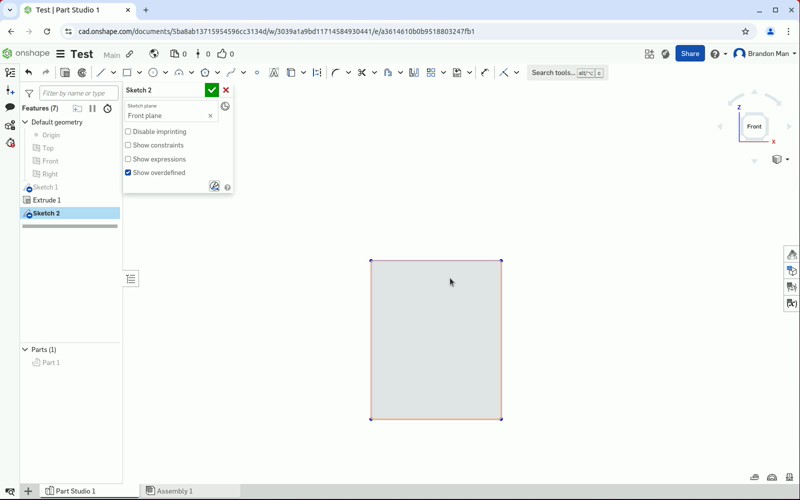
scroll(-6)
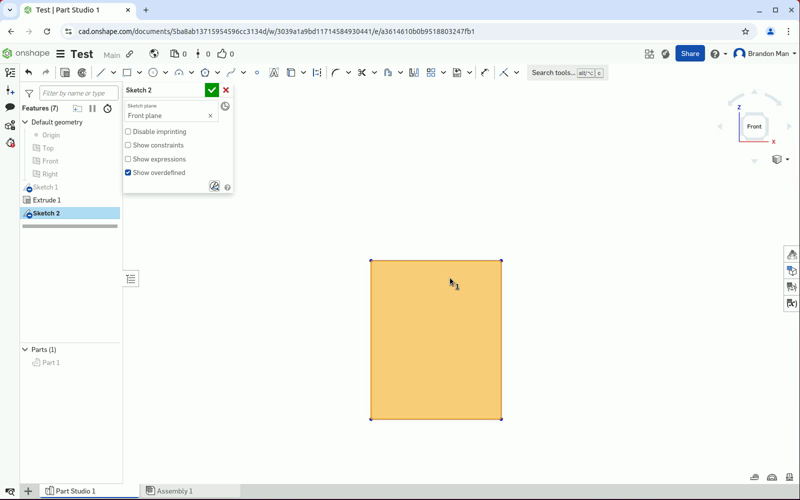
scroll(-6)
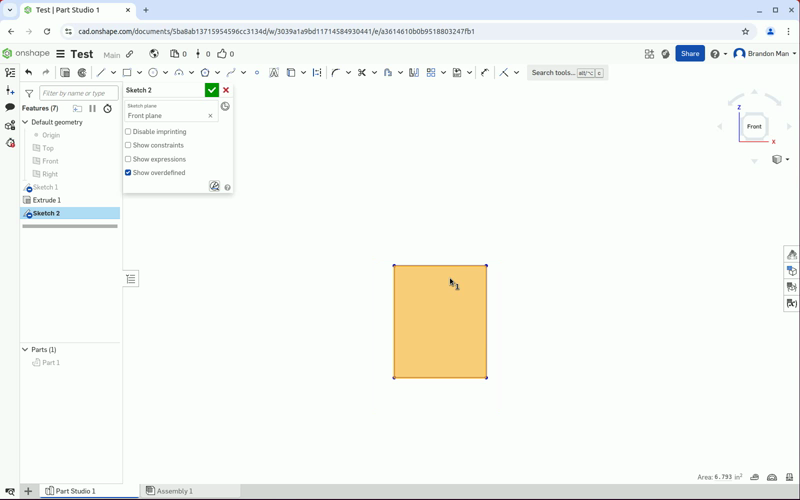
scroll(-6)
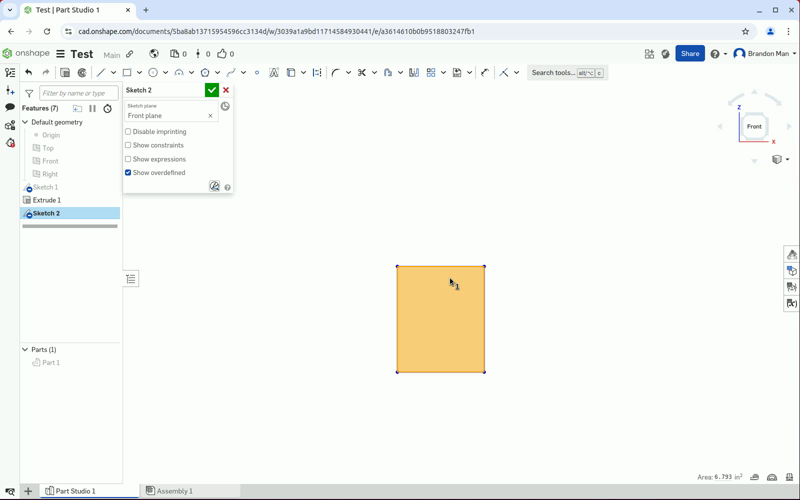
scroll(-6)
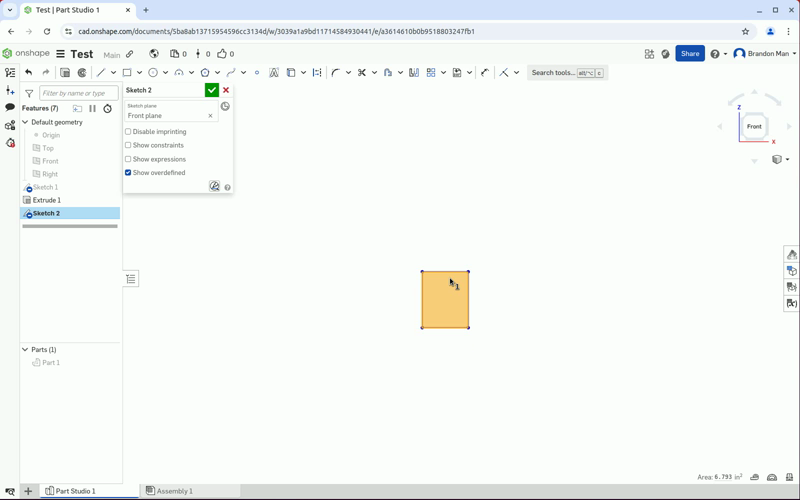
scroll(-6)
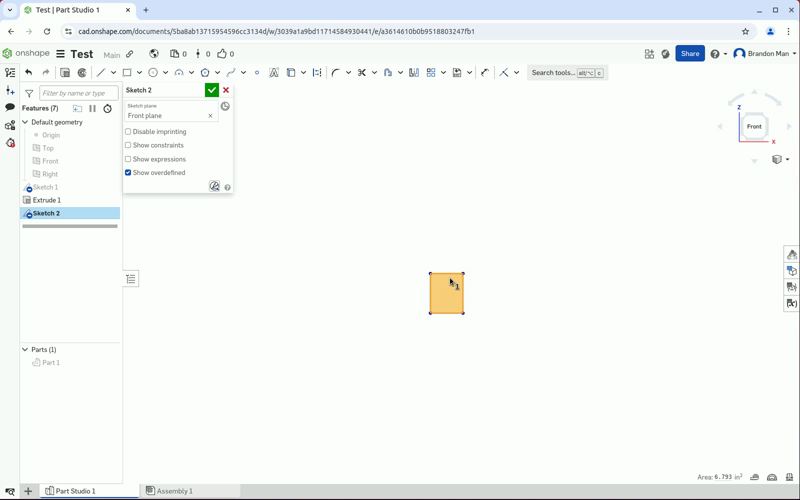
scroll(-6)
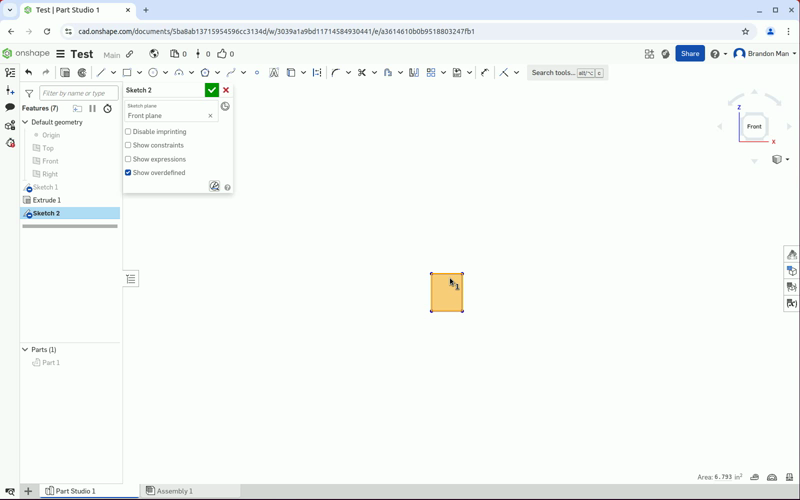
scroll(-6)
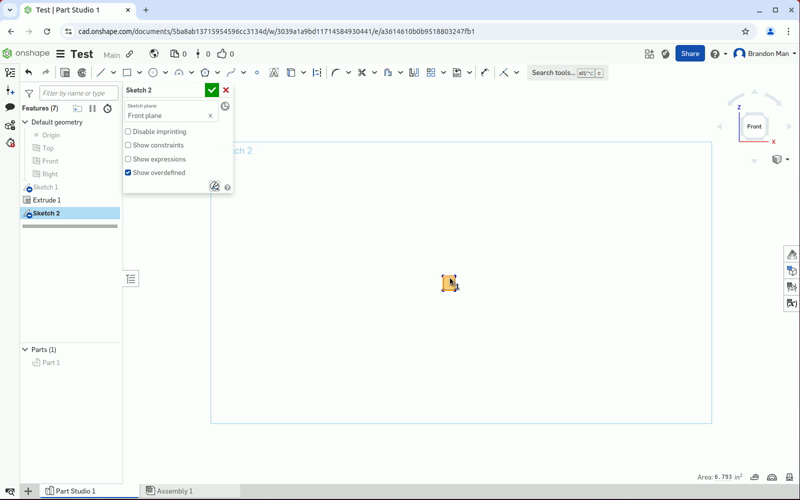
mouse_move(73, 352)
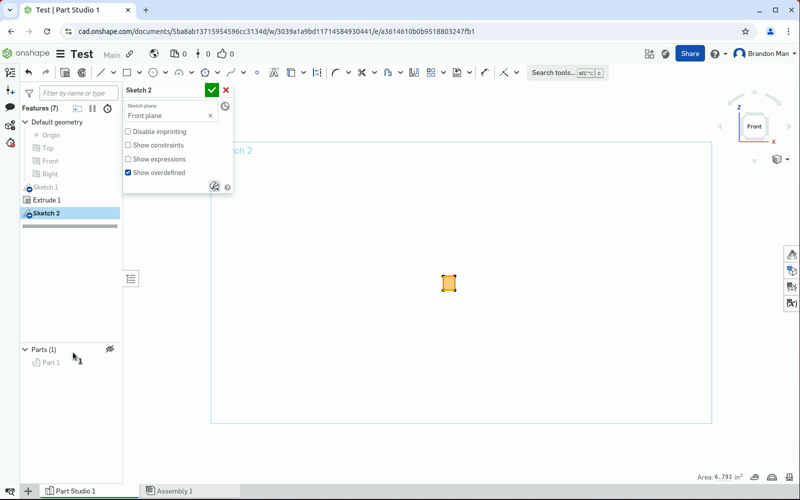
key(shift+y)
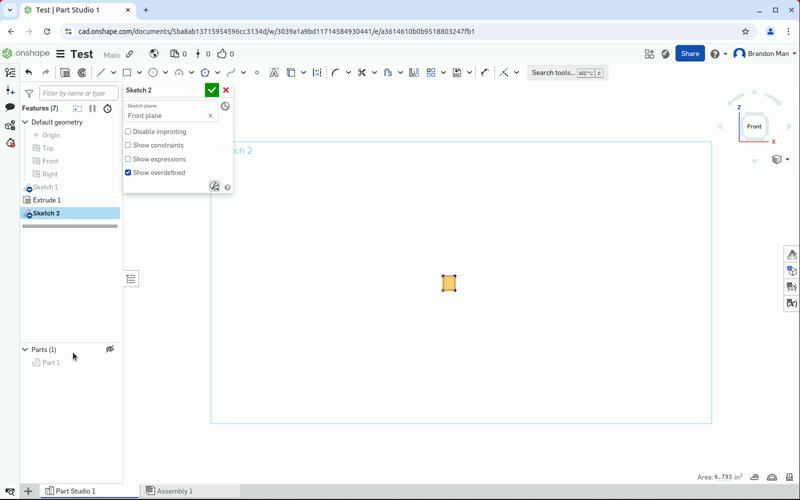
key(shift+e)
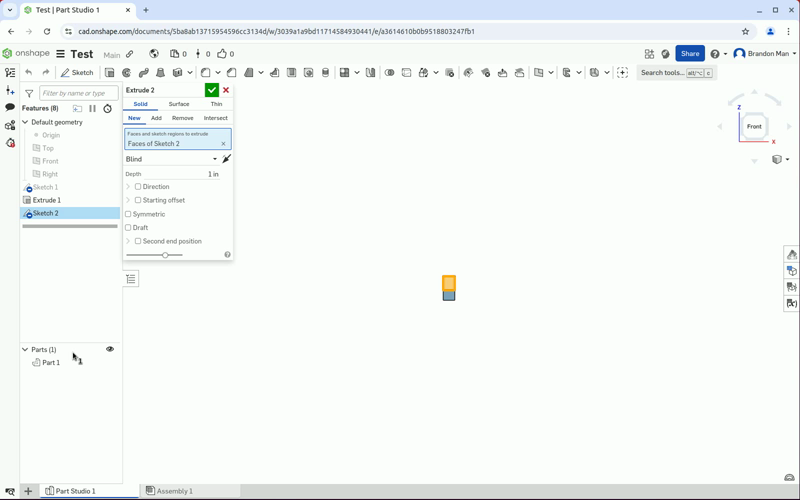
mouse_move(143, 106)
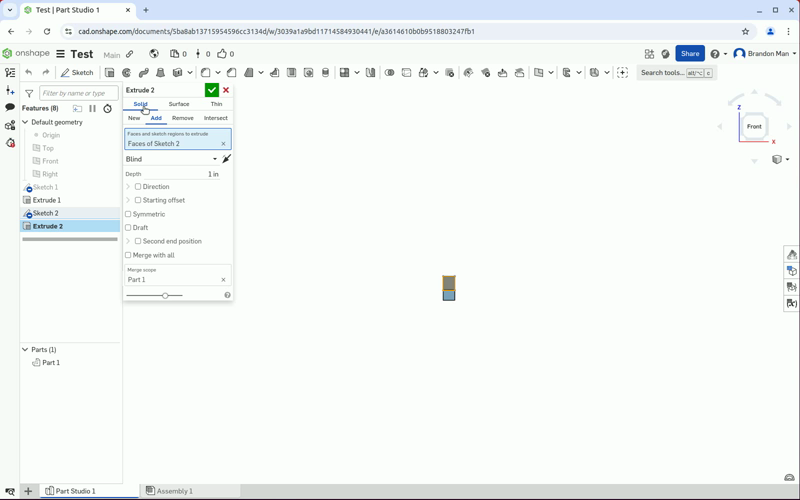
click(143, 106)
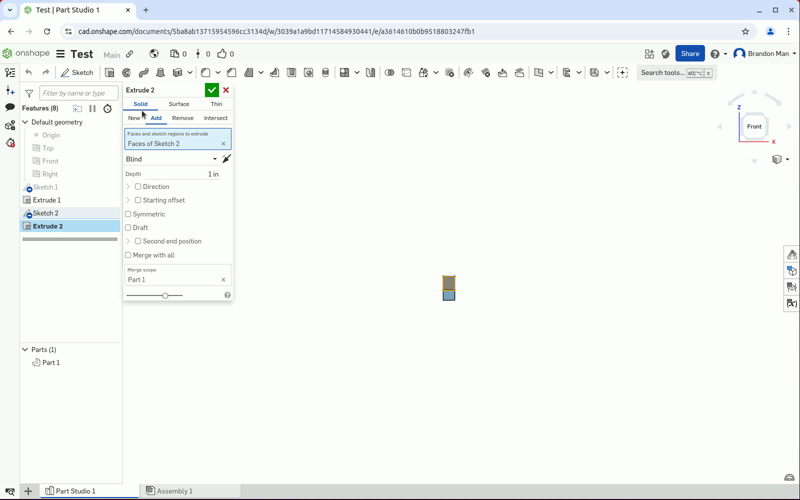
mouse_move(137, 120)
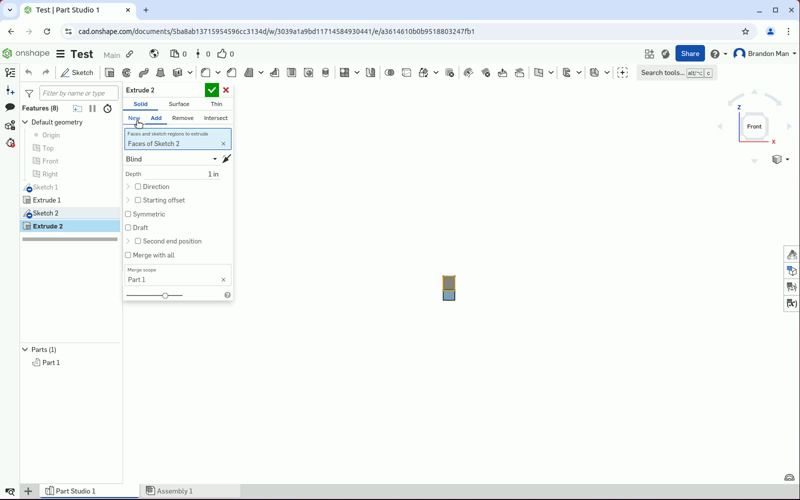
click(137, 120)
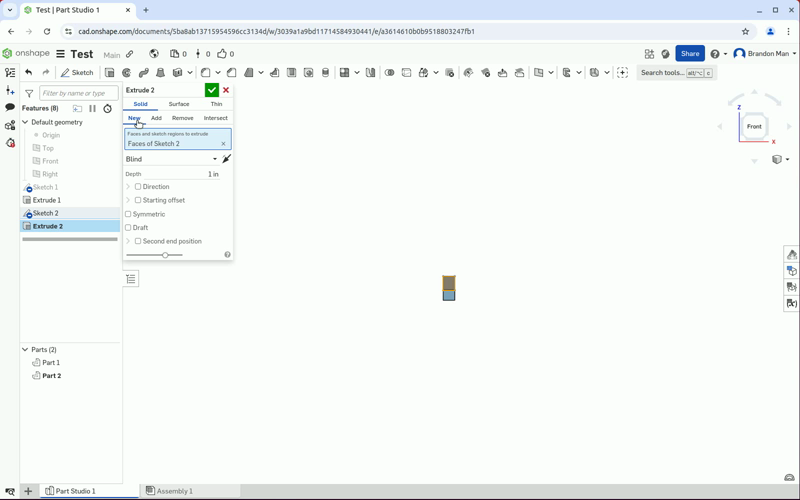
key(tab, 4)
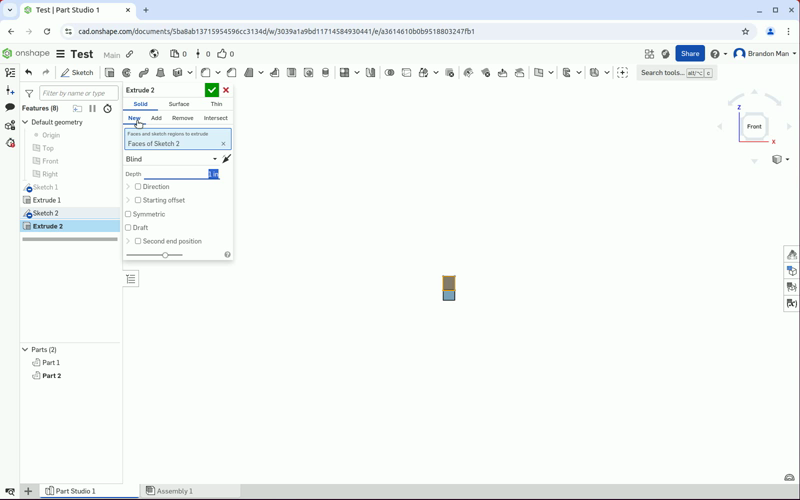
text(23.108)
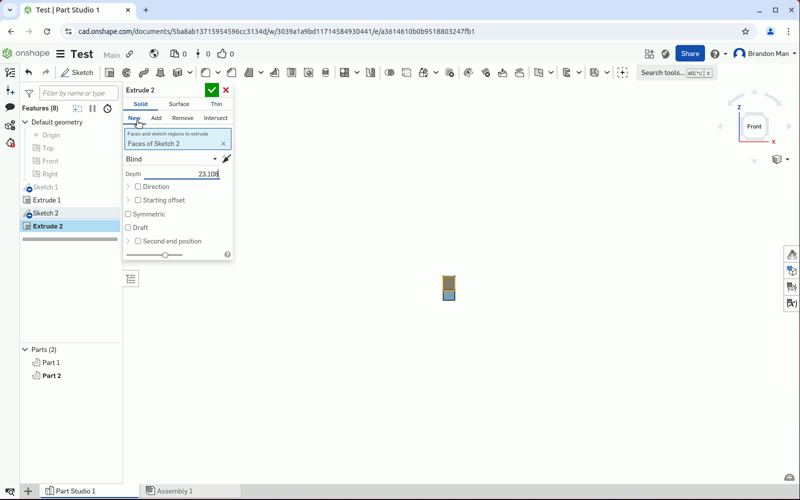
key(enter)
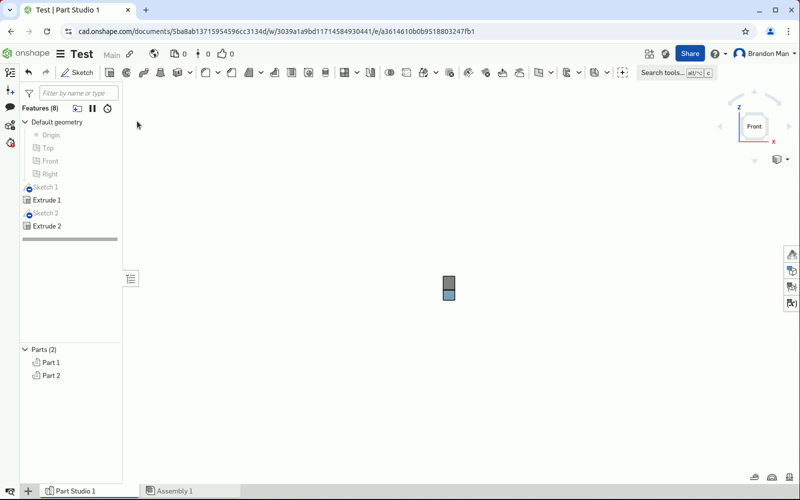
key(shift+h)
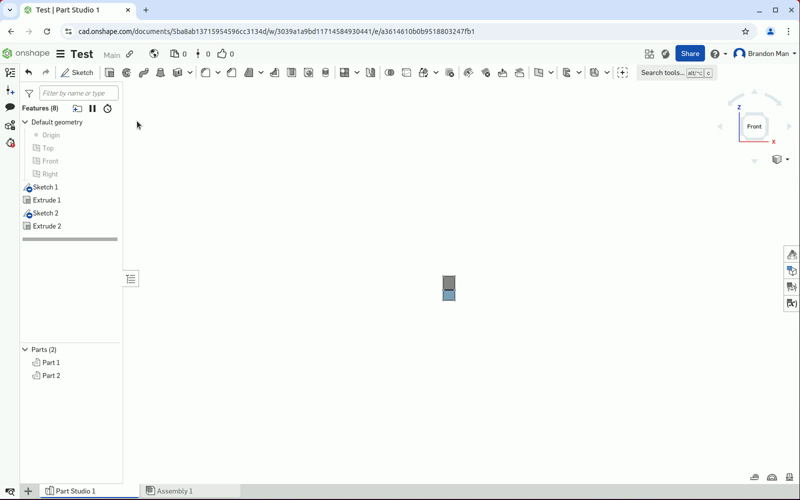
key(shift+h)
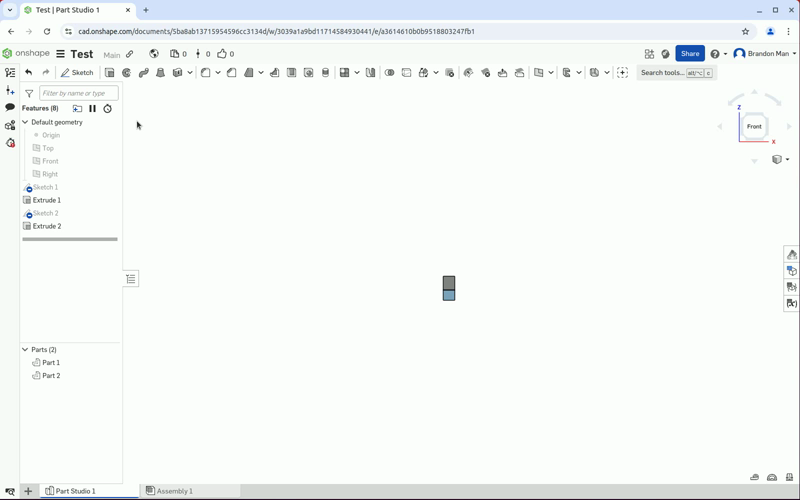
mouse_move(73, 189)
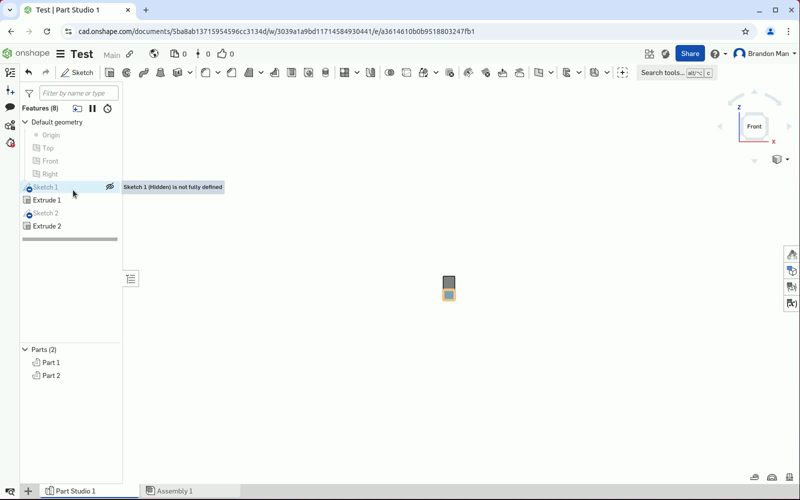
click(73, 189)
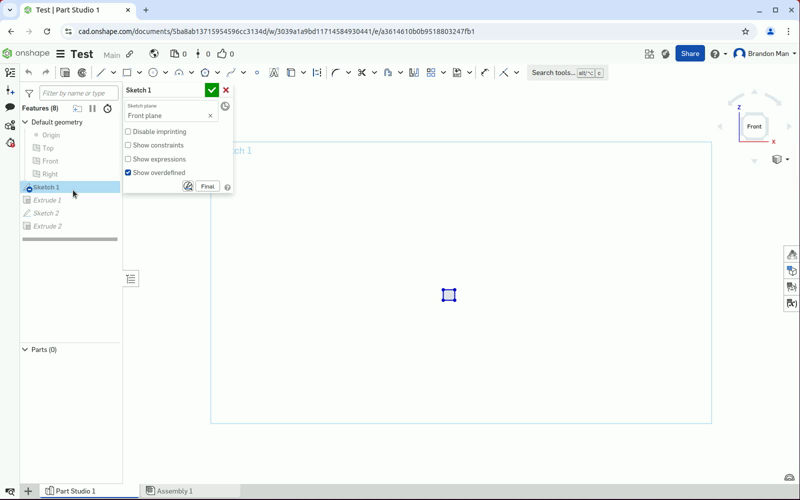
mouse_move(229, 92)
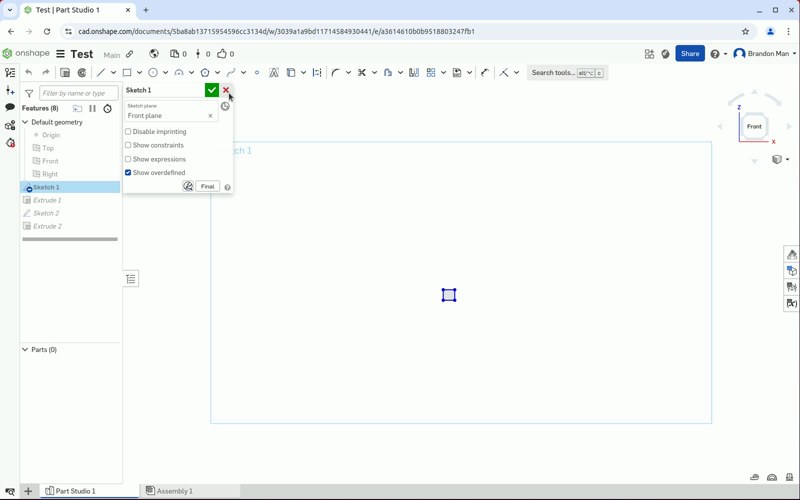
click(229, 92)
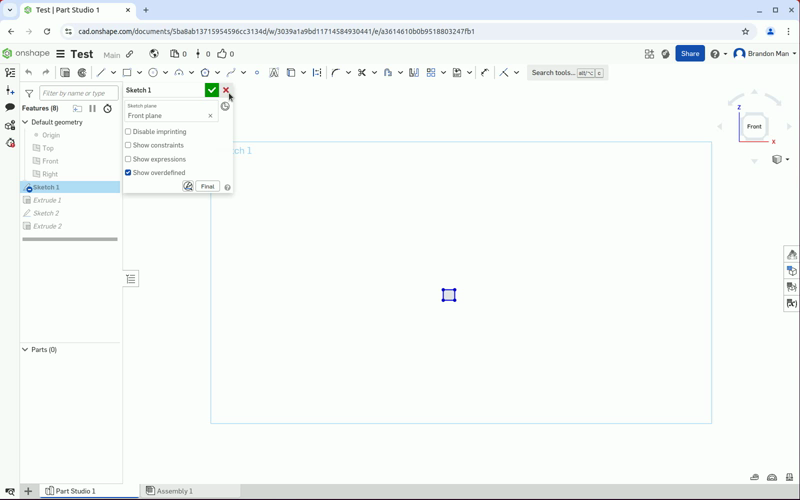
key(shift+s)
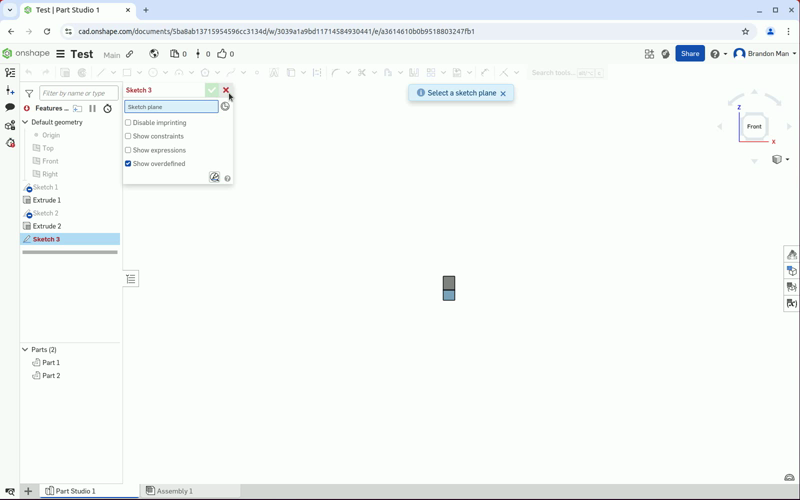
mouse_move(73, 163)
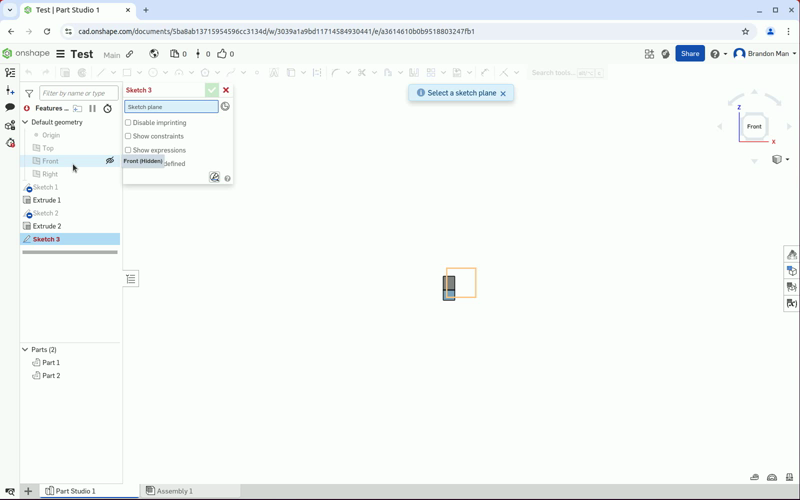
click(73, 163)
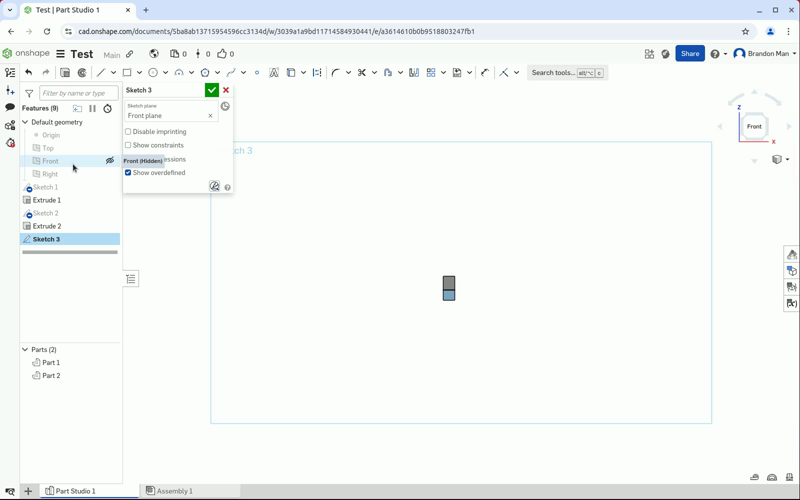
mouse_move(73, 352)
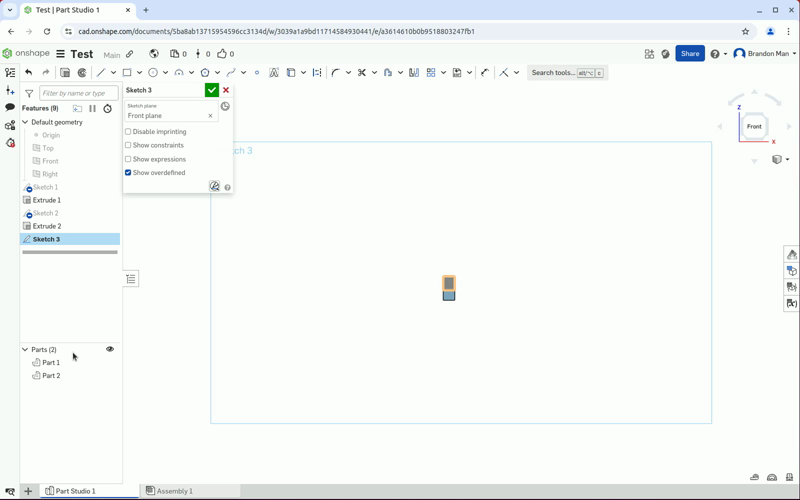
key(y)
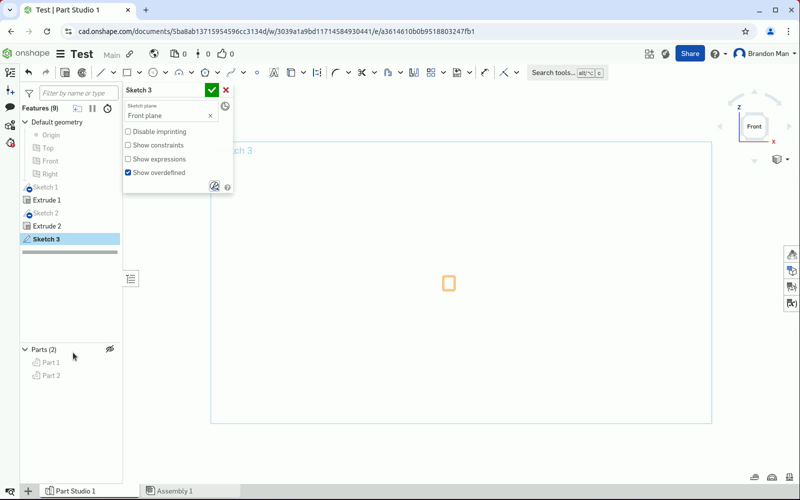
key(l)
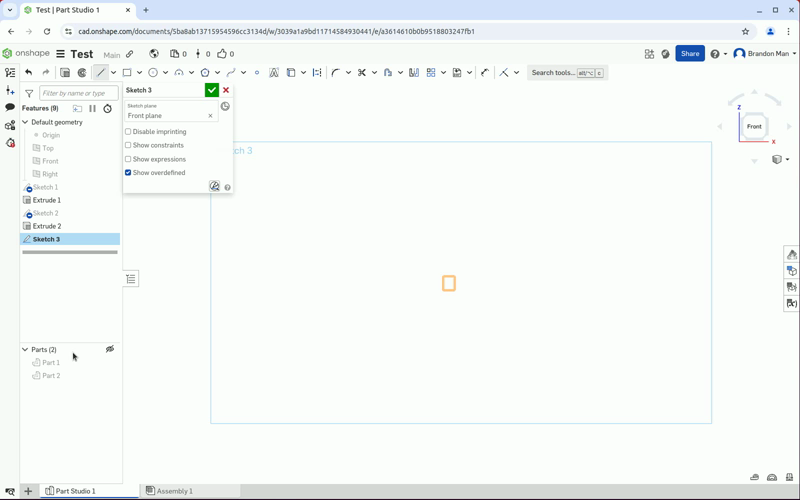
key_down(shift)
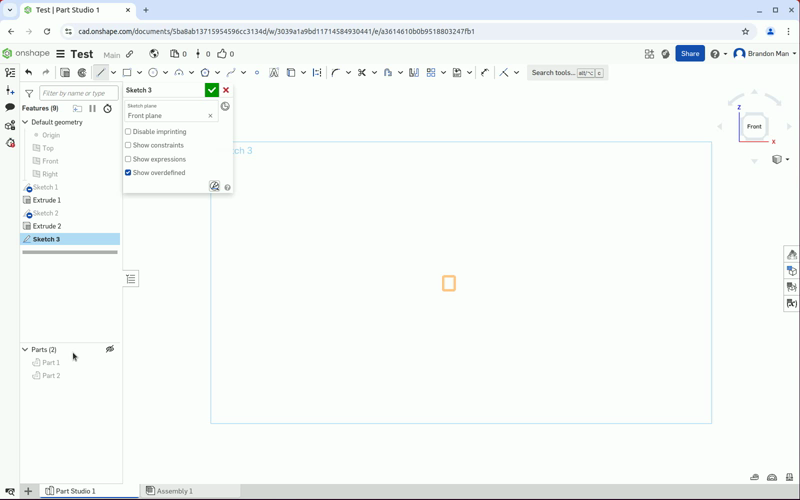
mouse_move(453, 290)
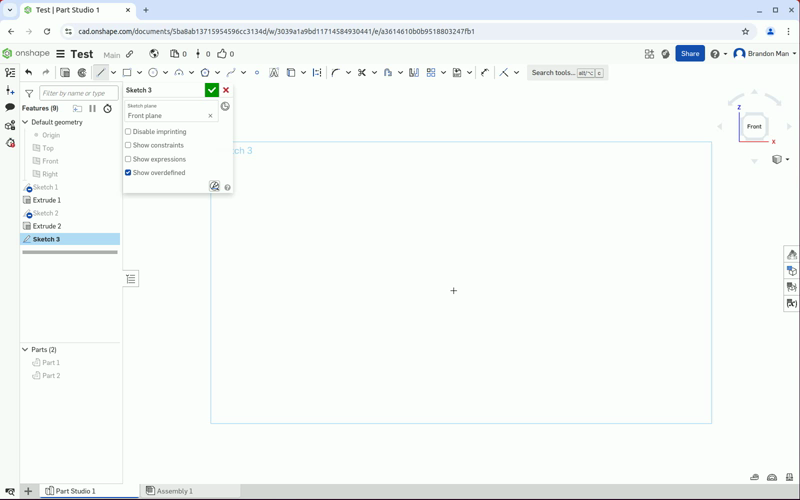
click(453, 290)
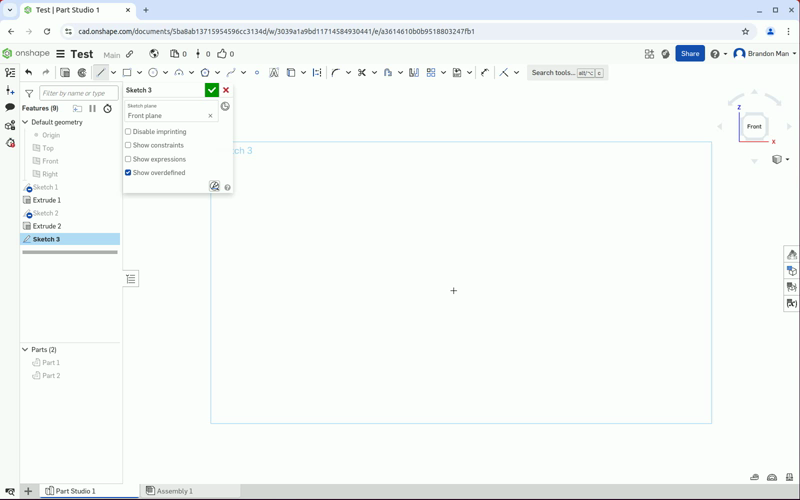
key_up(shift)
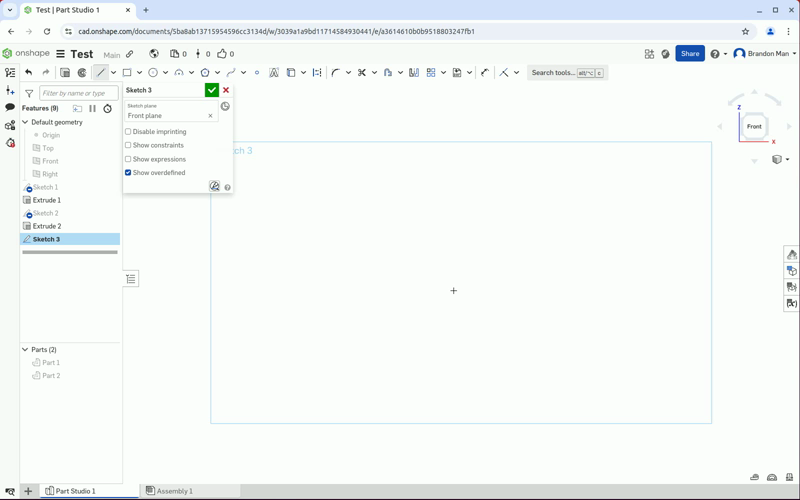
key_down(shift)
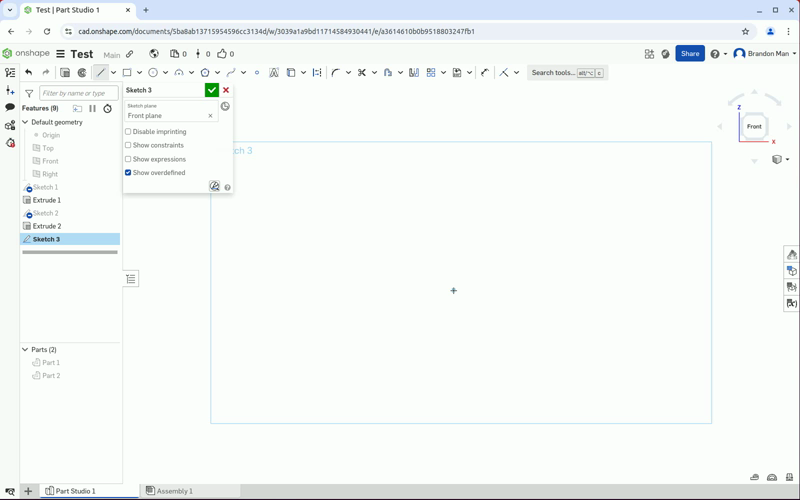
mouse_move(483, 290)
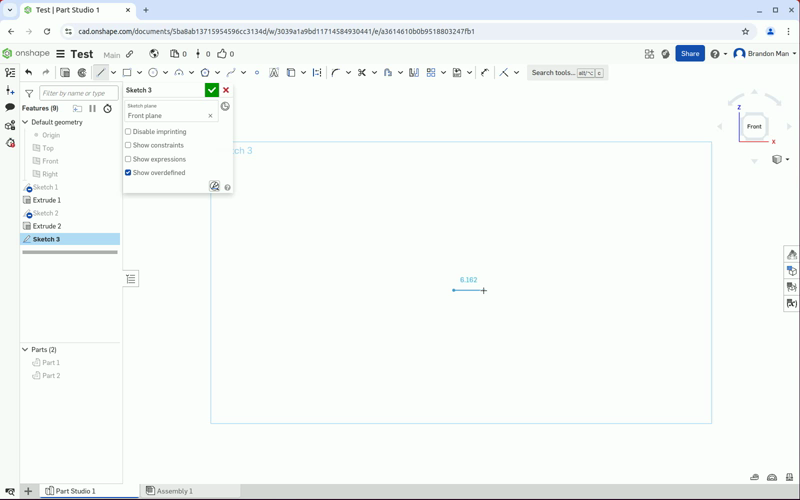
mouse_move(467, 290)
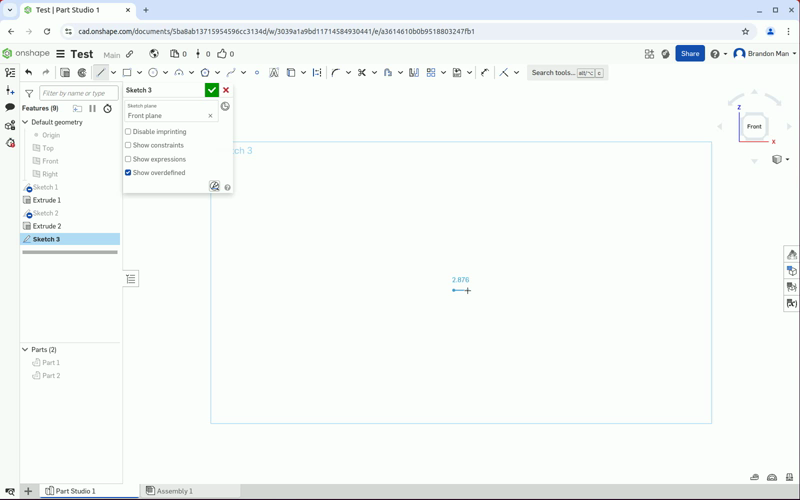
click(467, 290)
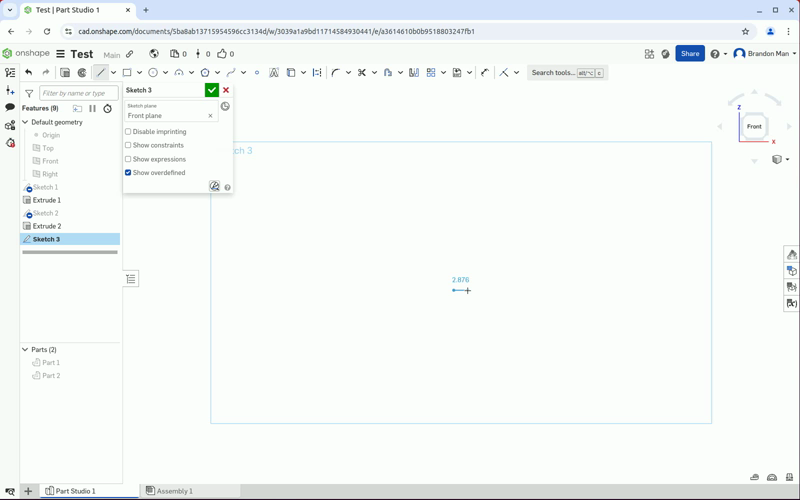
key_up(shift)
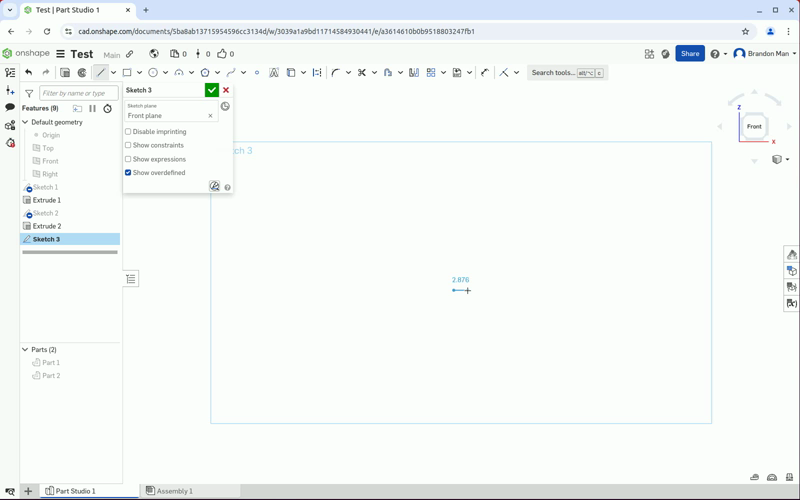
key_down(shift)
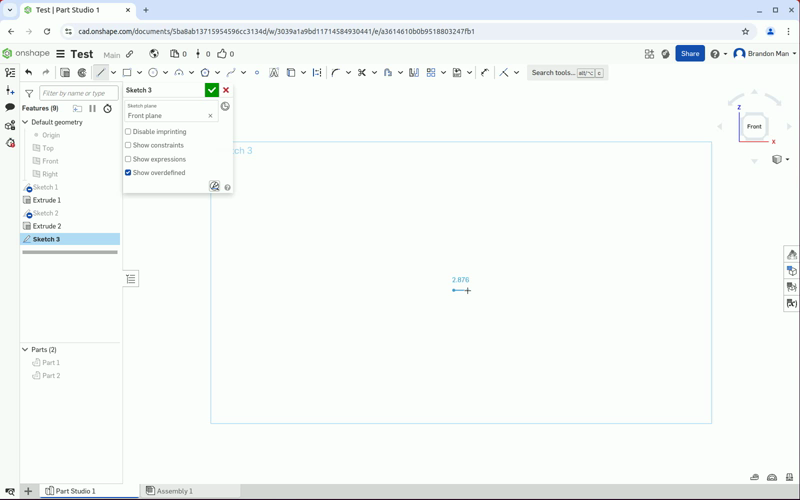
mouse_move(497, 290)
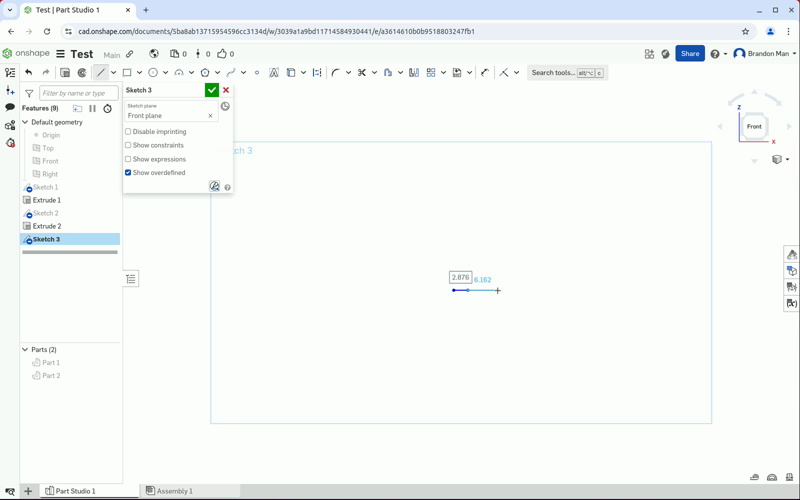
mouse_move(467, 276)
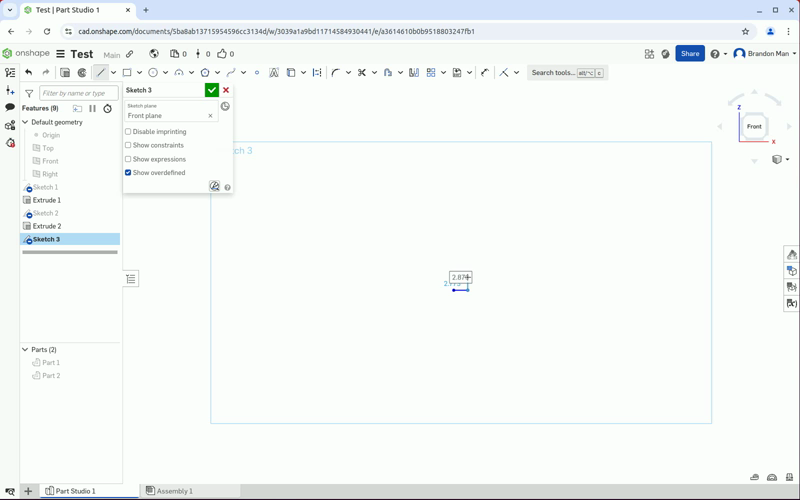
click(467, 276)
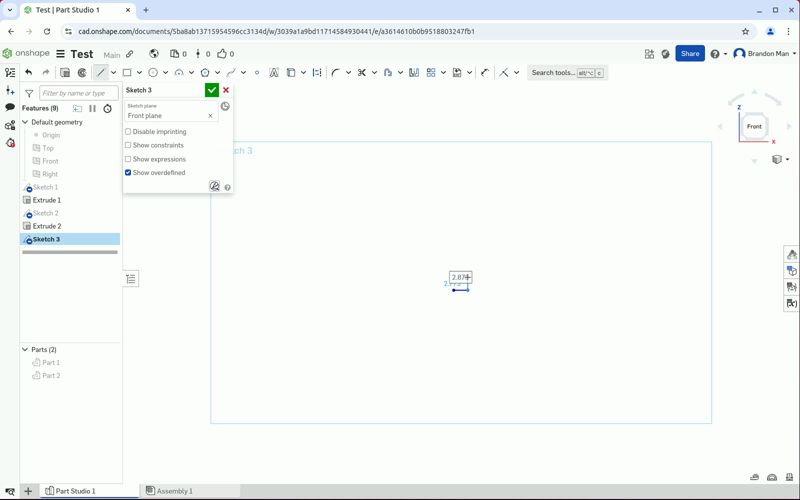
key_up(shift)
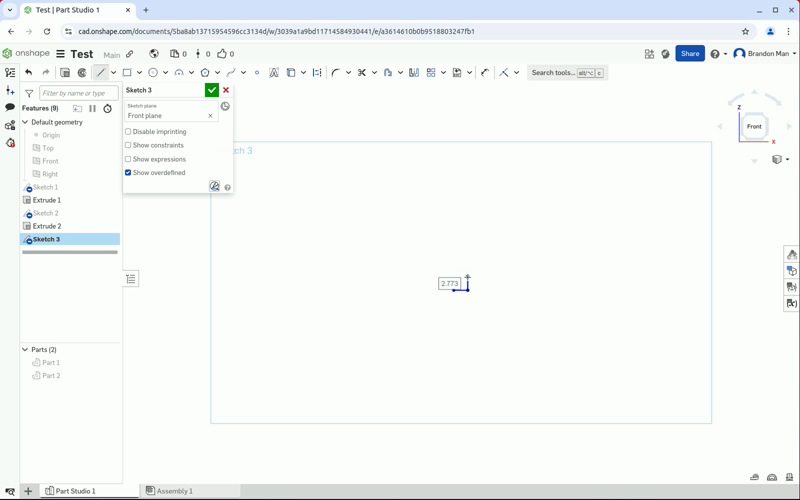
key_down(shift)
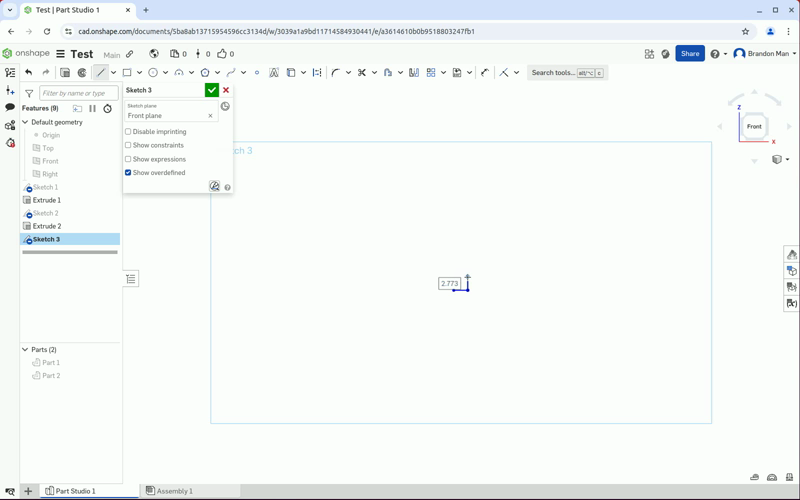
mouse_move(497, 276)
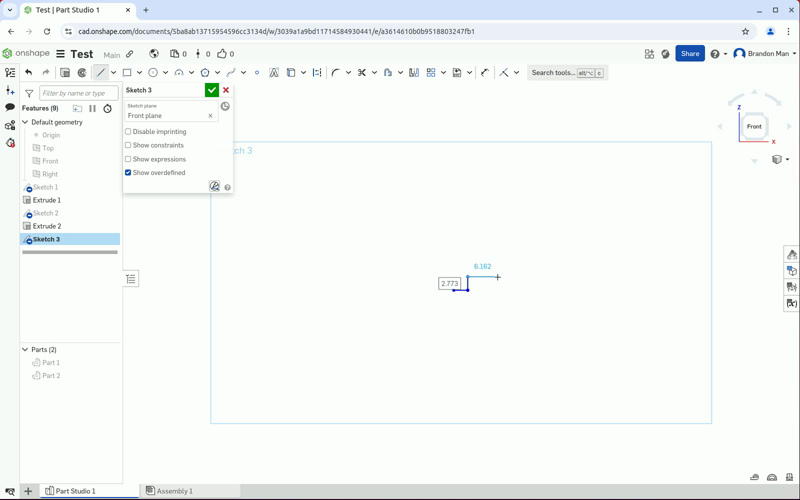
mouse_move(453, 276)
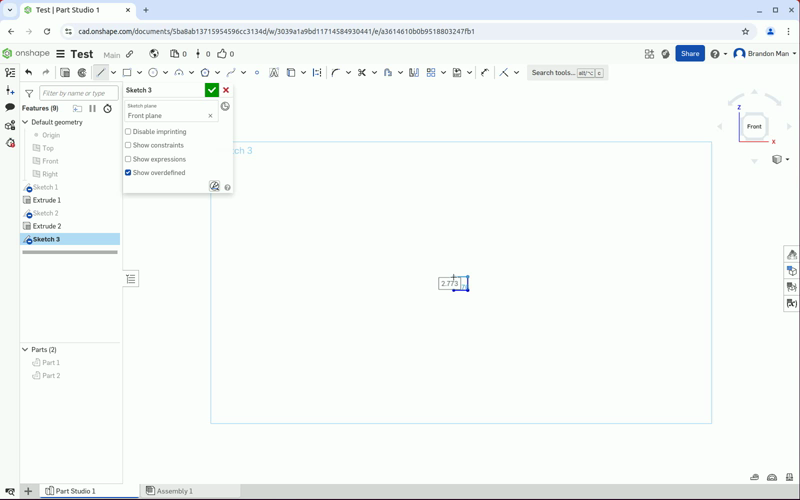
click(453, 276)
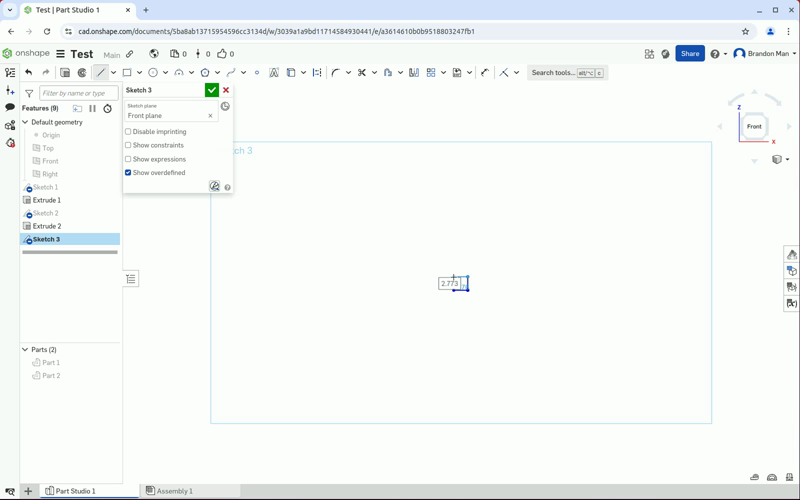
key_up(shift)
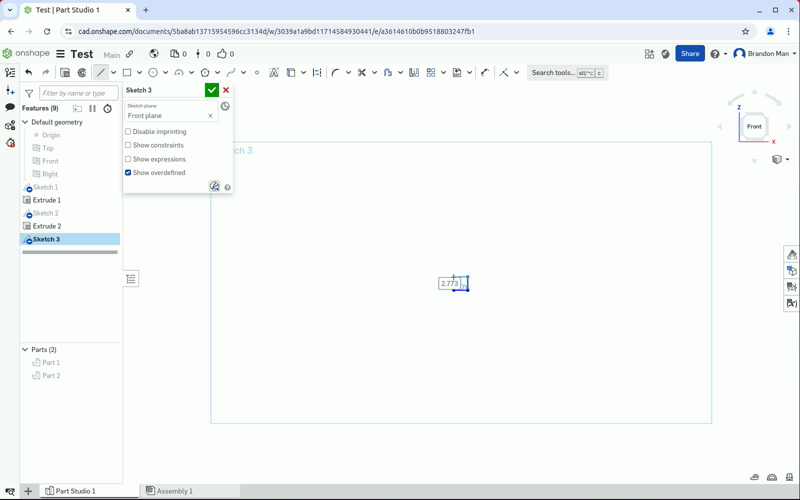
mouse_move(483, 276)
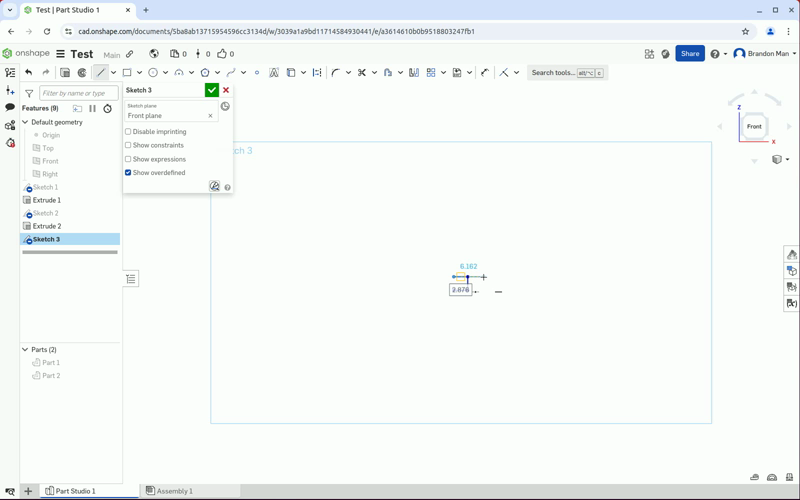
key_down(shift)
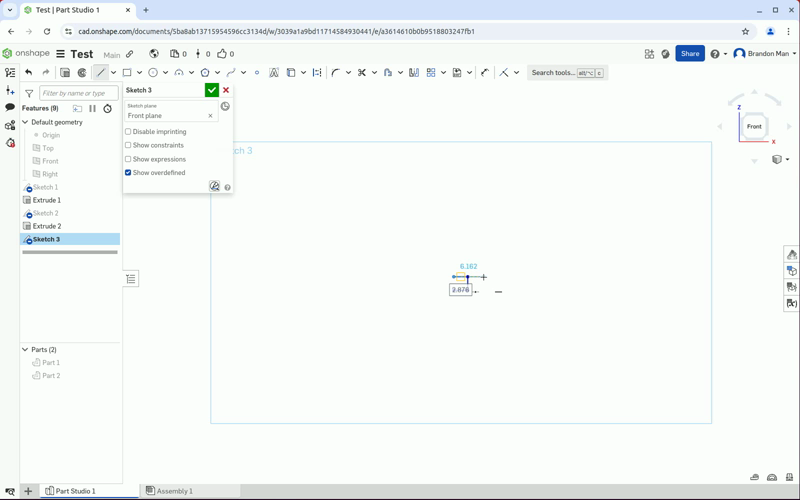
mouse_move(453, 290)
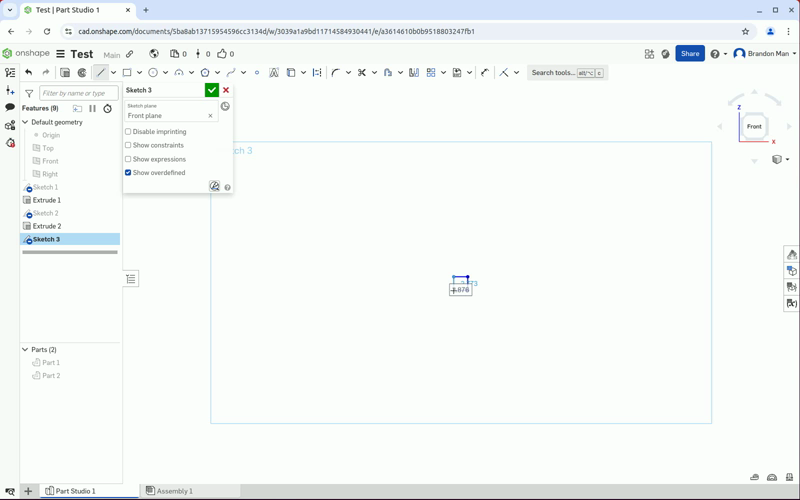
key_up(shift)
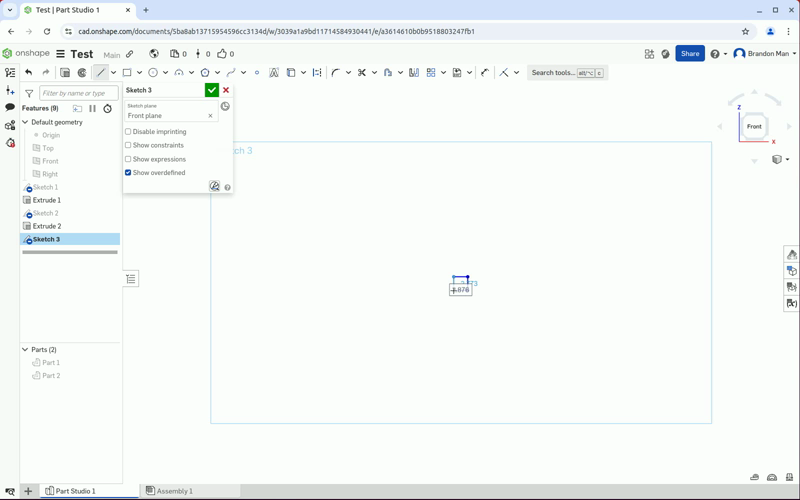
click(453, 290)
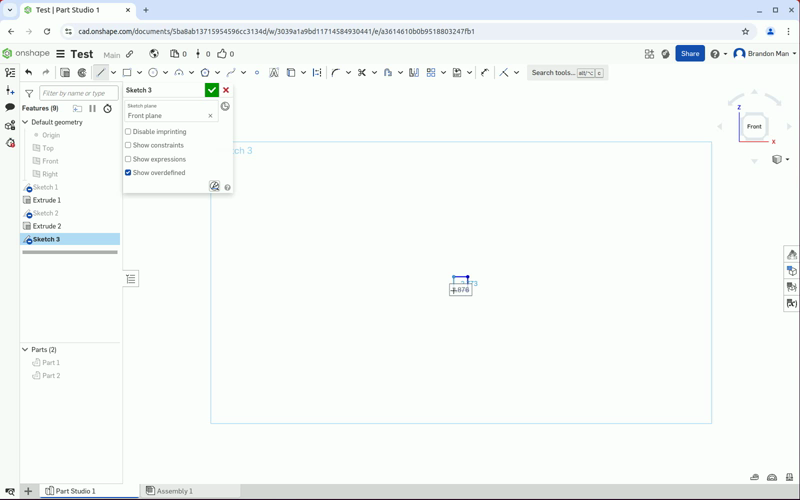
key(esc)
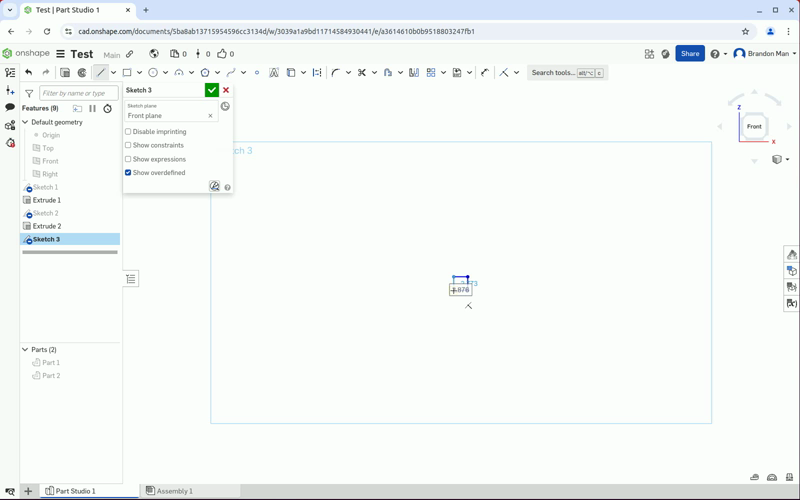
mouse_move(458, 283)
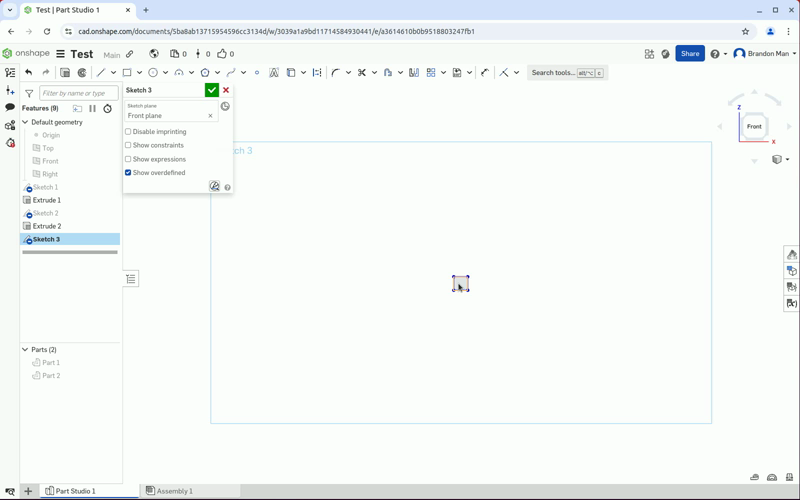
scroll(6)
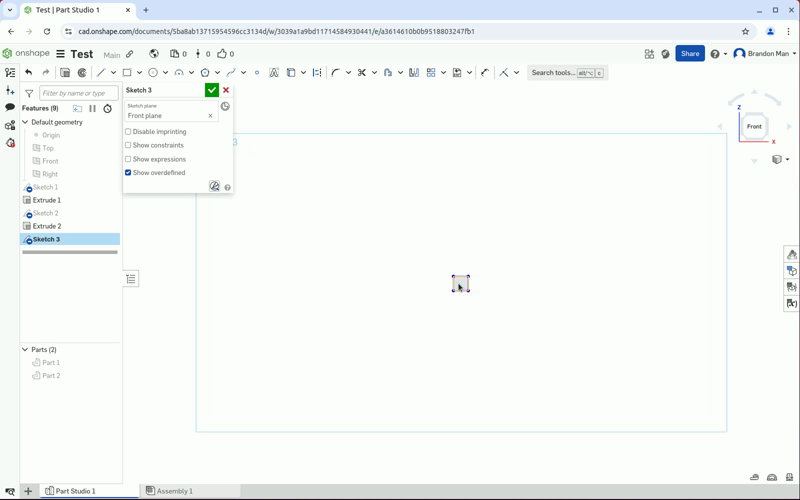
scroll(6)
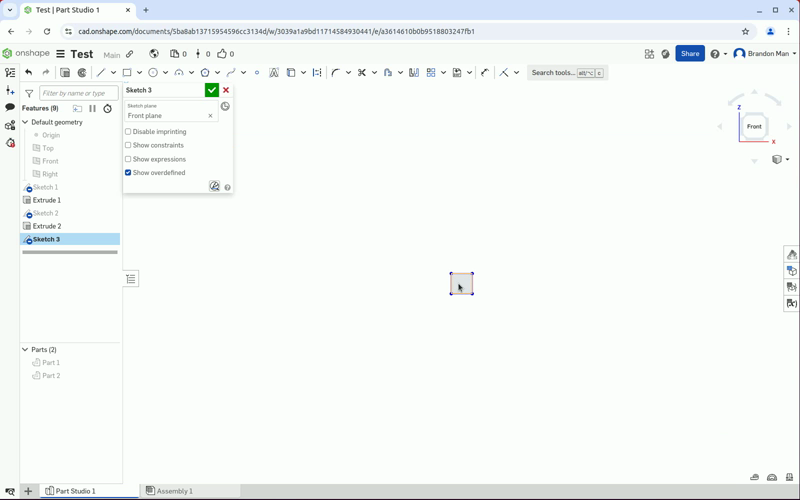
scroll(6)
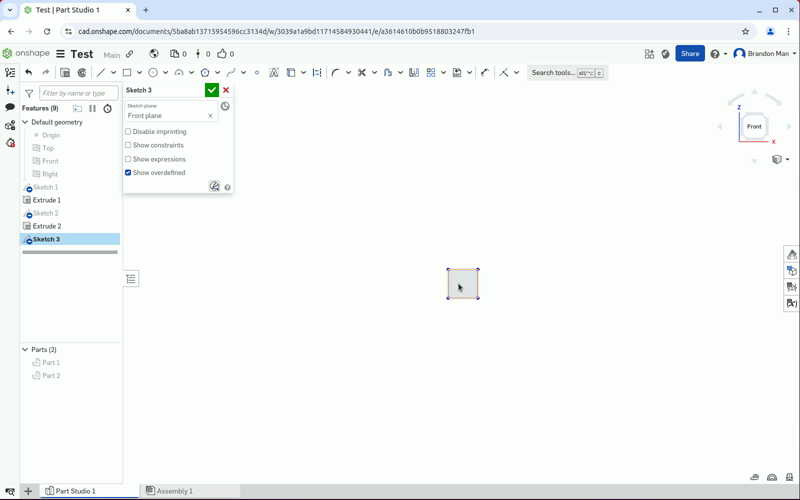
scroll(6)
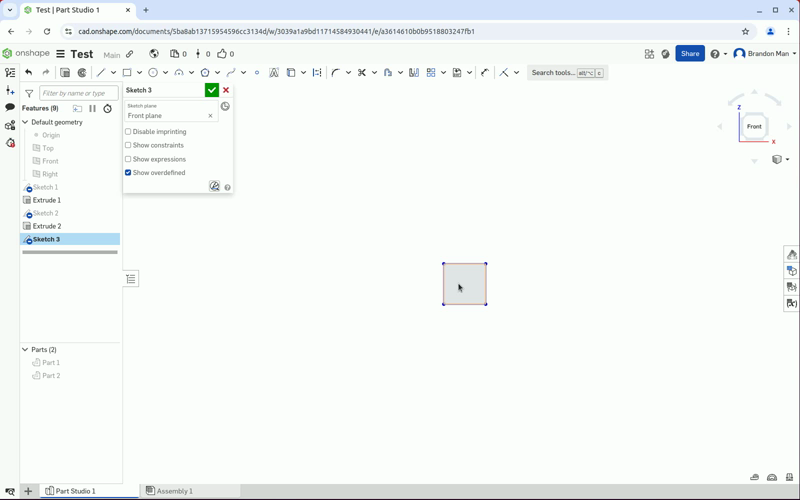
scroll(6)
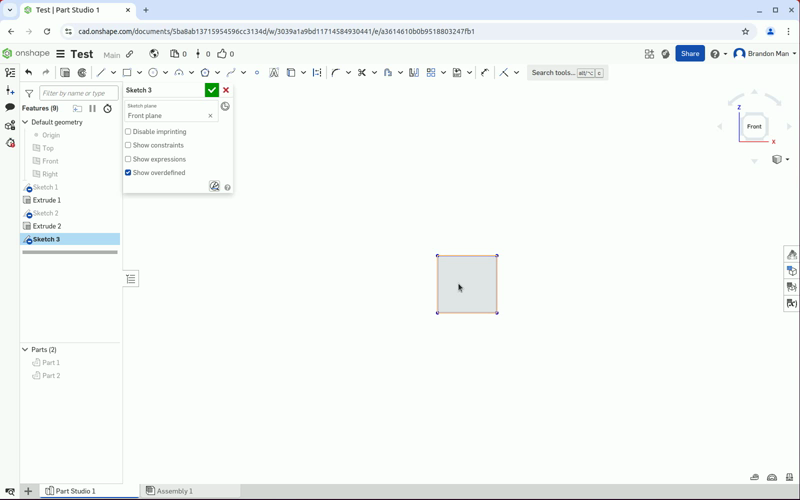
scroll(6)
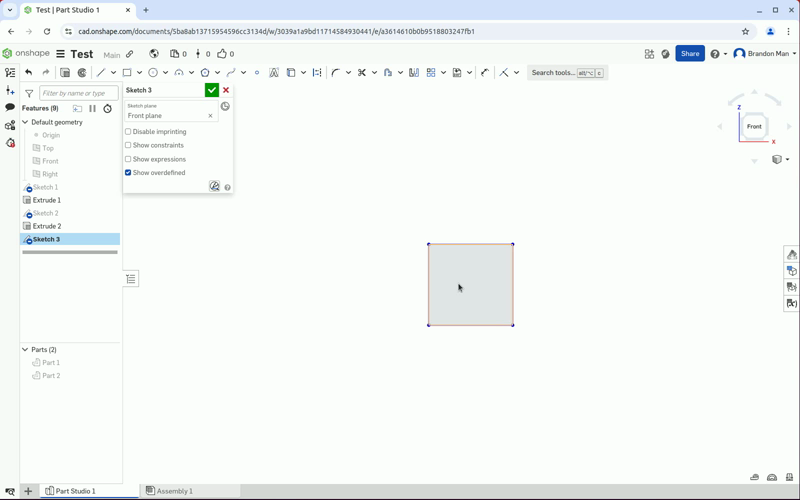
scroll(6)
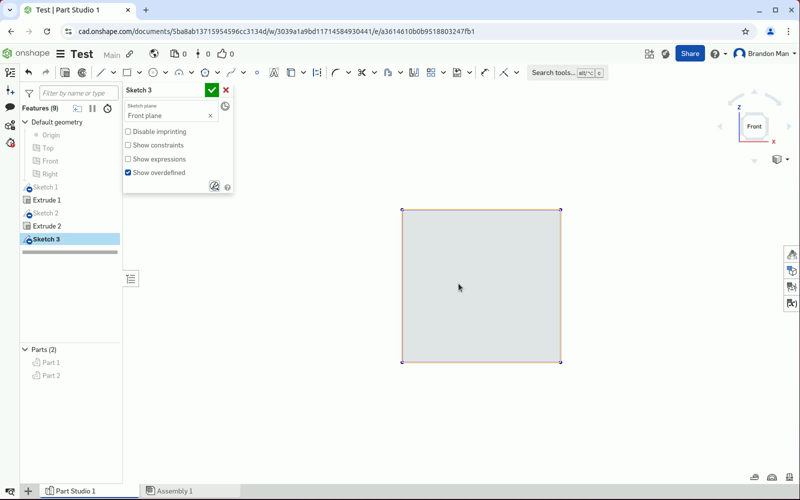
click(458, 283)
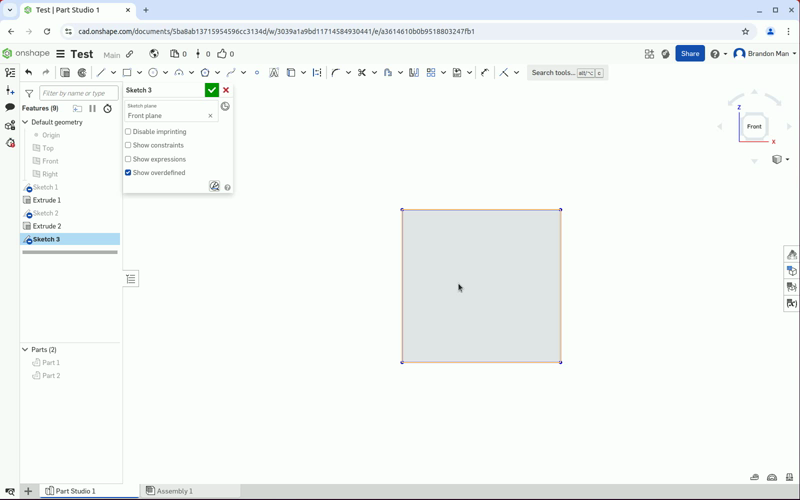
scroll(-6)
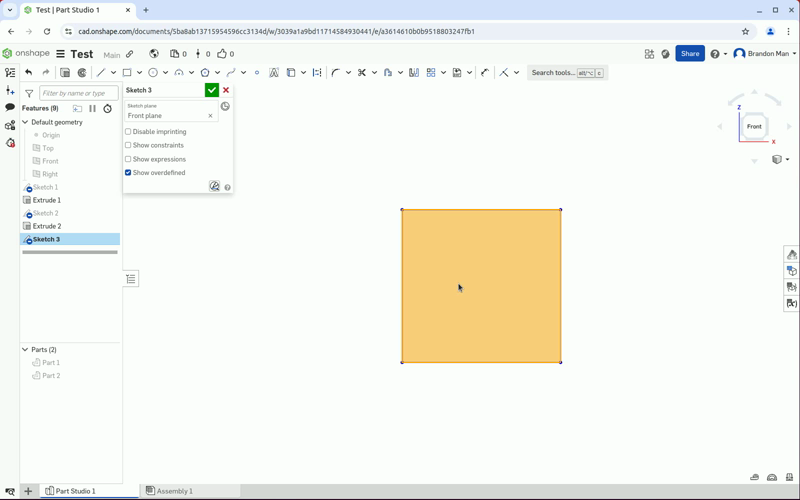
scroll(-6)
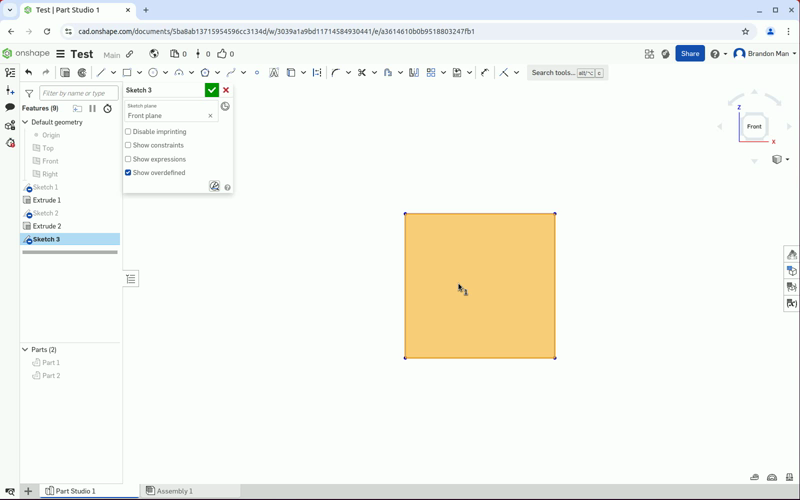
scroll(-6)
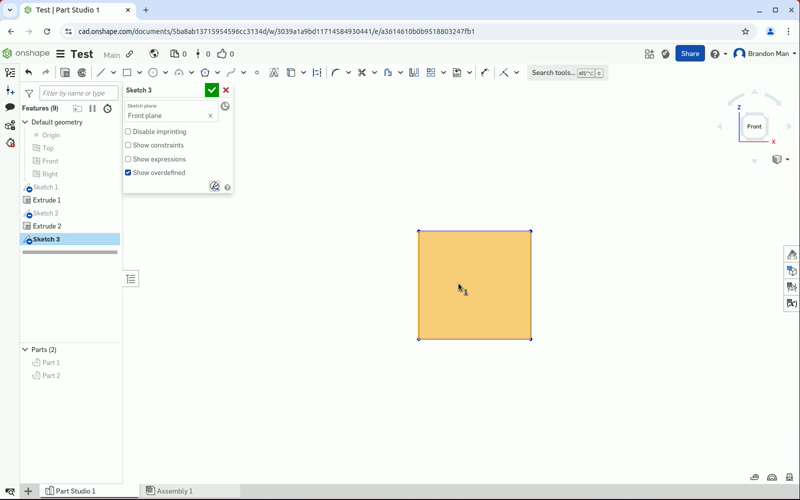
scroll(-6)
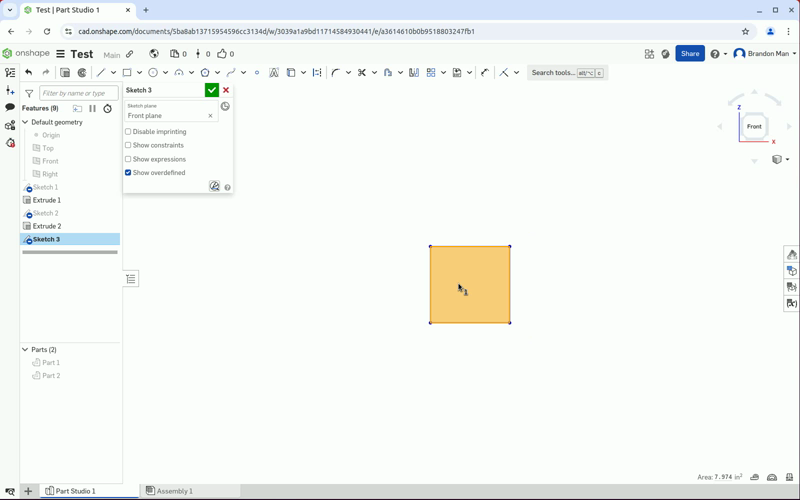
scroll(-6)
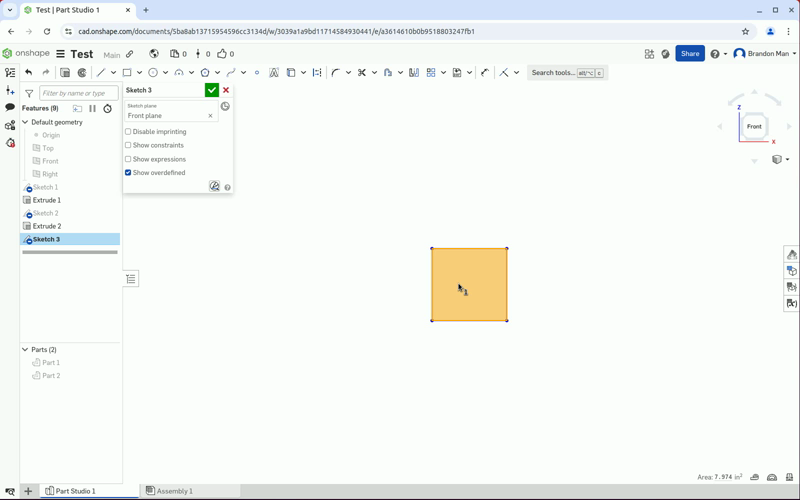
scroll(-6)
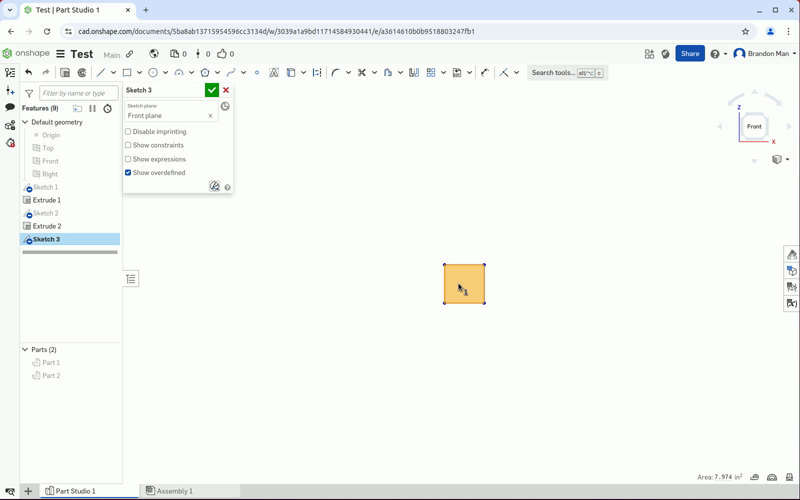
scroll(-6)
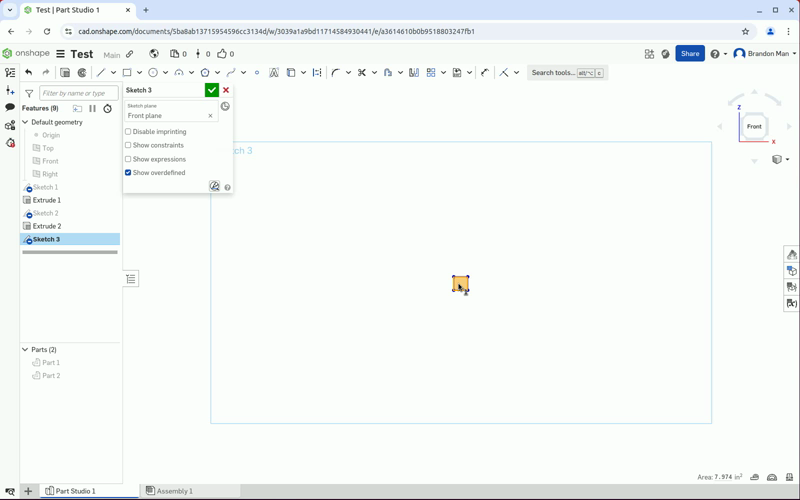
mouse_move(73, 352)
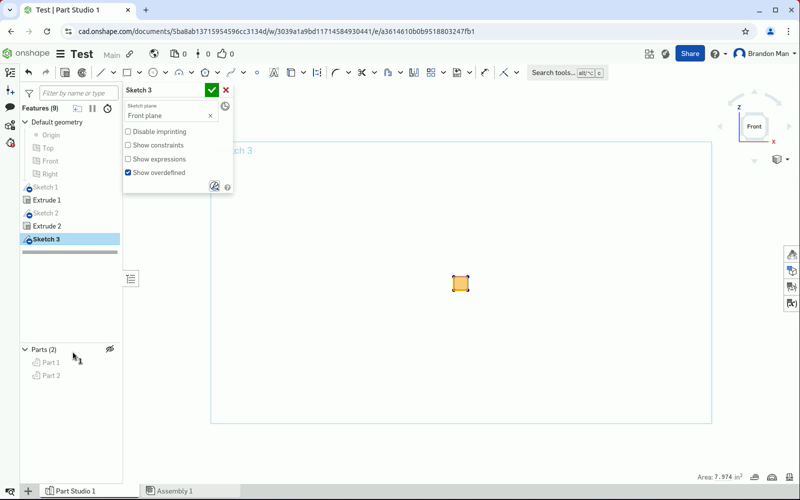
key(shift+y)
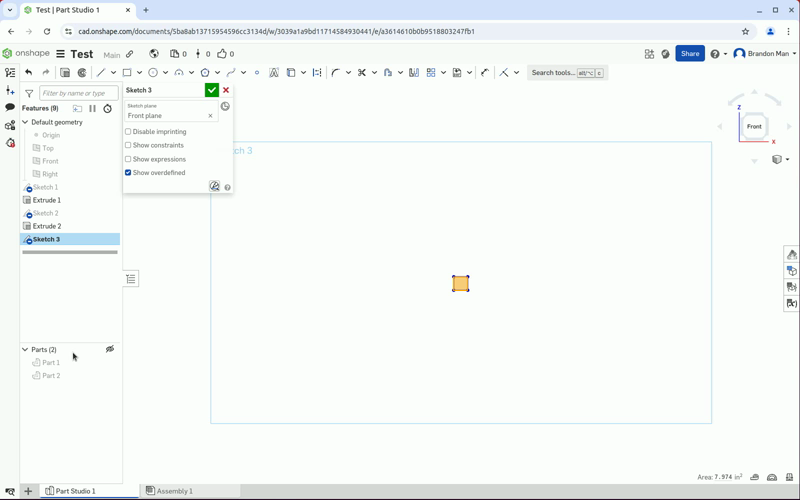
key(shift+e)
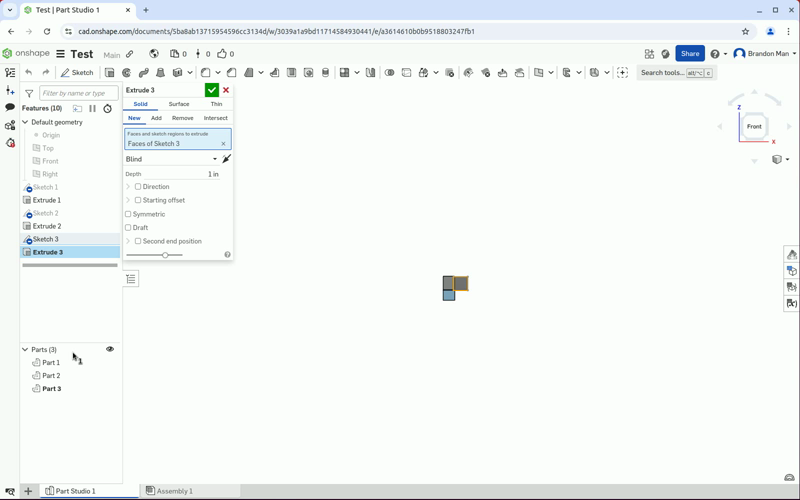
mouse_move(143, 106)
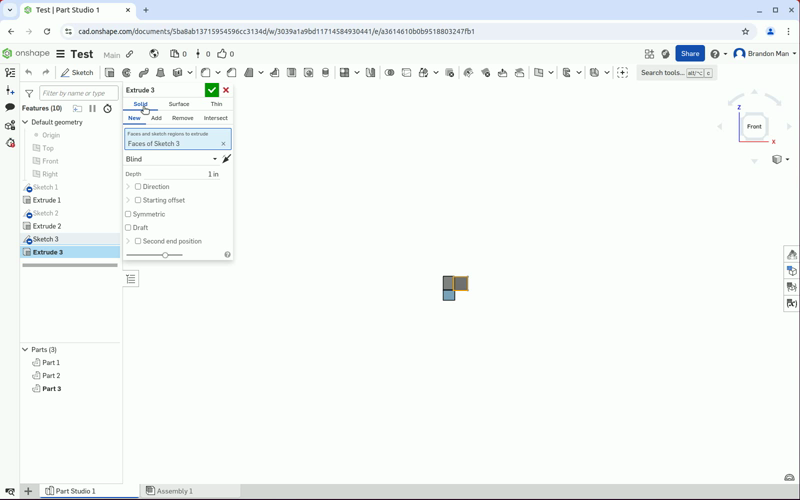
click(143, 106)
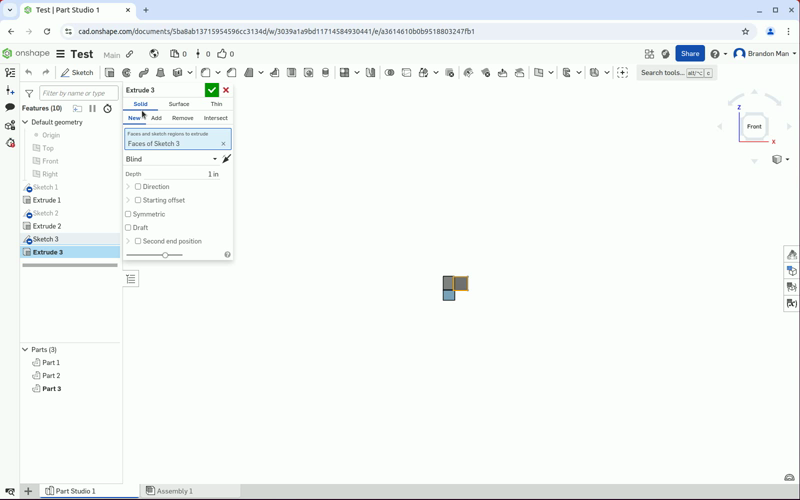
mouse_move(137, 120)
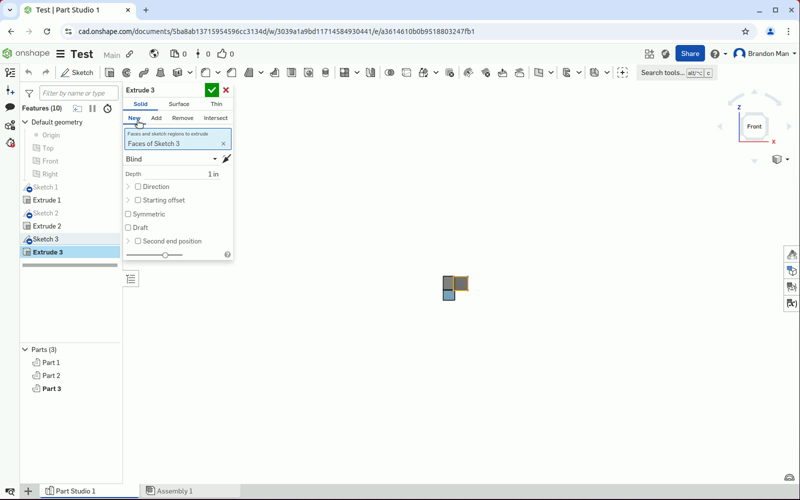
click(137, 120)
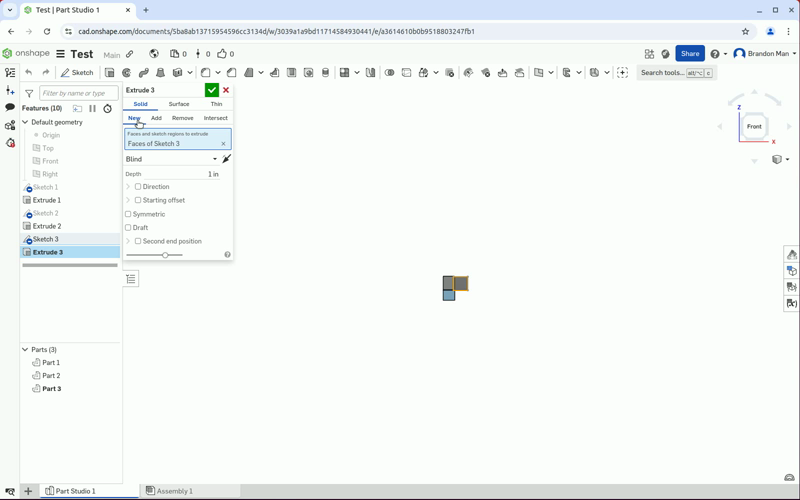
key(tab, 4)
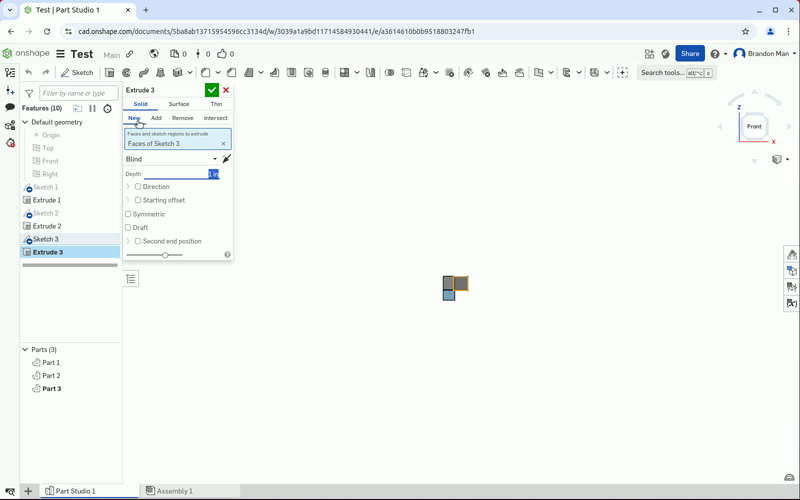
text(23.108)
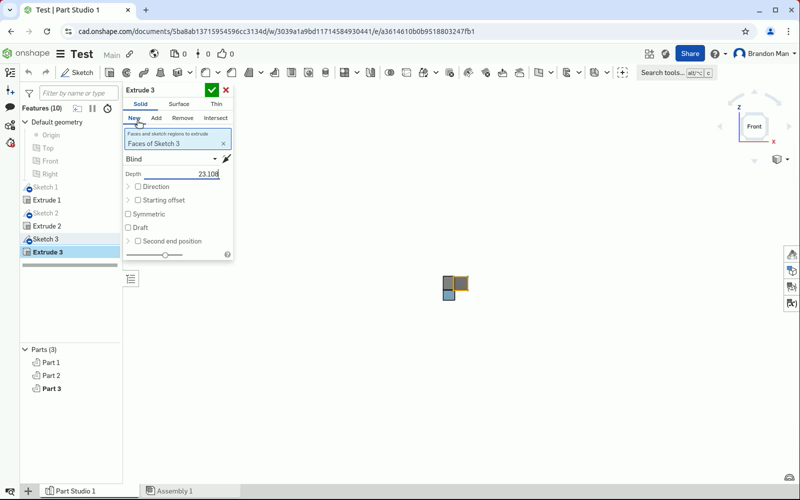
key(enter)
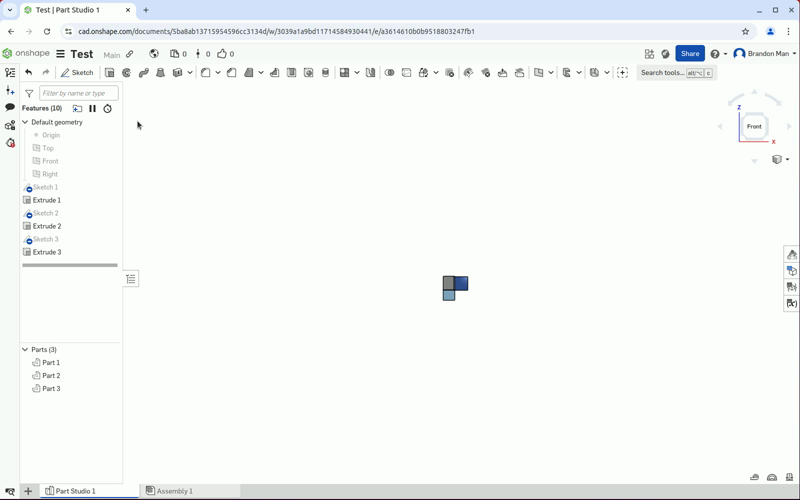
key(shift+h)
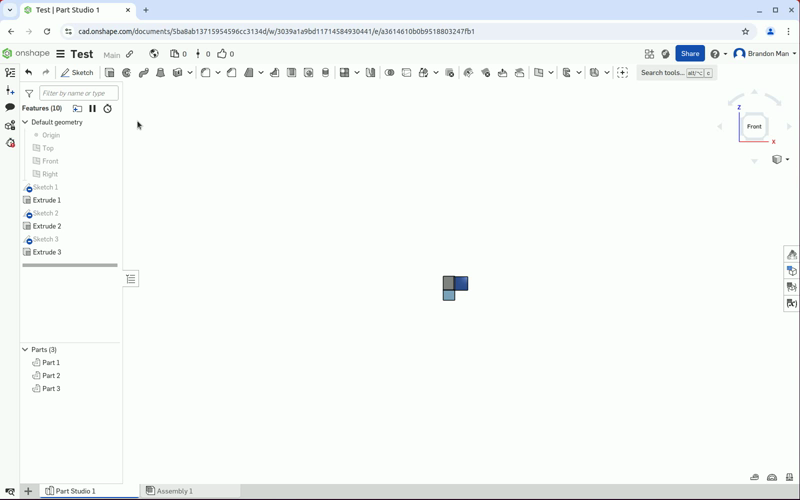
key(shift+h)
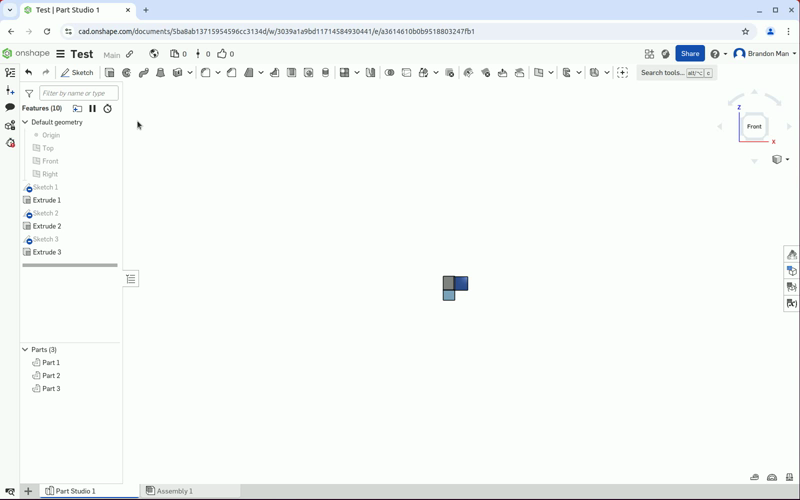
mouse_move(73, 189)
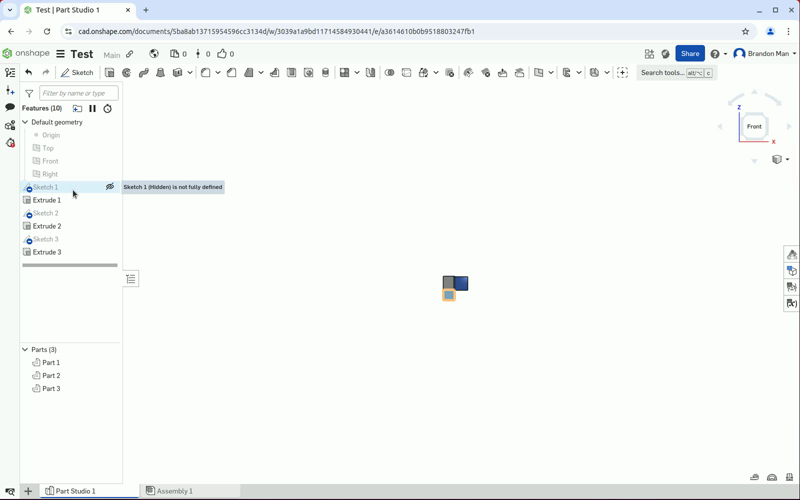
click(73, 189)
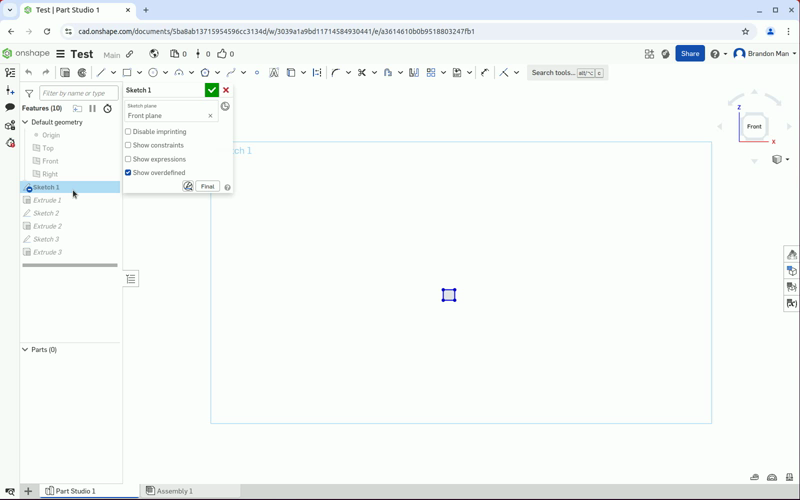
mouse_move(229, 92)
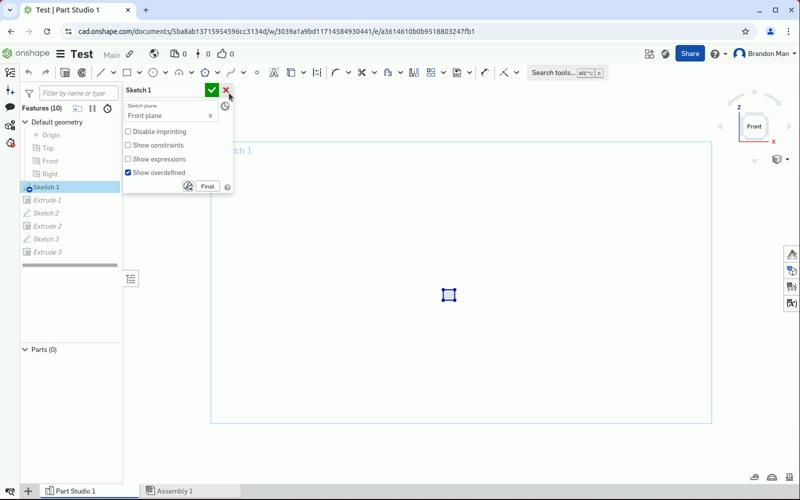
click(229, 92)
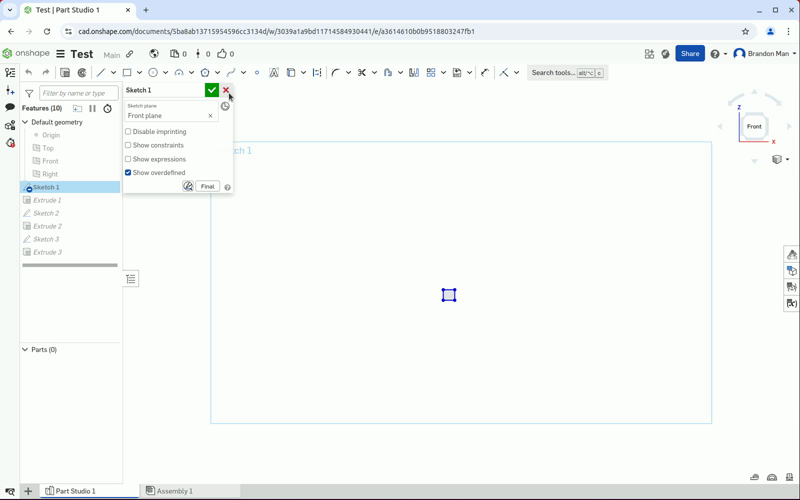
key(shift+s)
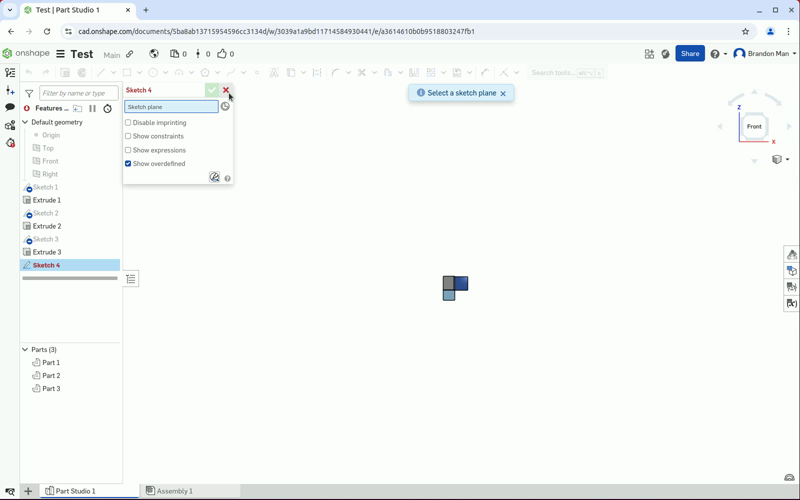
mouse_move(73, 163)
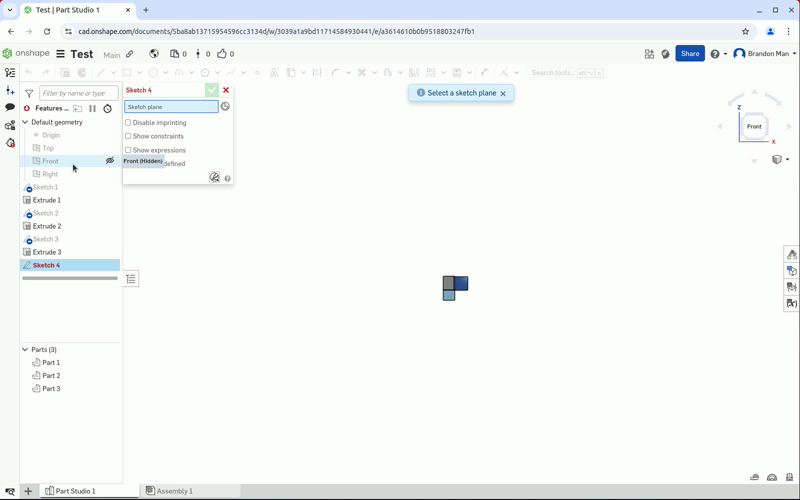
click(73, 163)
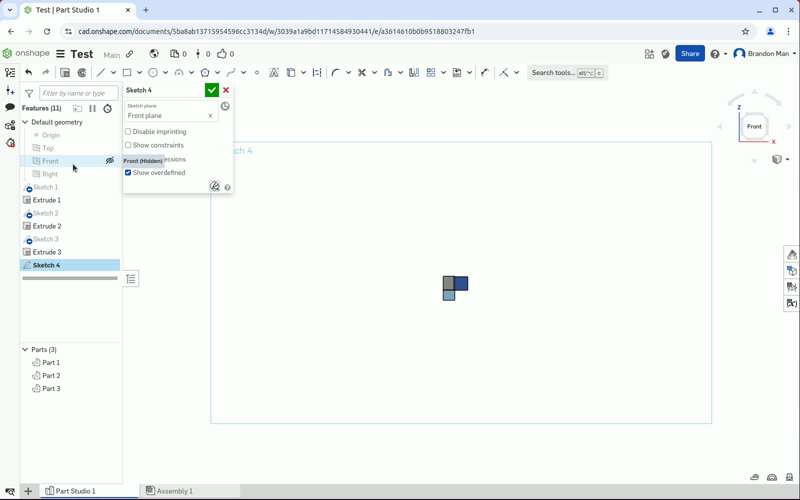
mouse_move(73, 352)
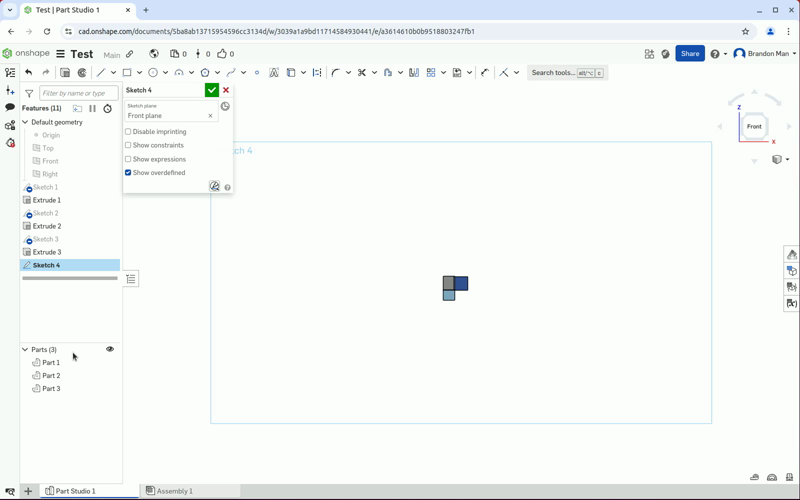
key(y)
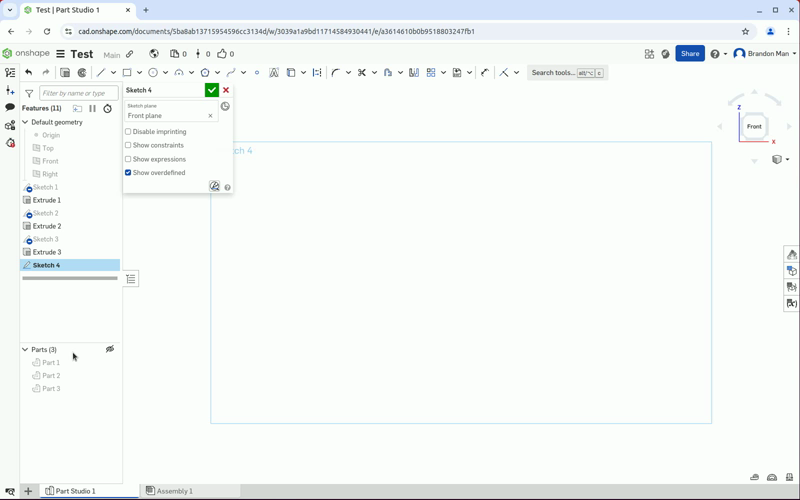
key(l)
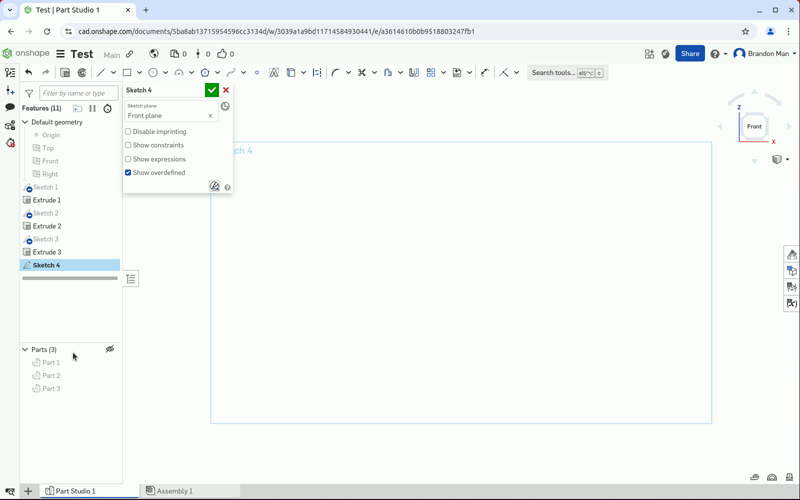
key_down(shift)
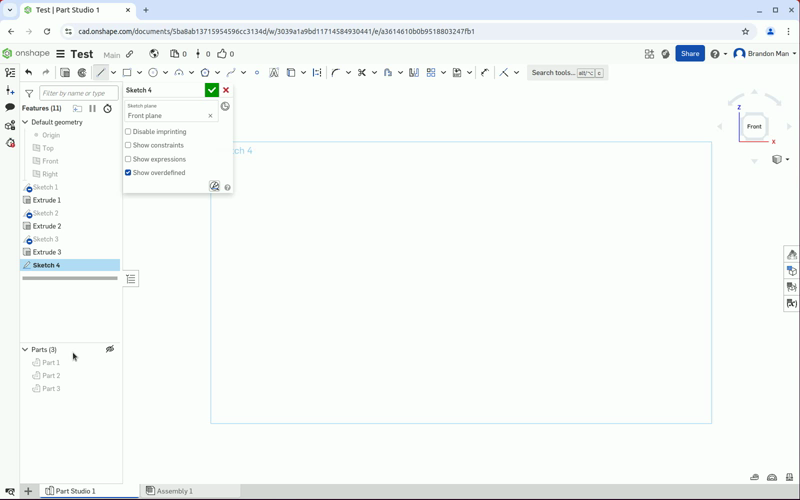
mouse_move(466, 290)
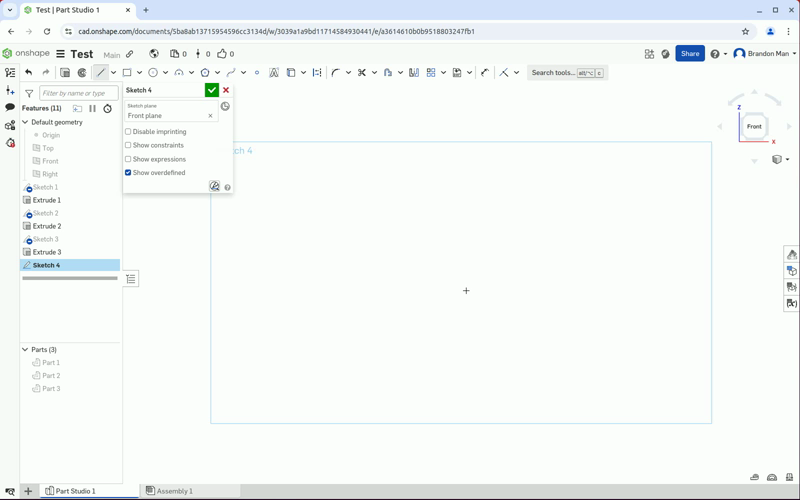
click(466, 290)
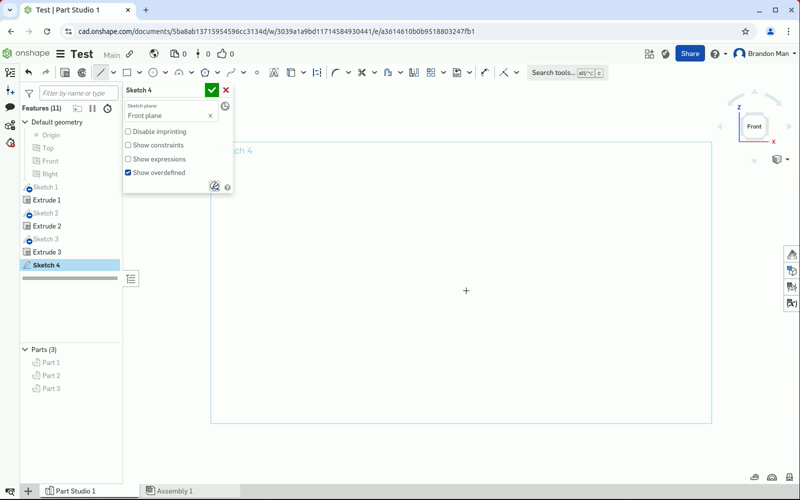
key_up(shift)
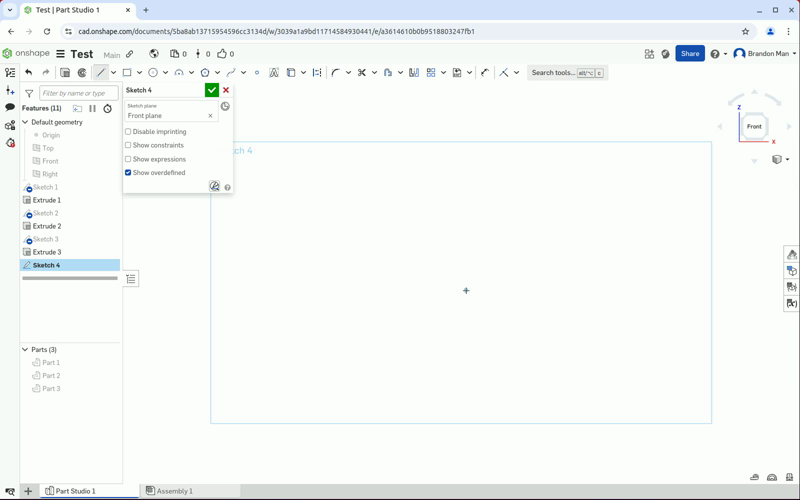
key_down(shift)
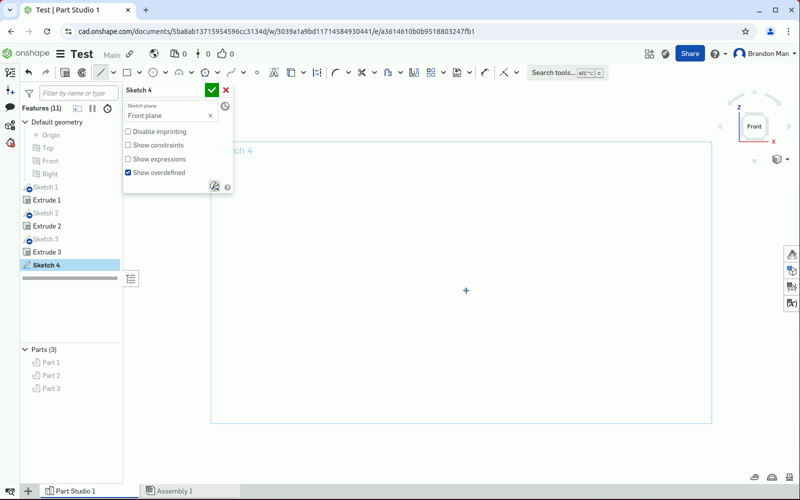
mouse_move(496, 290)
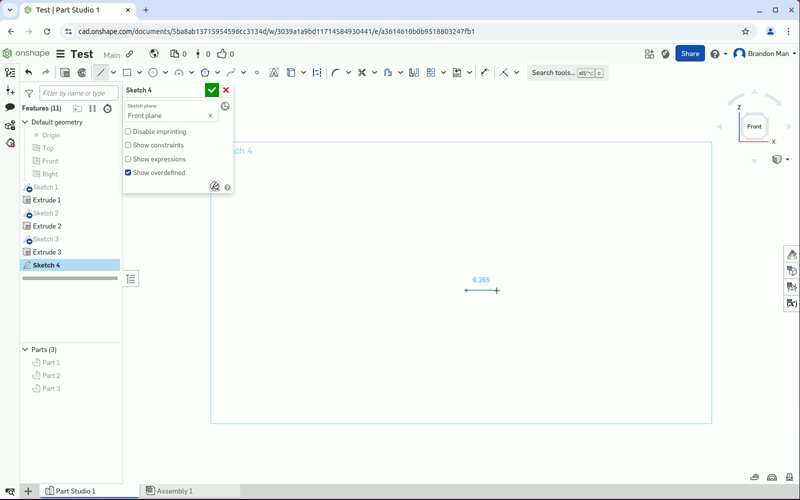
mouse_move(478, 290)
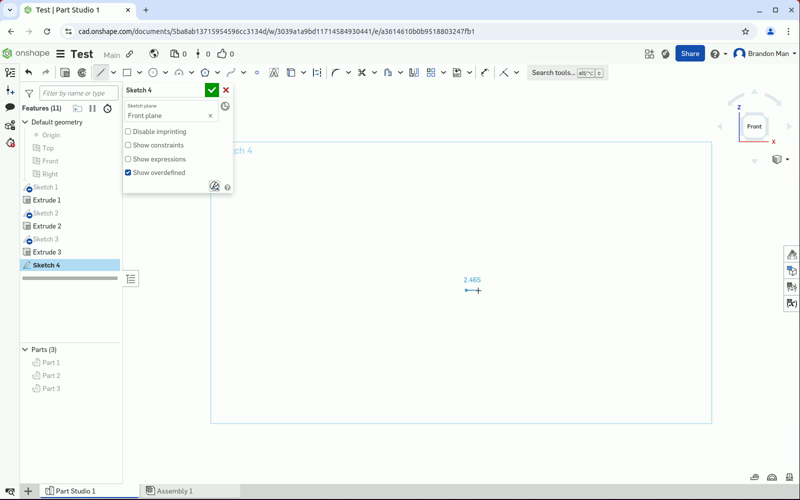
click(478, 290)
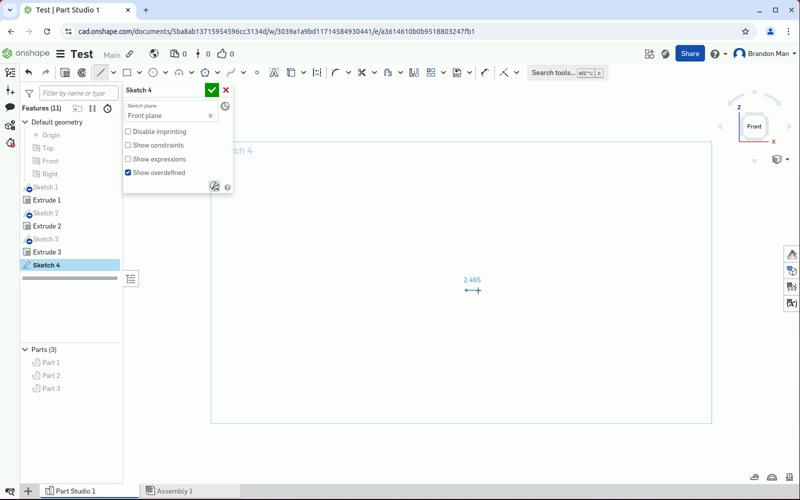
key_up(shift)
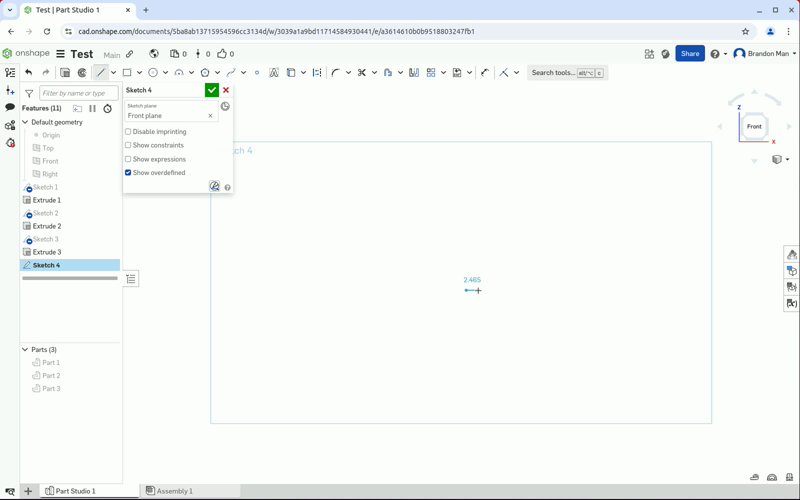
key_down(shift)
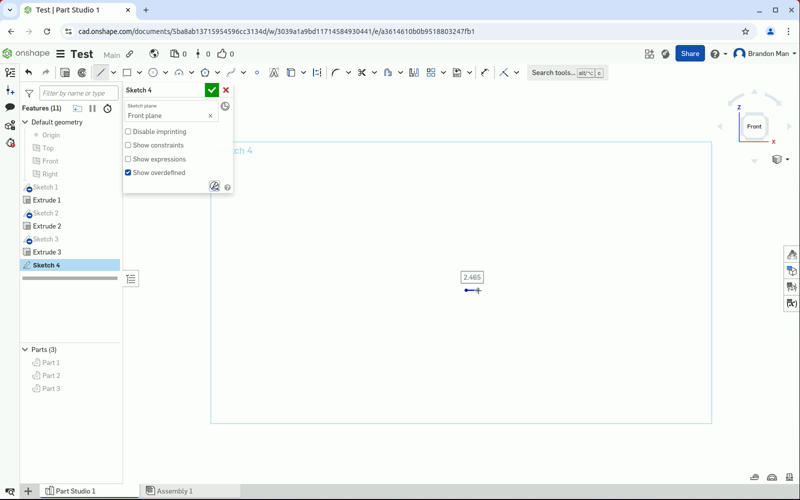
mouse_move(508, 290)
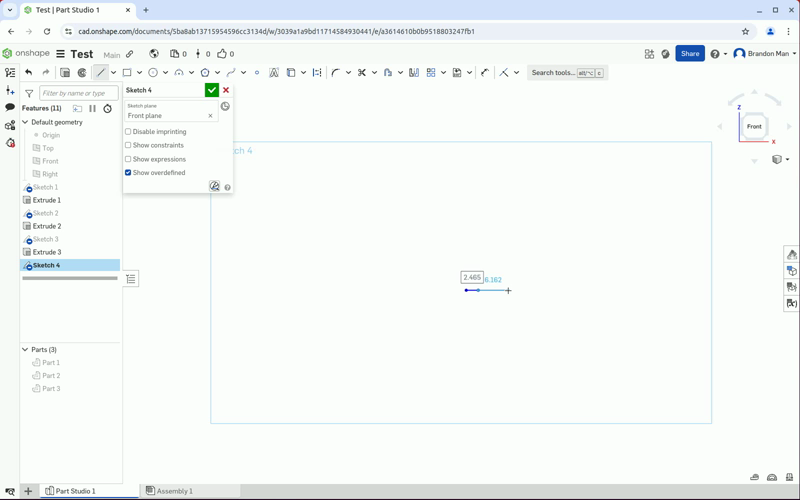
mouse_move(478, 276)
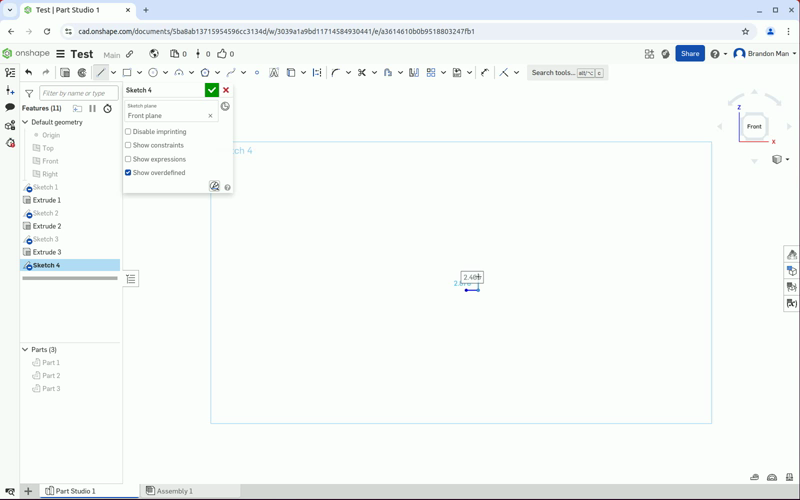
click(478, 276)
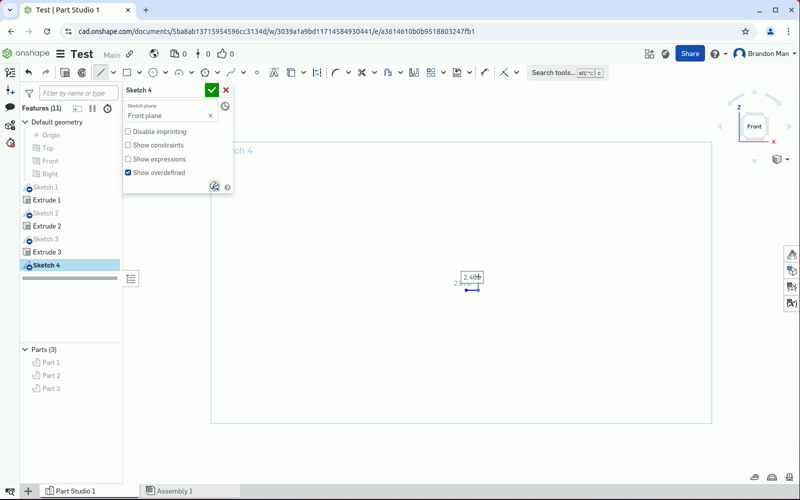
key_up(shift)
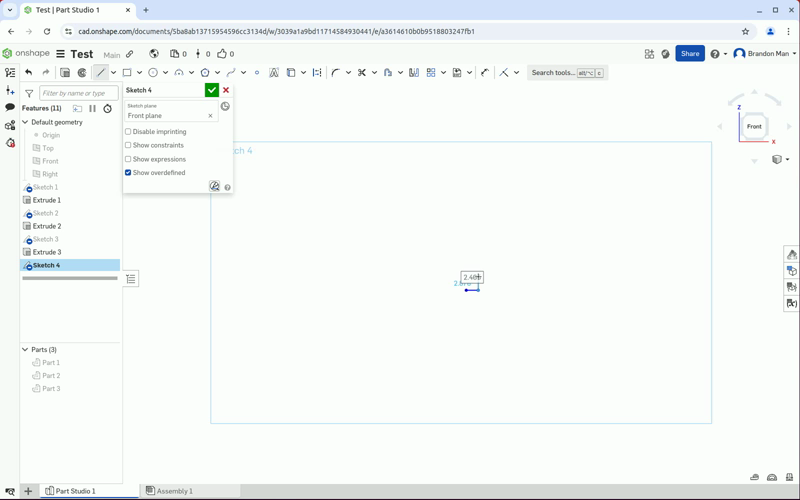
key_down(shift)
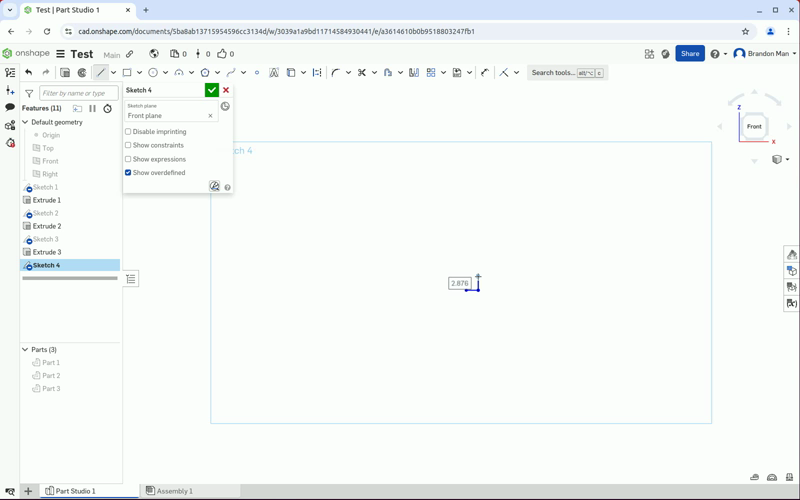
mouse_move(508, 276)
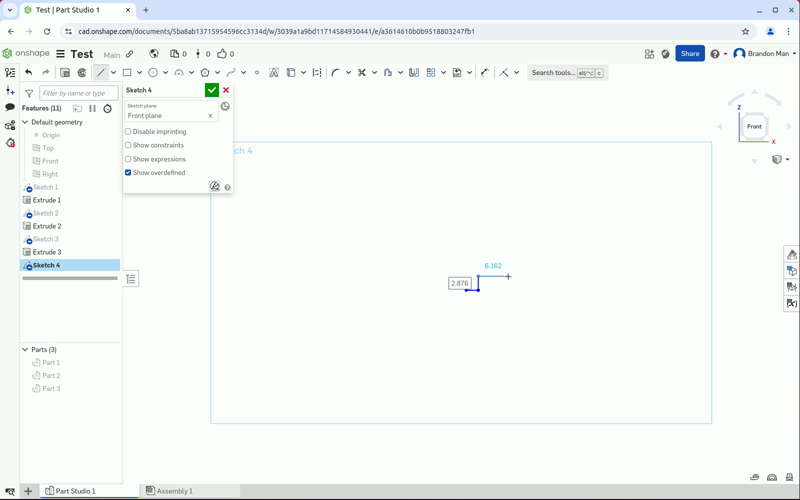
mouse_move(466, 276)
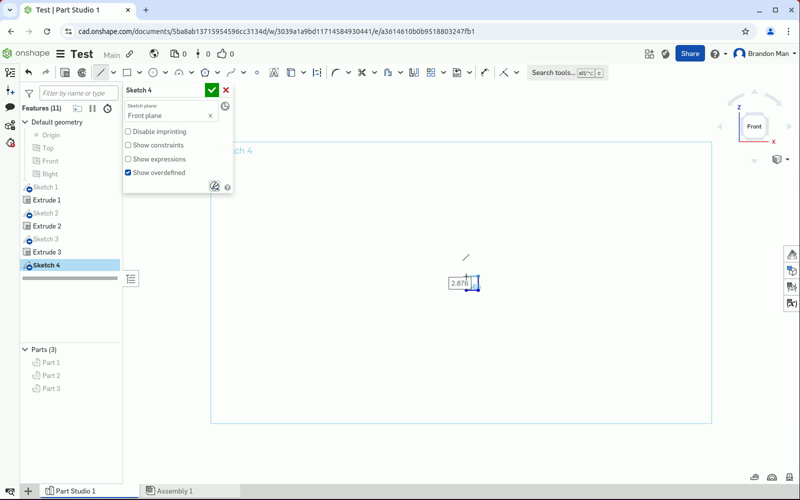
click(466, 276)
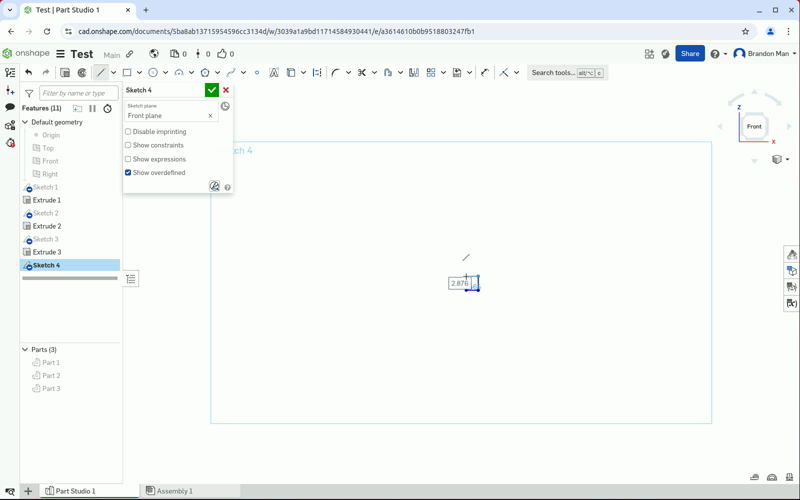
key_up(shift)
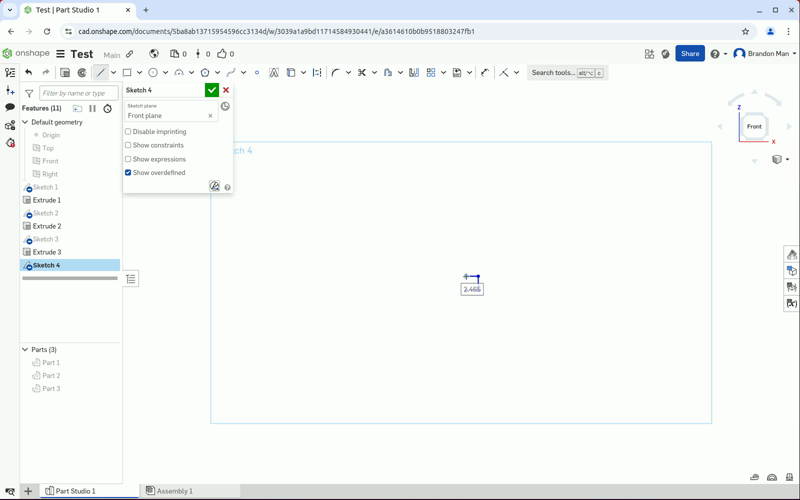
mouse_move(496, 276)
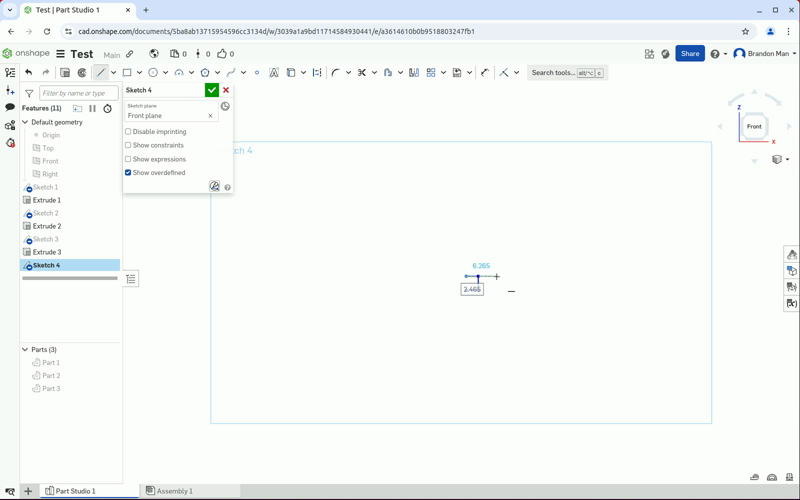
key_down(shift)
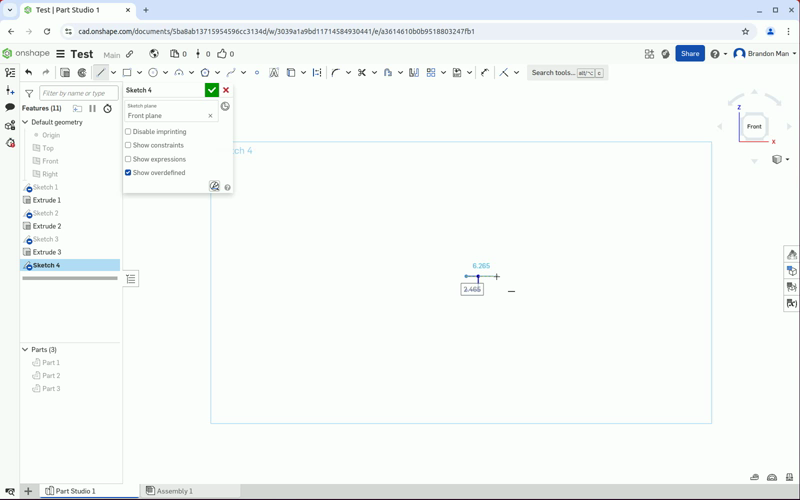
mouse_move(466, 290)
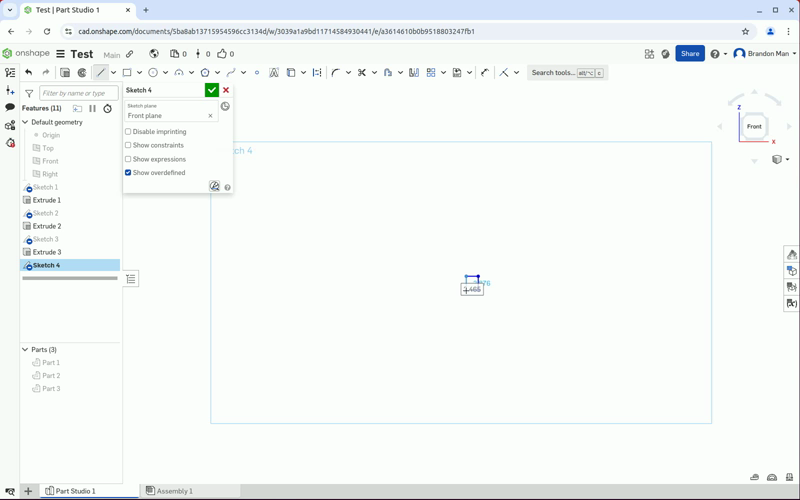
key_up(shift)
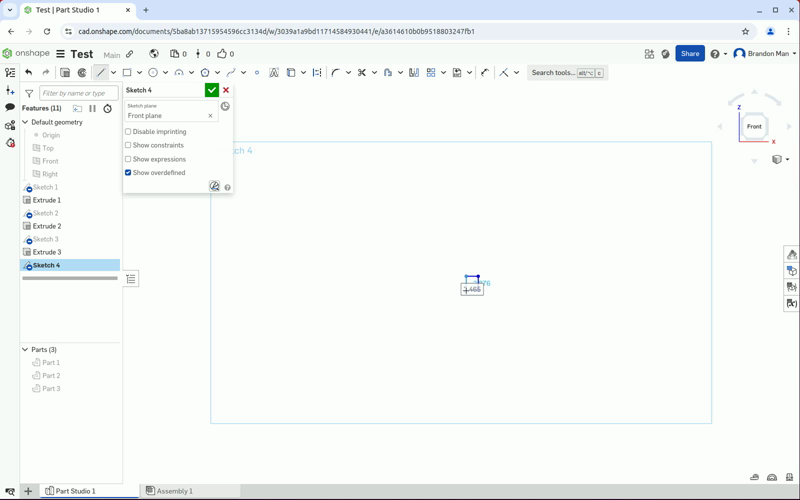
click(466, 290)
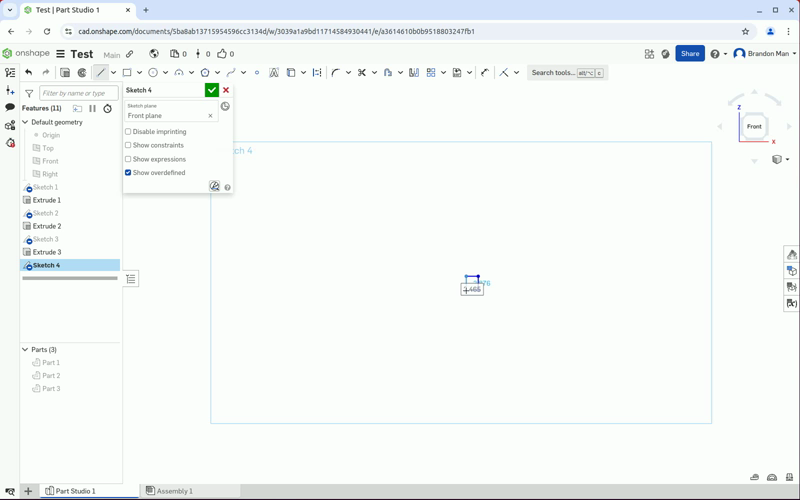
key(esc)
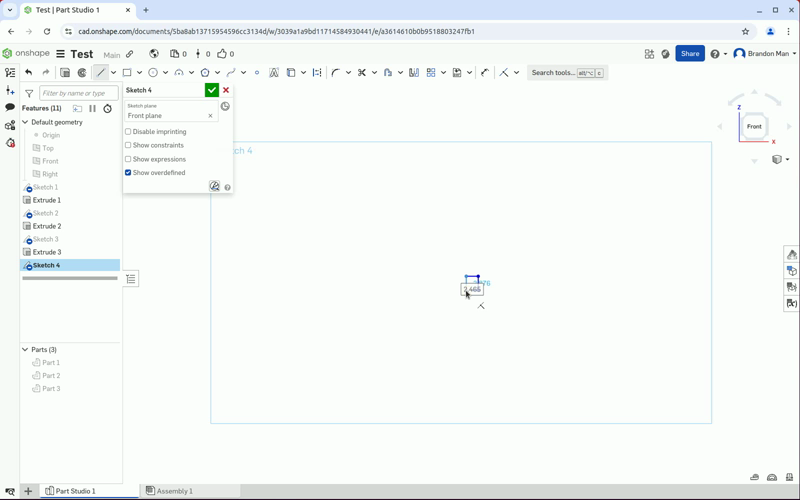
mouse_move(474, 285)
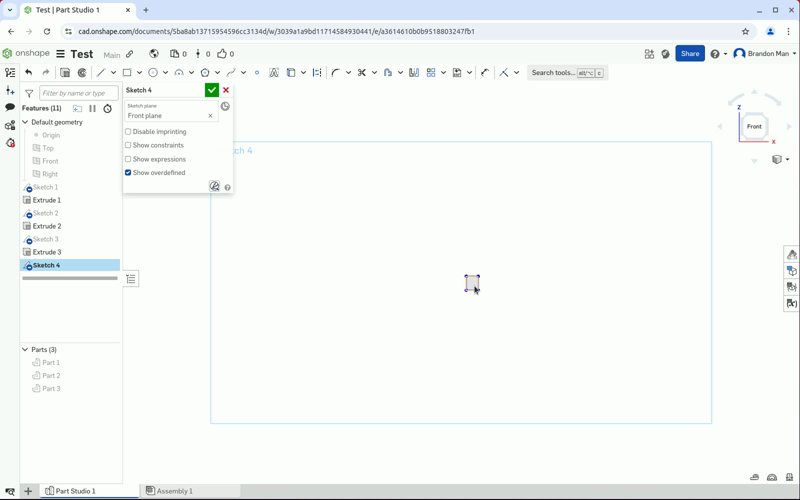
scroll(6)
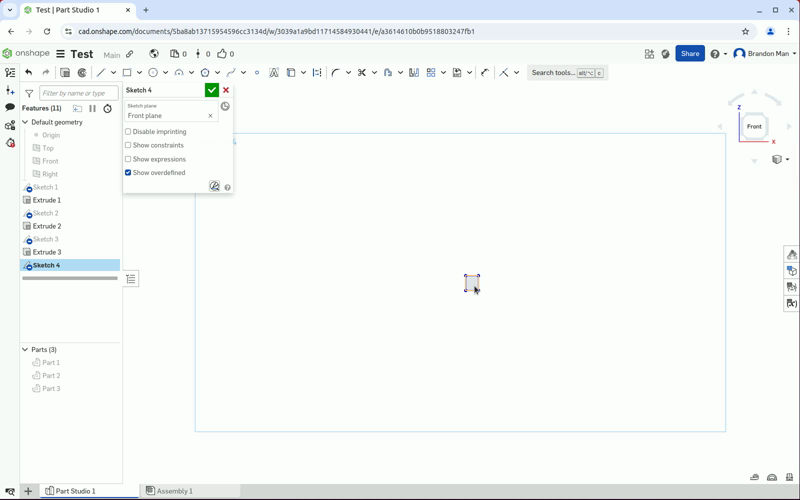
scroll(6)
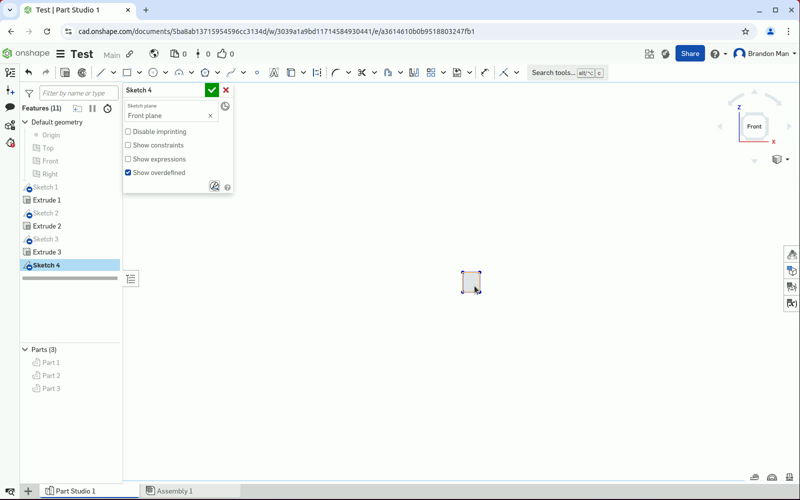
scroll(6)
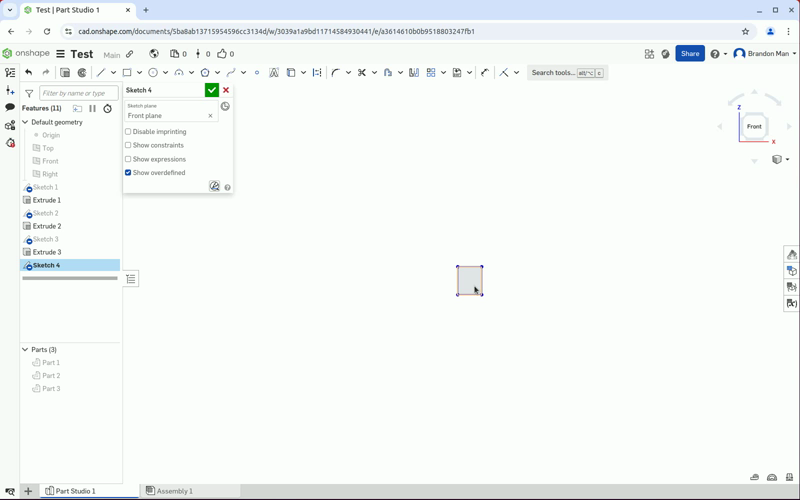
scroll(6)
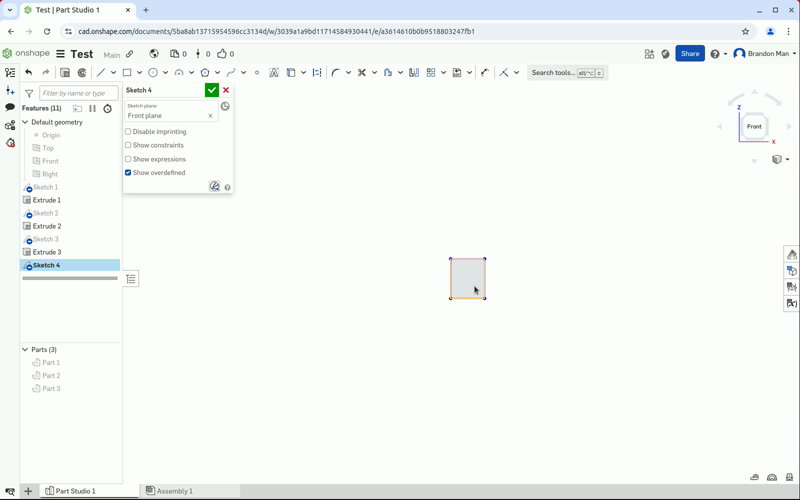
scroll(6)
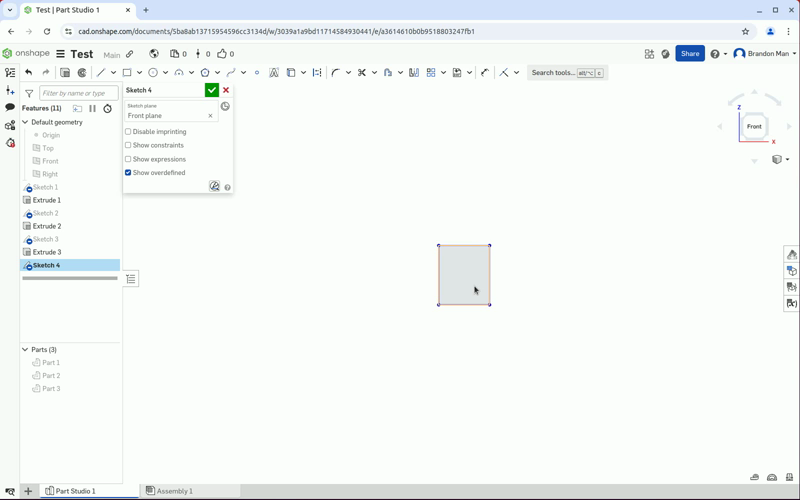
scroll(6)
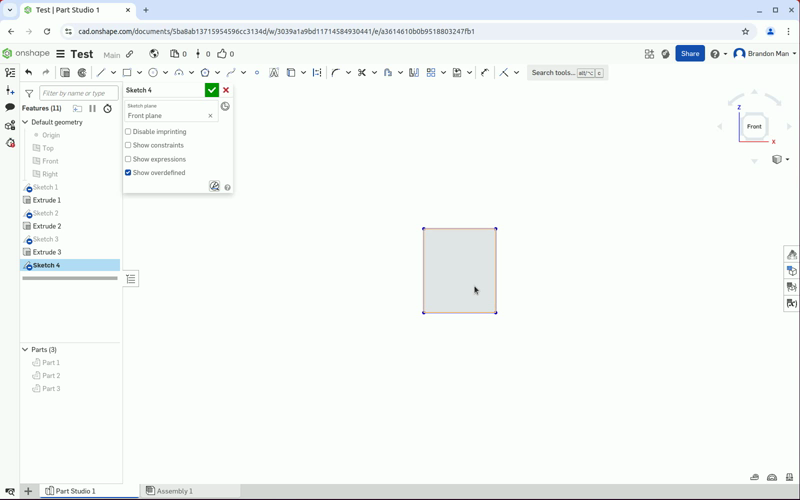
scroll(6)
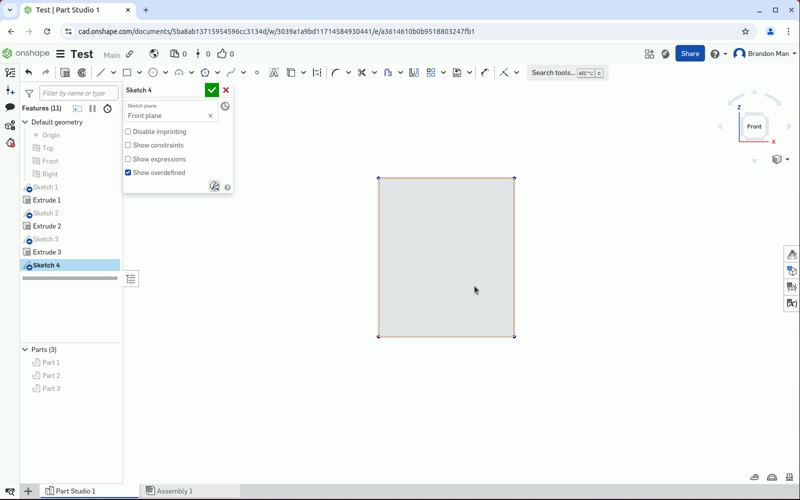
click(474, 285)
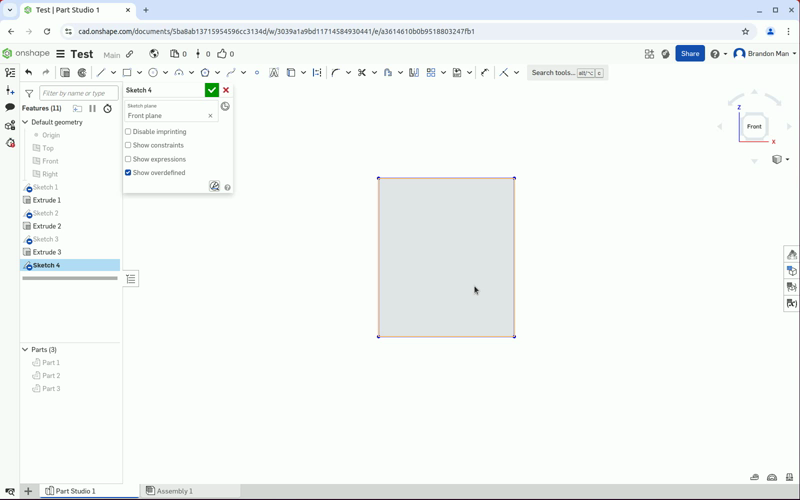
scroll(-6)
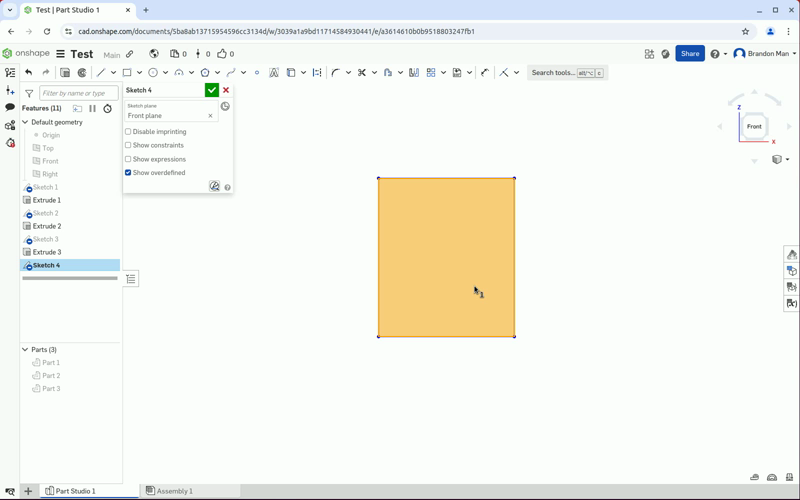
scroll(-6)
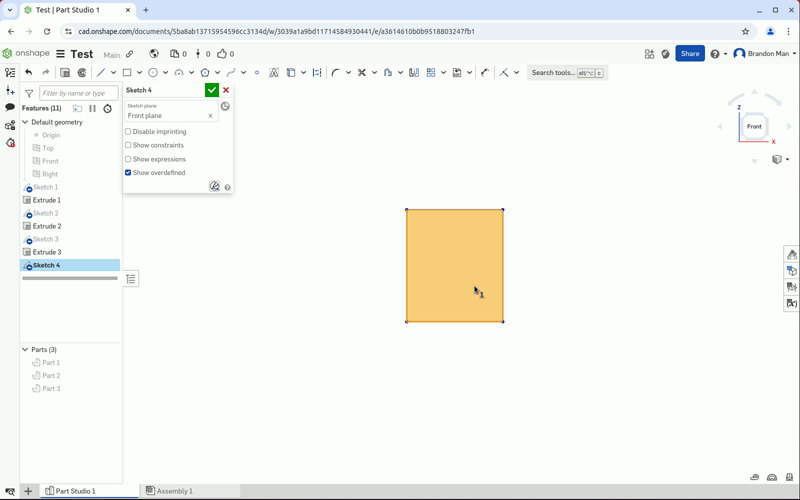
scroll(-6)
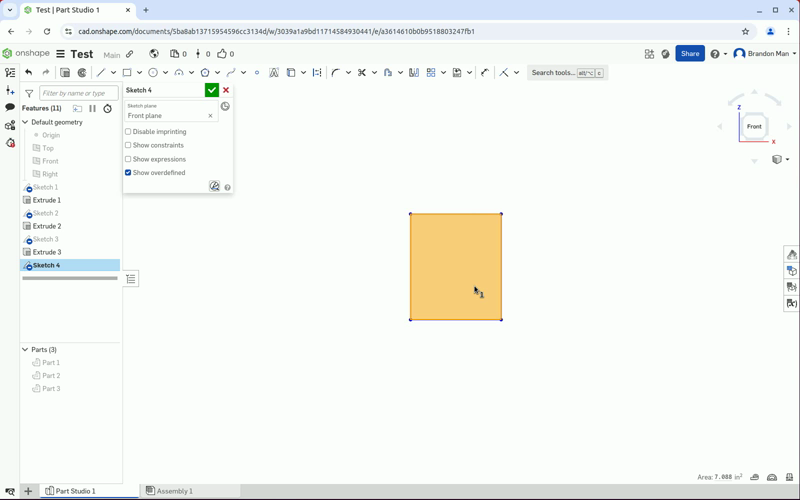
scroll(-6)
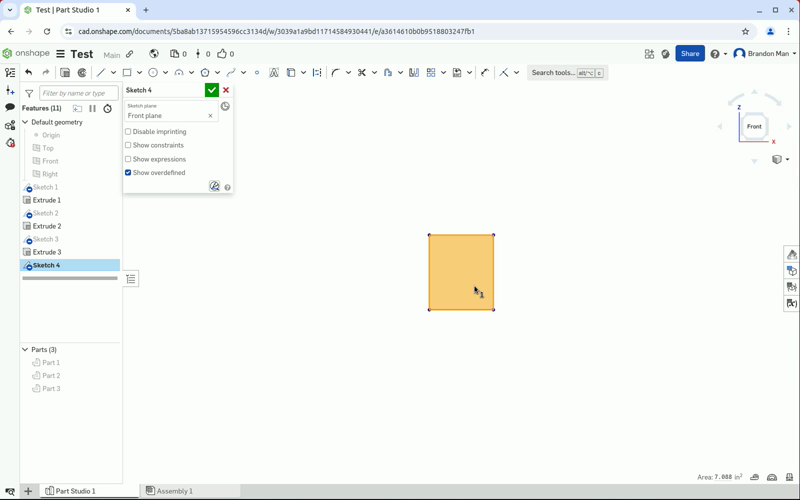
scroll(-6)
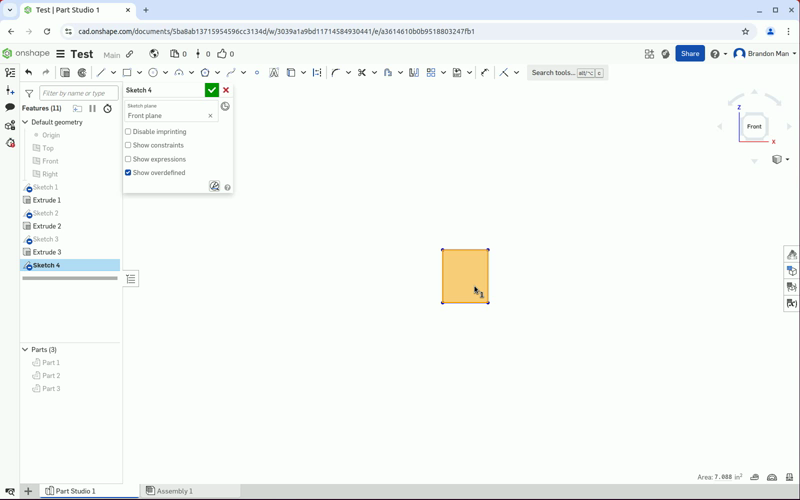
scroll(-6)
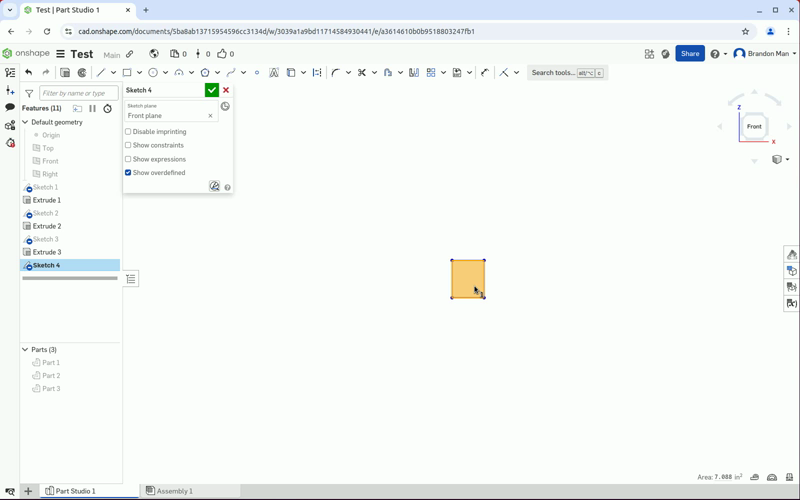
scroll(-6)
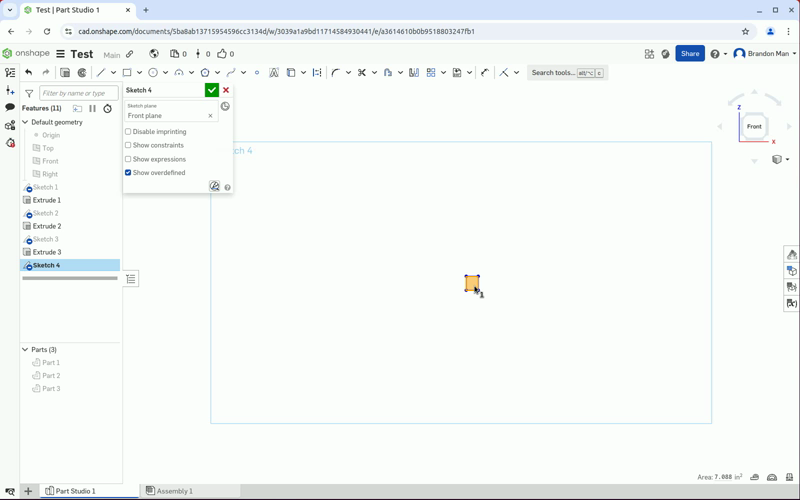
mouse_move(73, 352)
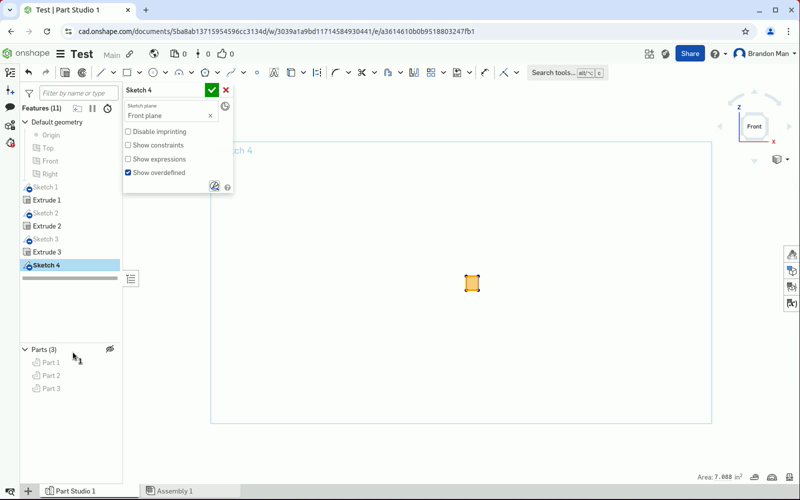
key(shift+y)
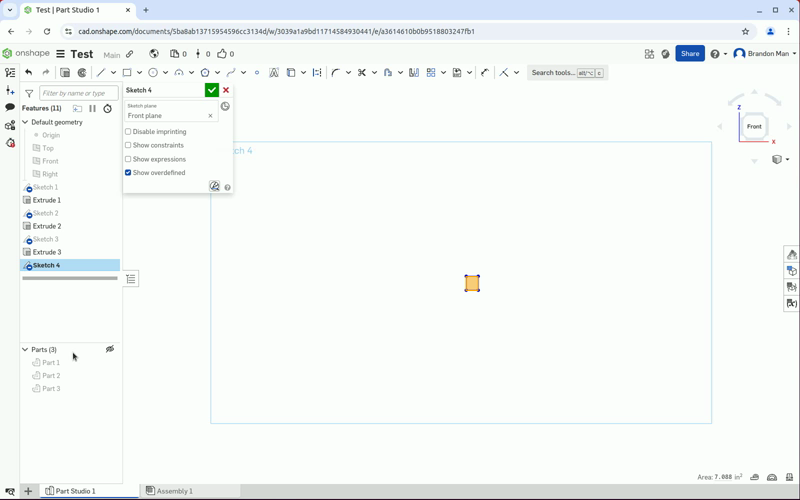
key(shift+e)
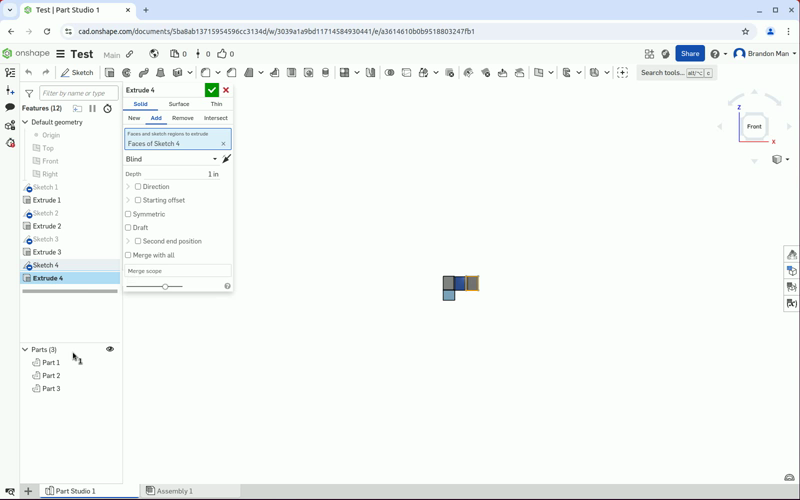
mouse_move(143, 106)
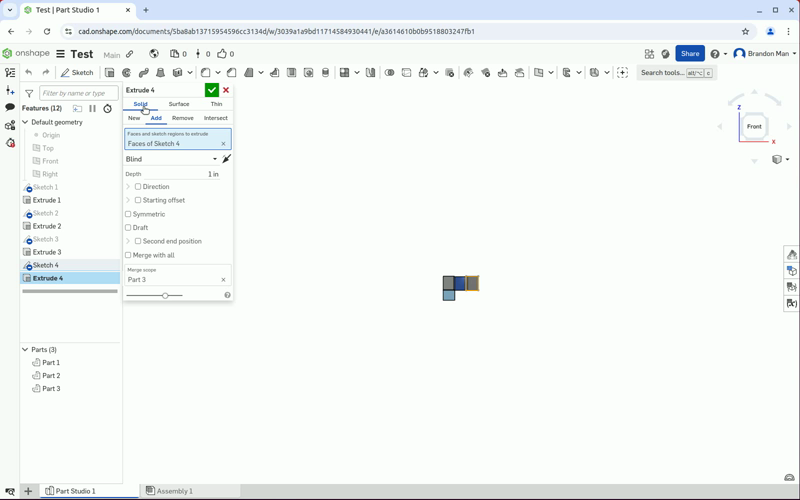
click(143, 106)
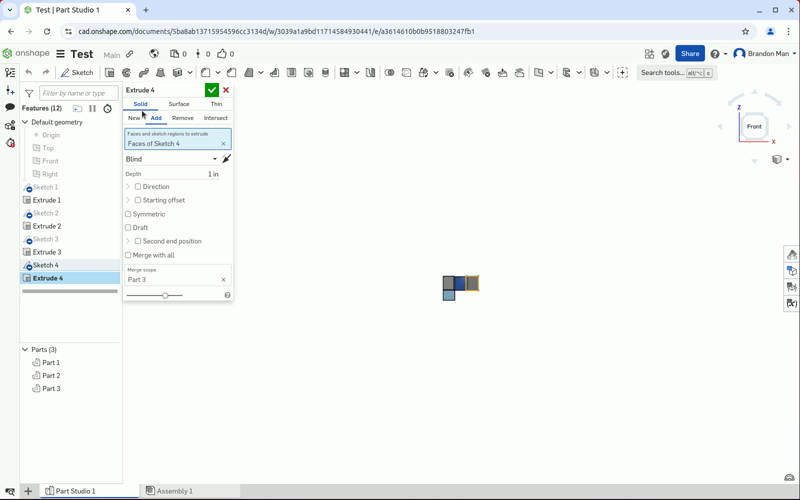
mouse_move(137, 120)
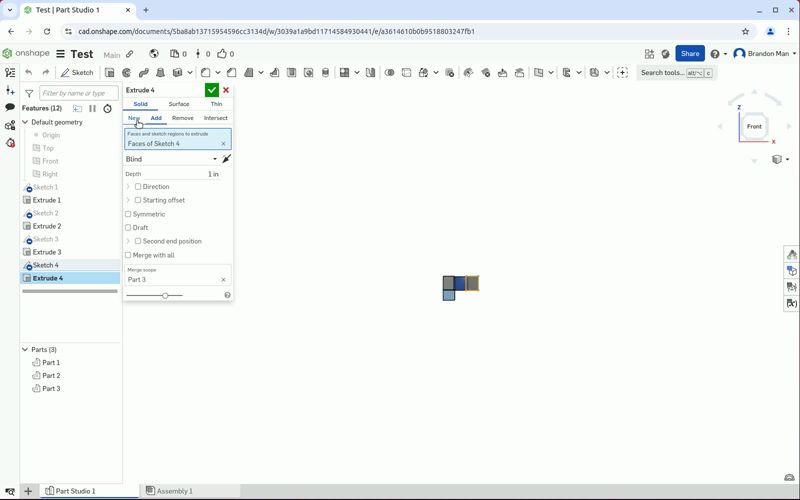
click(137, 120)
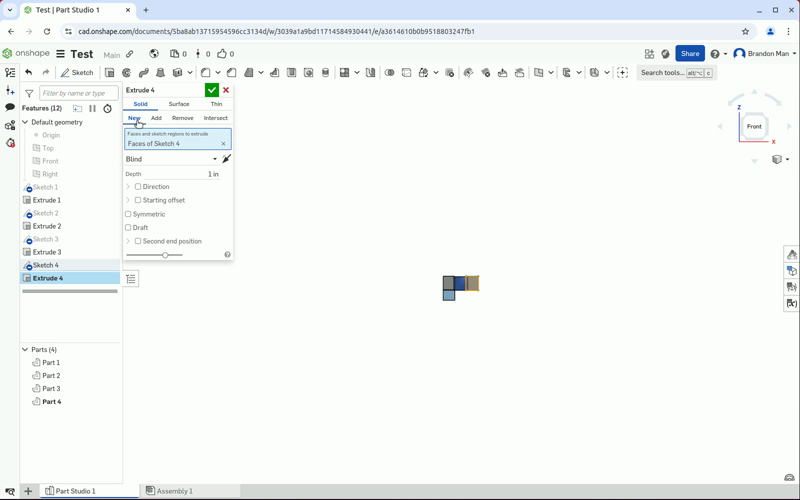
key(tab, 4)
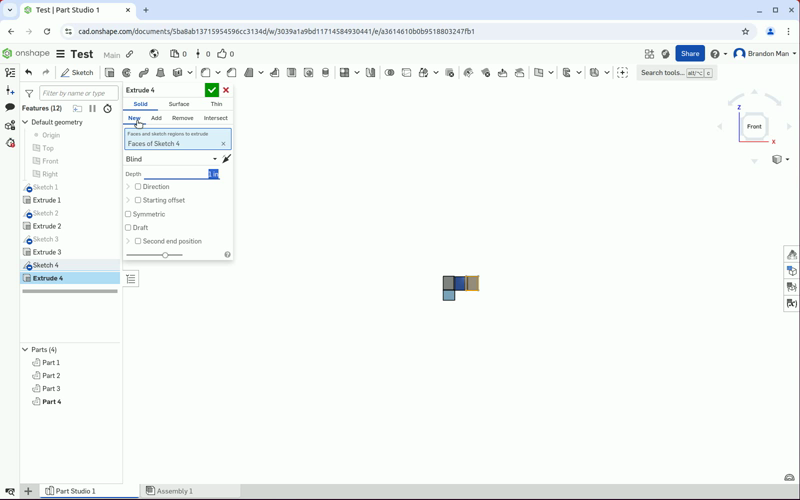
text(23.108)
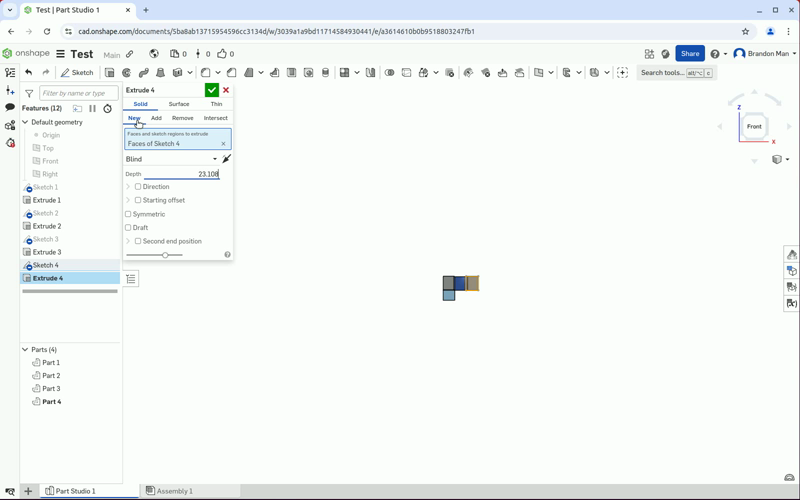
key(enter)
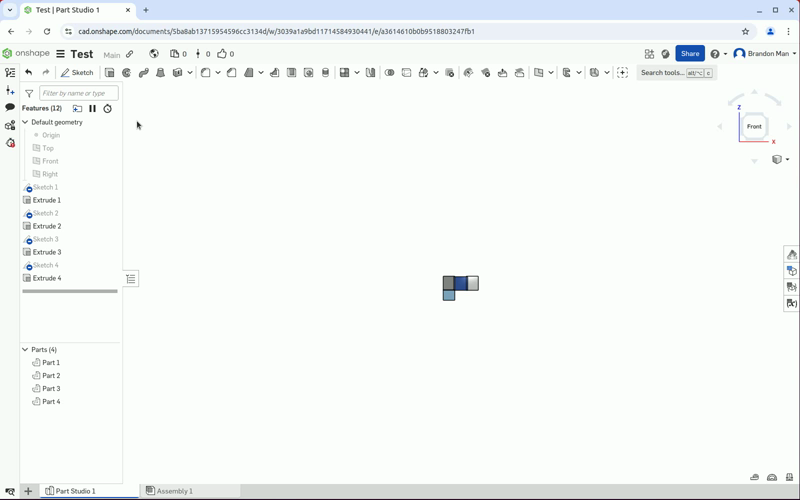
key(shift+h)
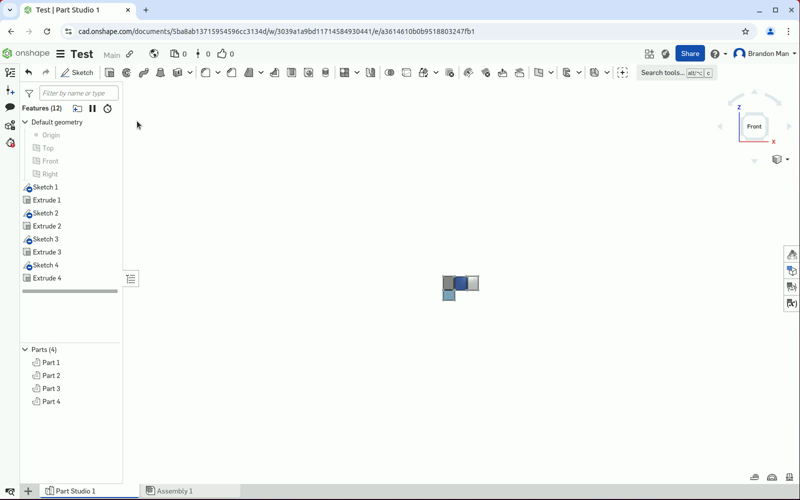
key(shift+h)
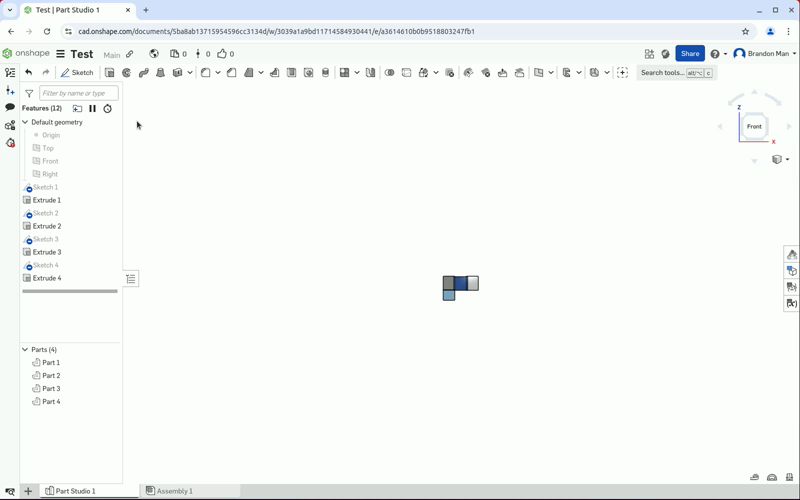
mouse_move(73, 189)
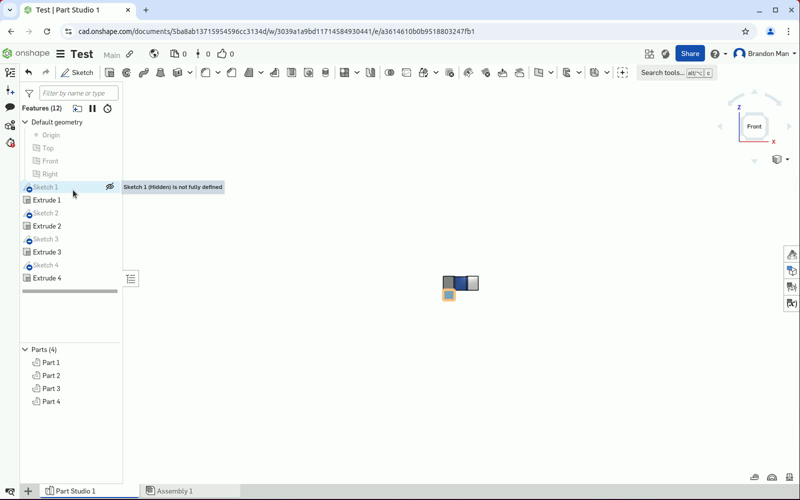
click(73, 189)
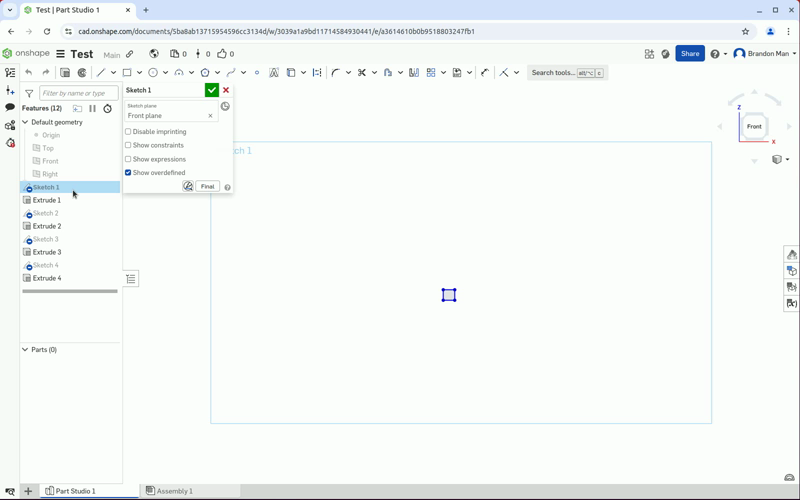
mouse_move(229, 92)
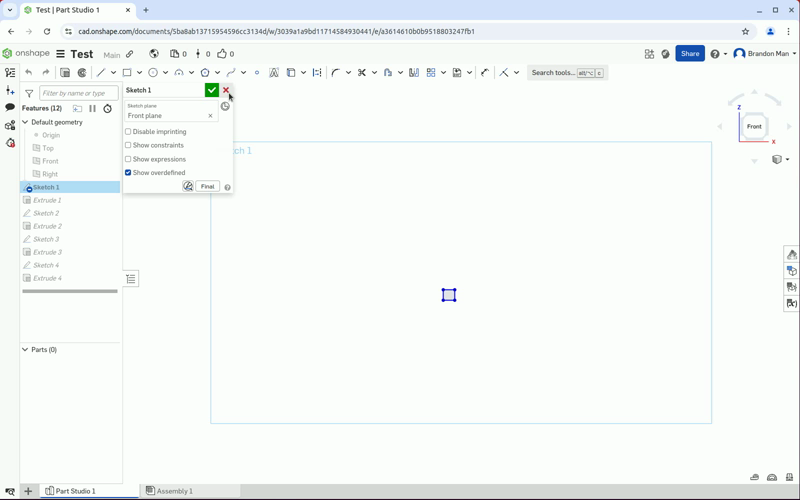
click(229, 92)
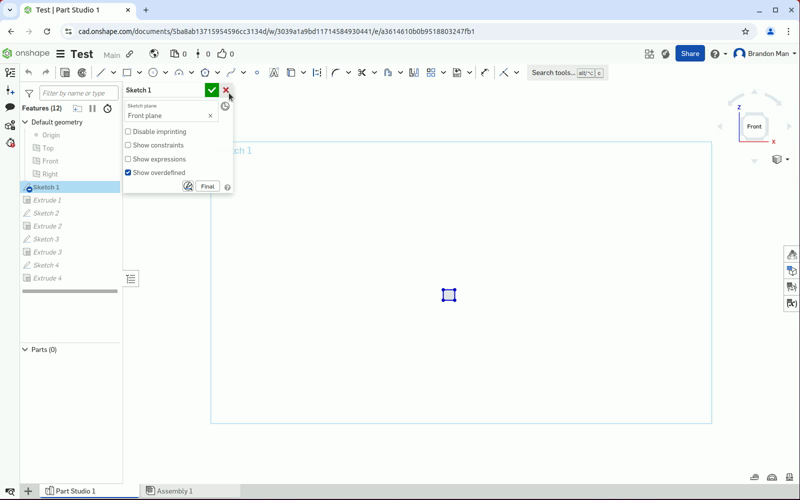
key(shift+s)
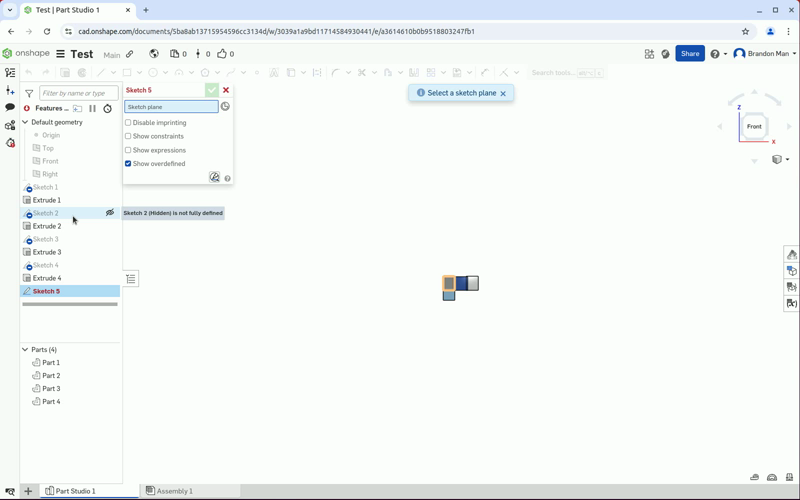
scroll(3)
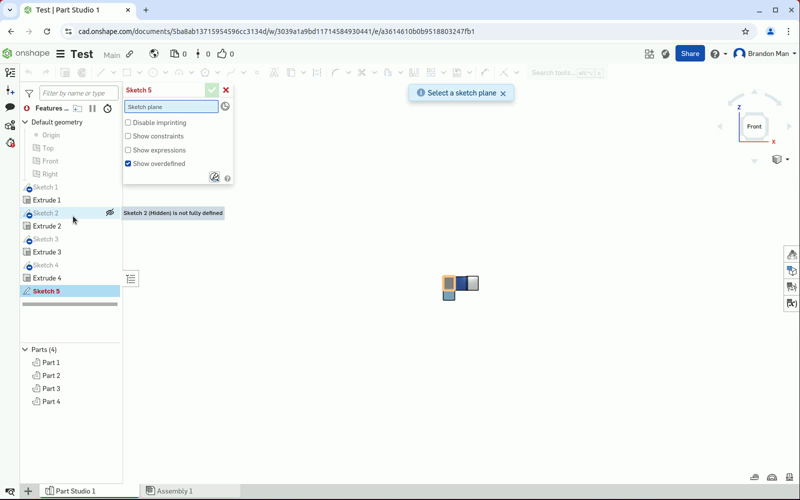
mouse_move(73, 163)
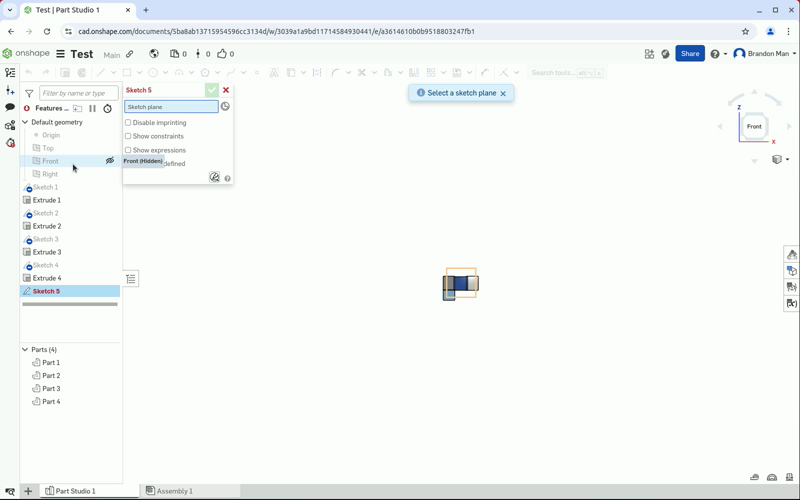
click(73, 163)
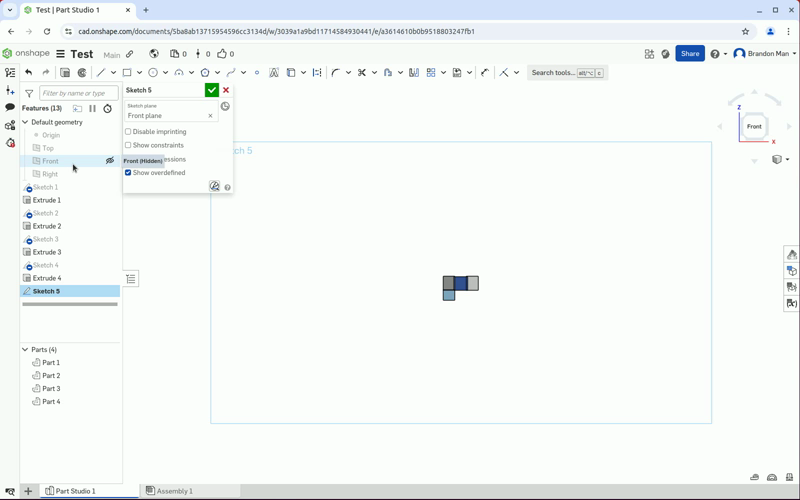
mouse_move(73, 352)
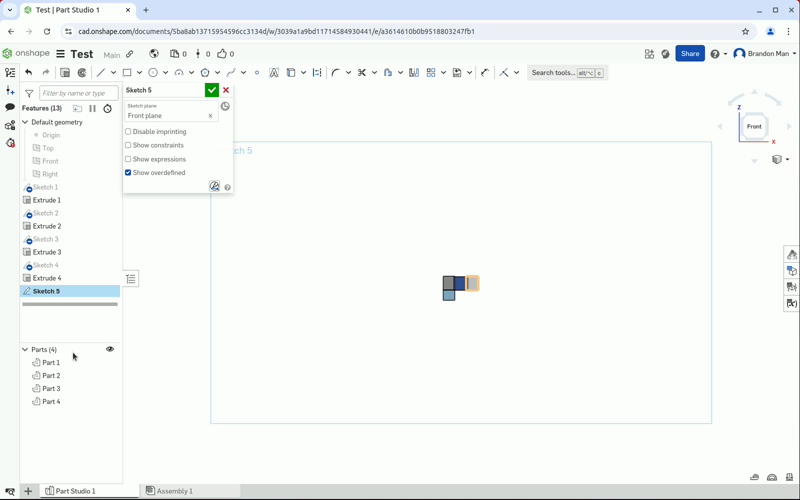
key(y)
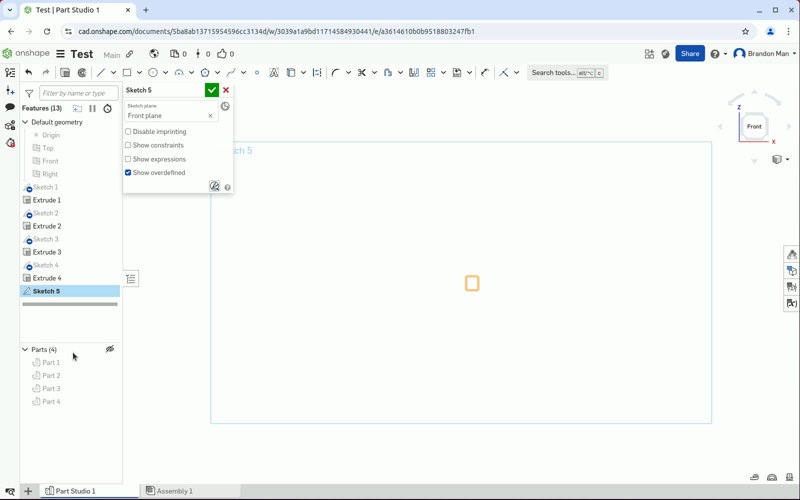
key(l)
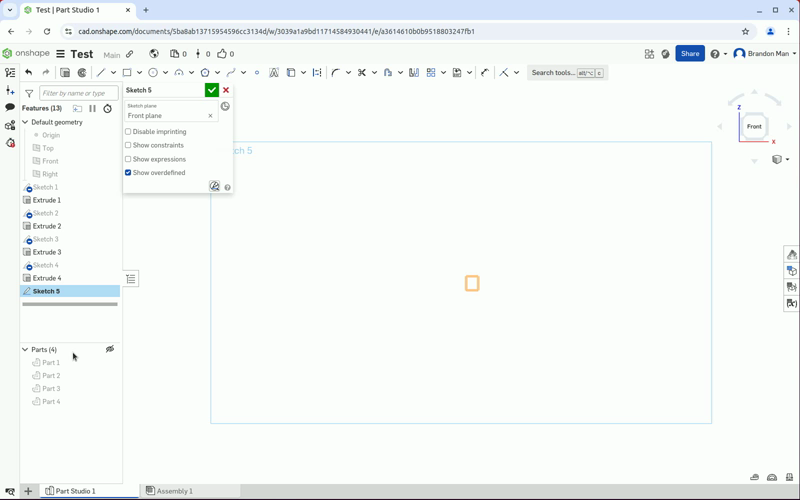
key_down(shift)
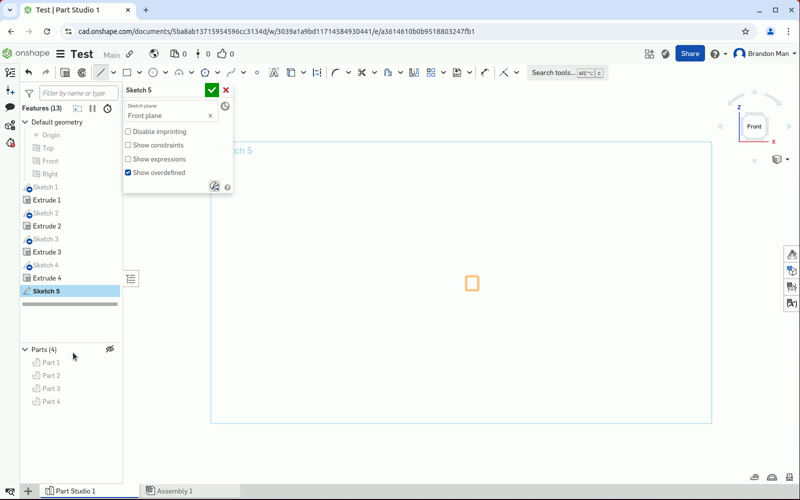
mouse_move(466, 300)
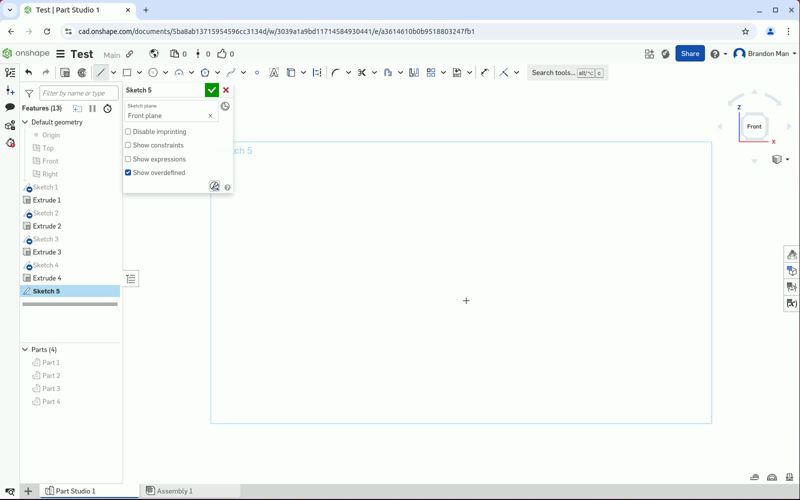
click(466, 300)
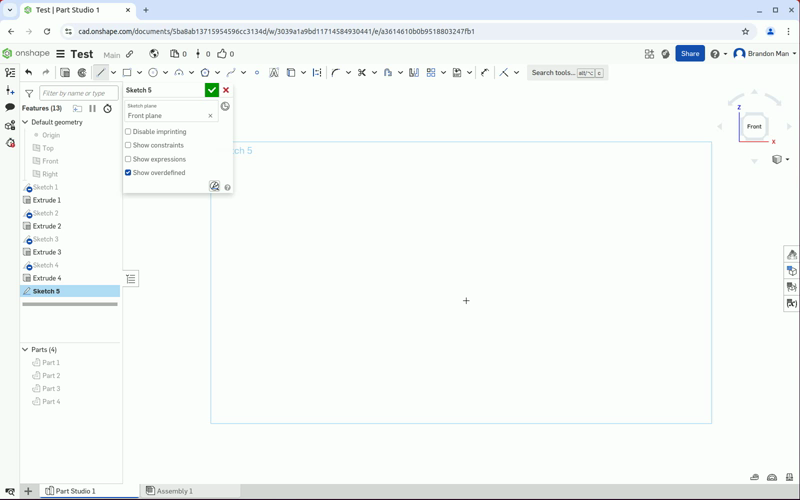
key_up(shift)
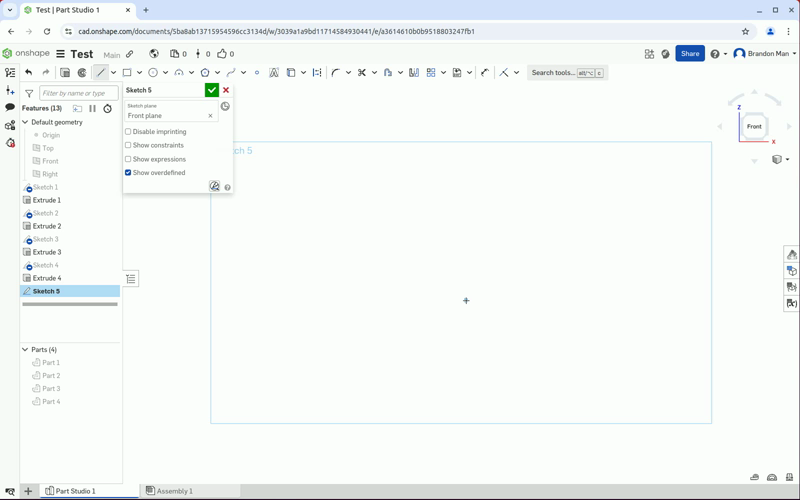
key_down(shift)
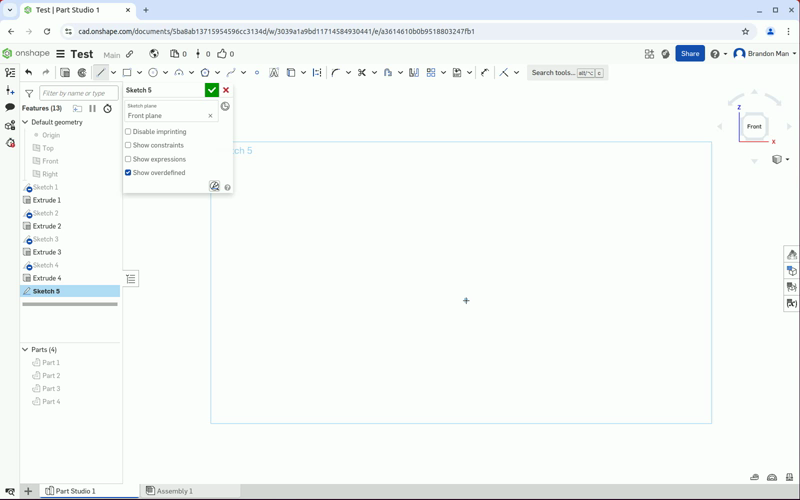
mouse_move(496, 300)
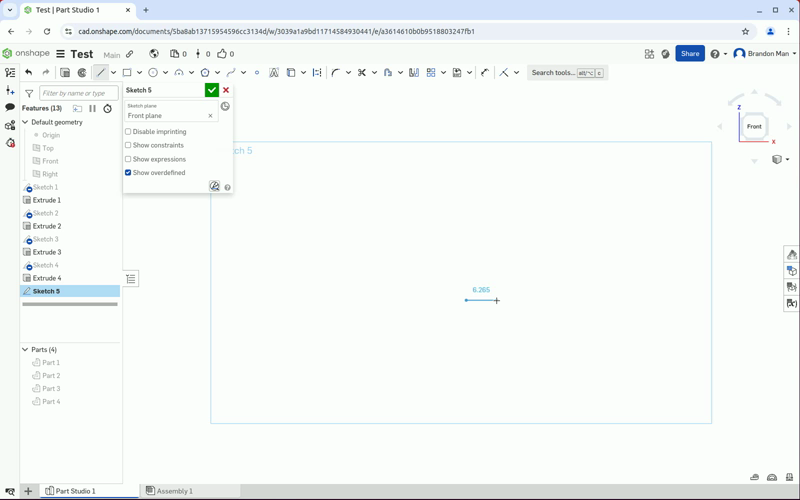
mouse_move(478, 300)
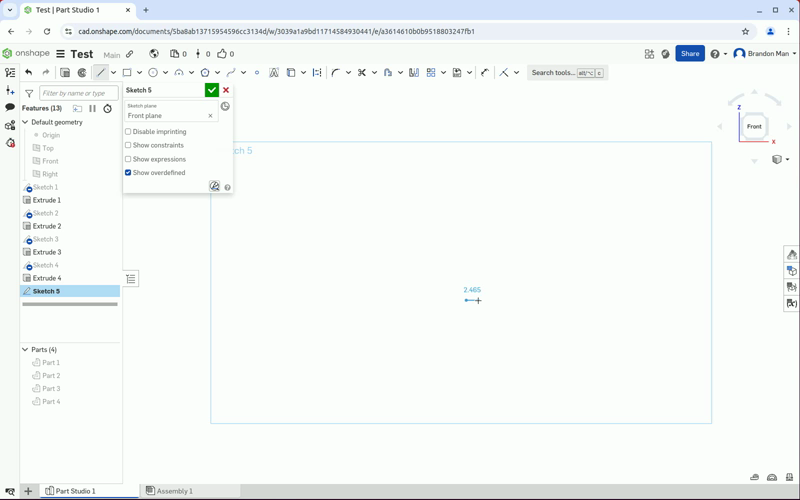
click(478, 300)
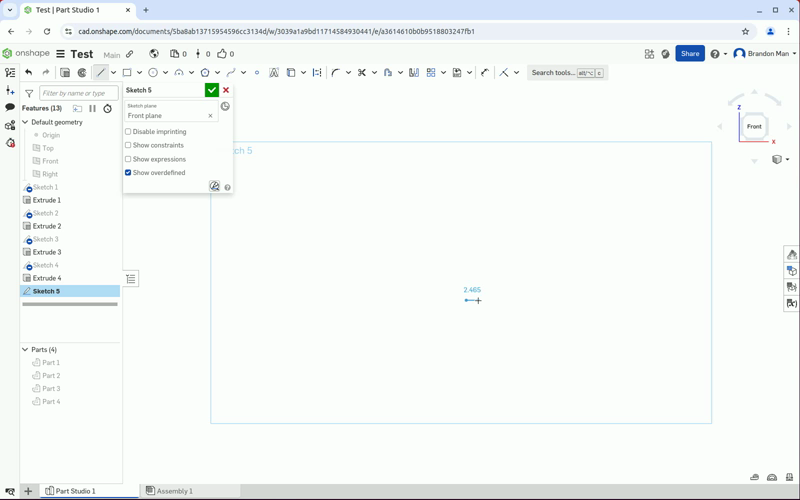
key_up(shift)
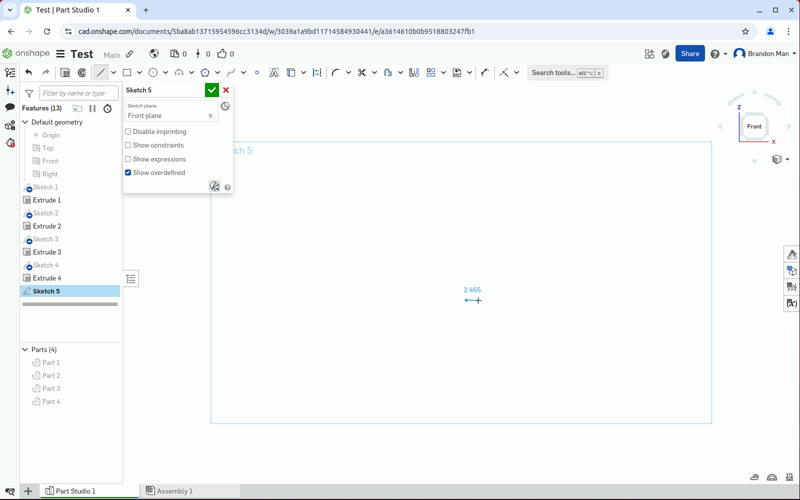
key_down(shift)
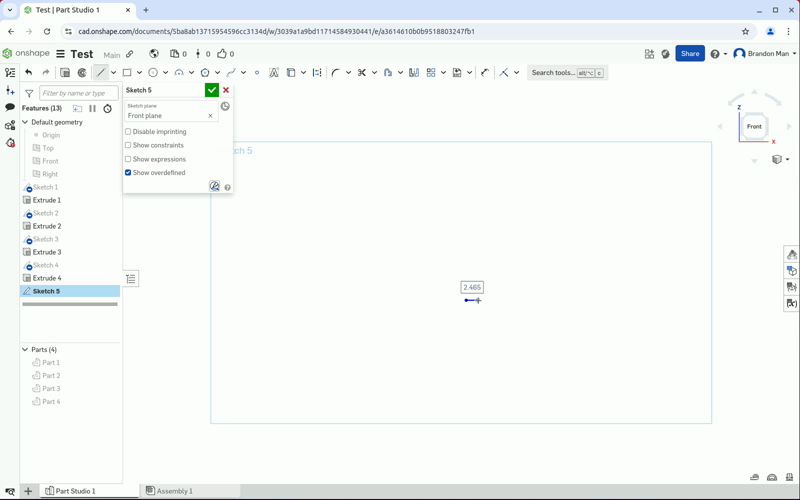
mouse_move(508, 300)
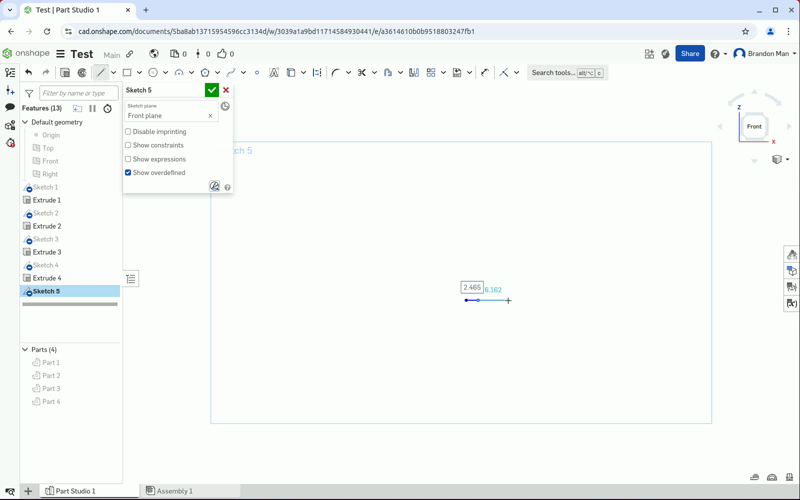
mouse_move(478, 289)
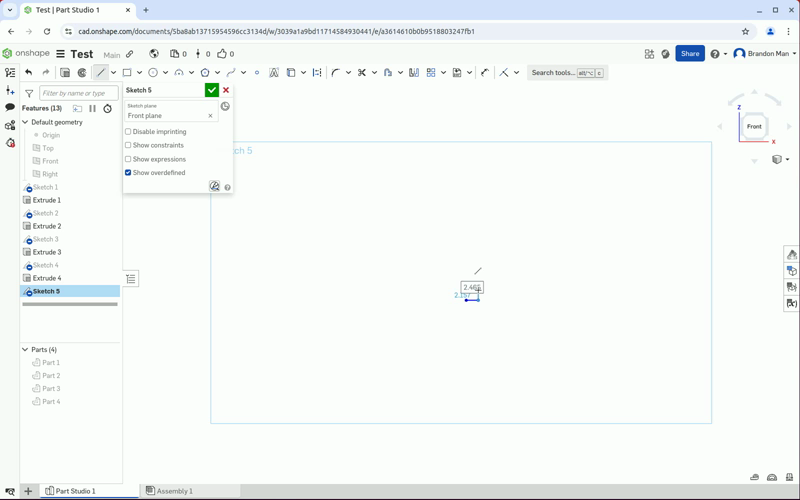
click(478, 289)
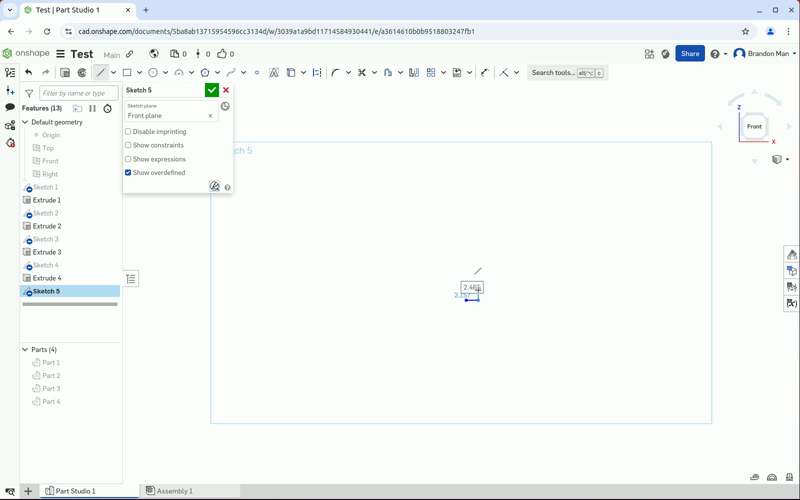
key_up(shift)
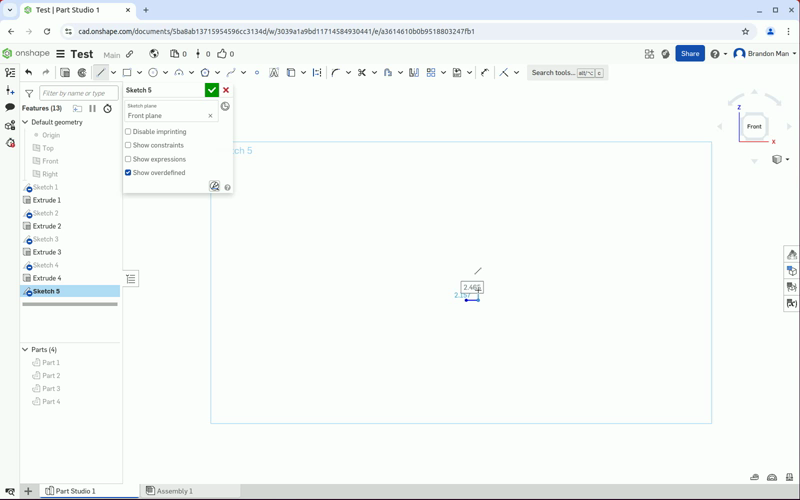
key_down(shift)
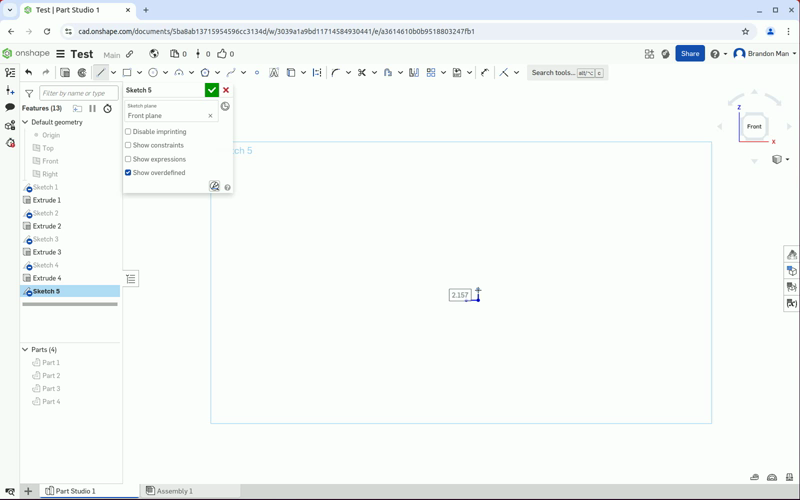
mouse_move(508, 289)
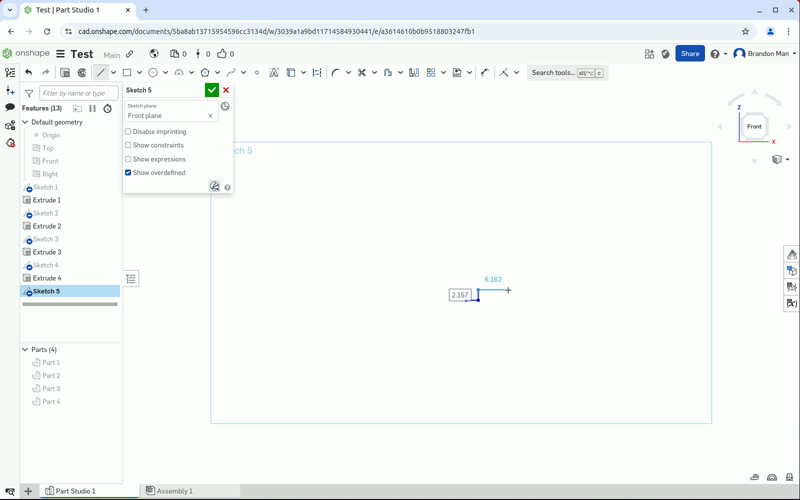
mouse_move(466, 289)
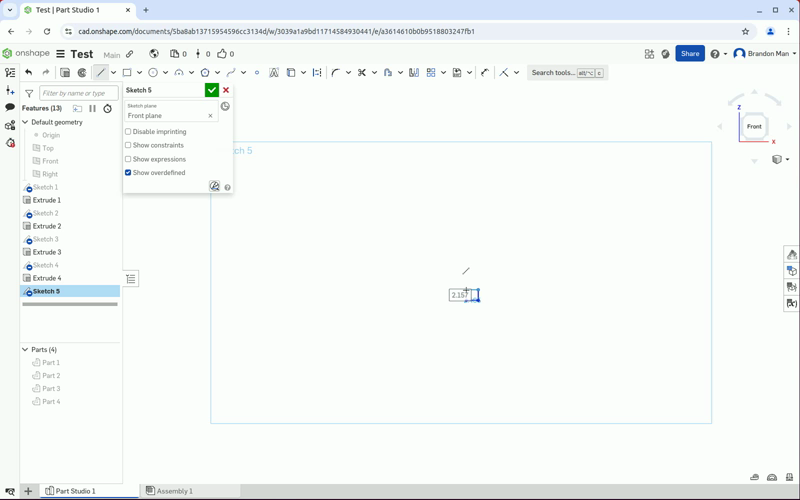
click(466, 289)
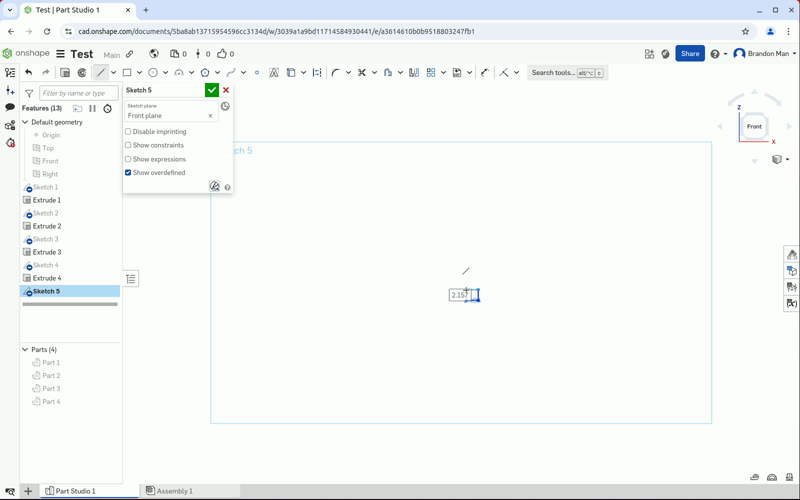
key_up(shift)
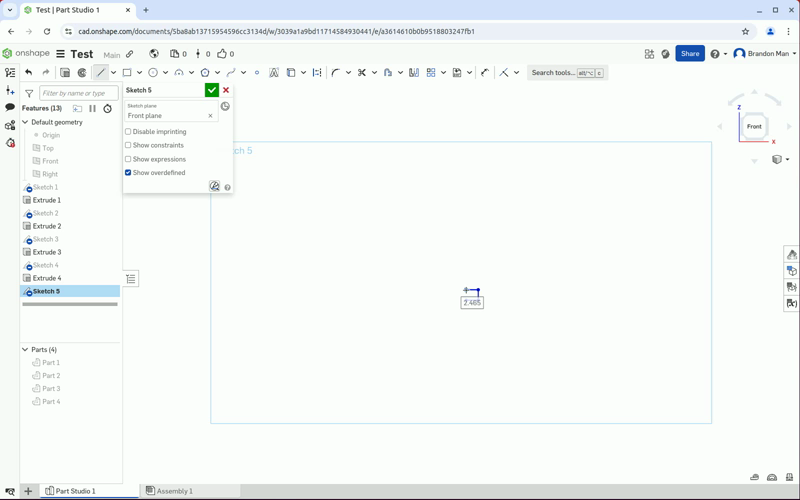
mouse_move(496, 289)
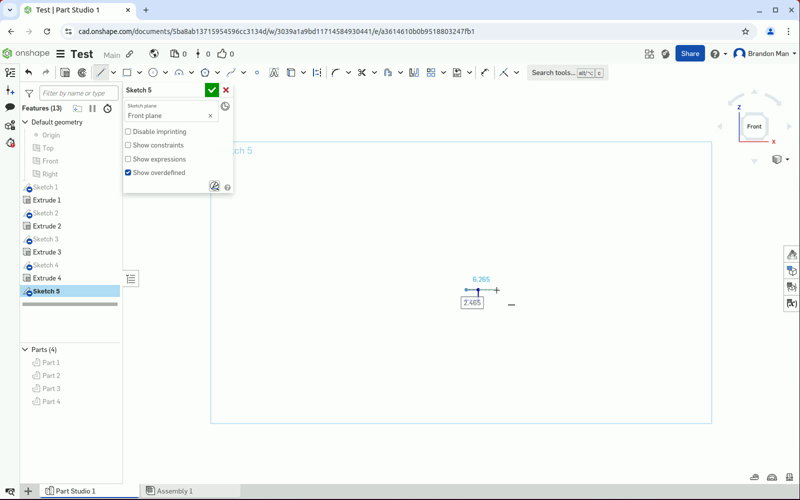
key_down(shift)
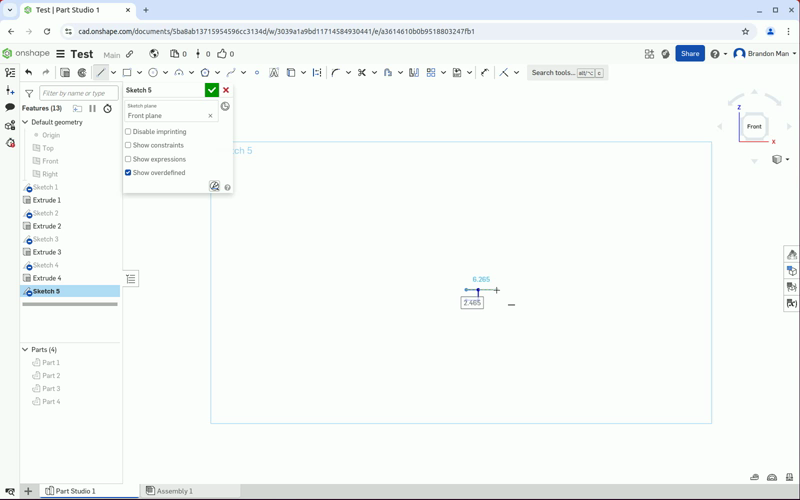
mouse_move(466, 300)
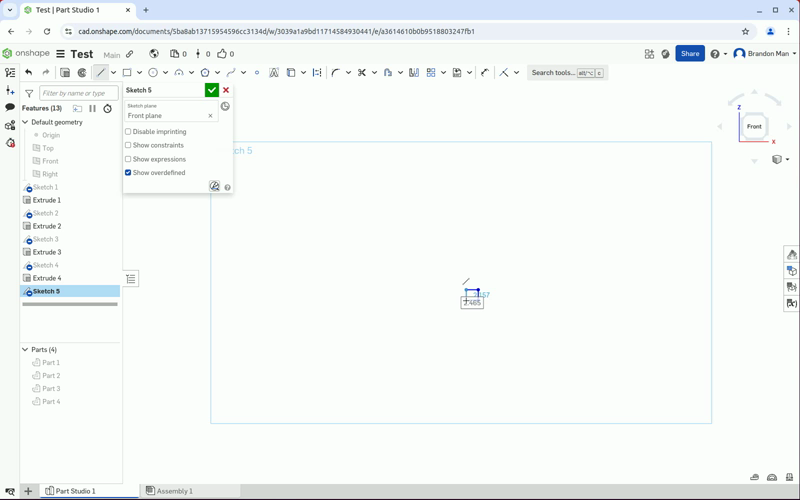
key_up(shift)
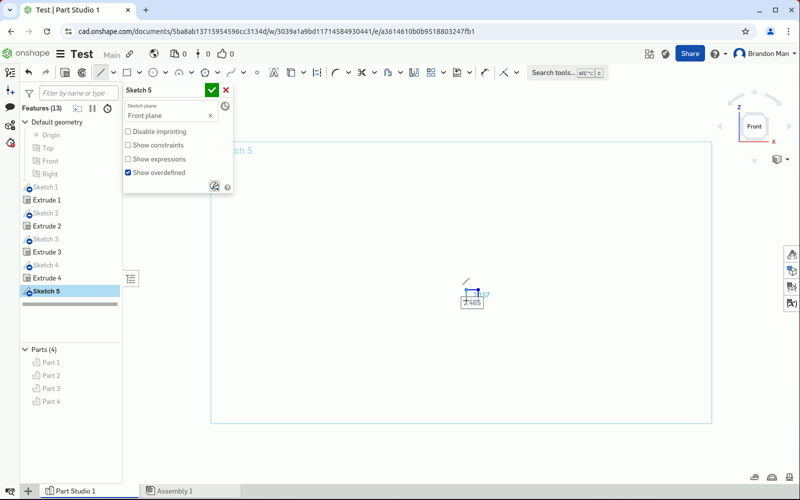
click(466, 300)
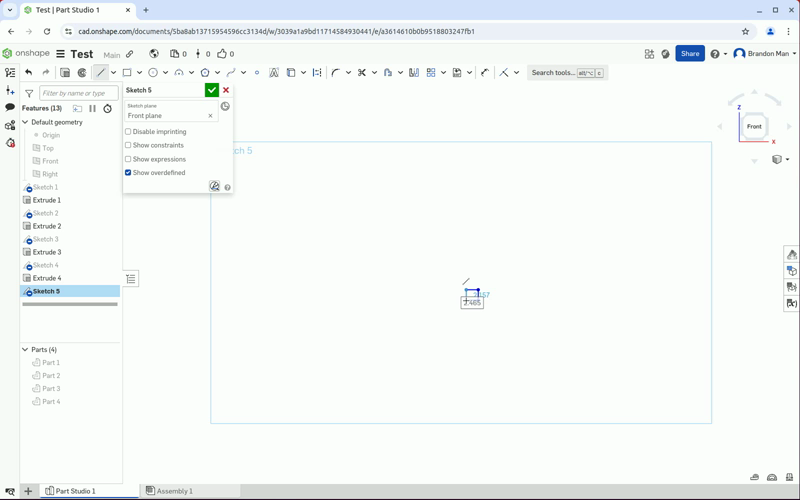
key(esc)
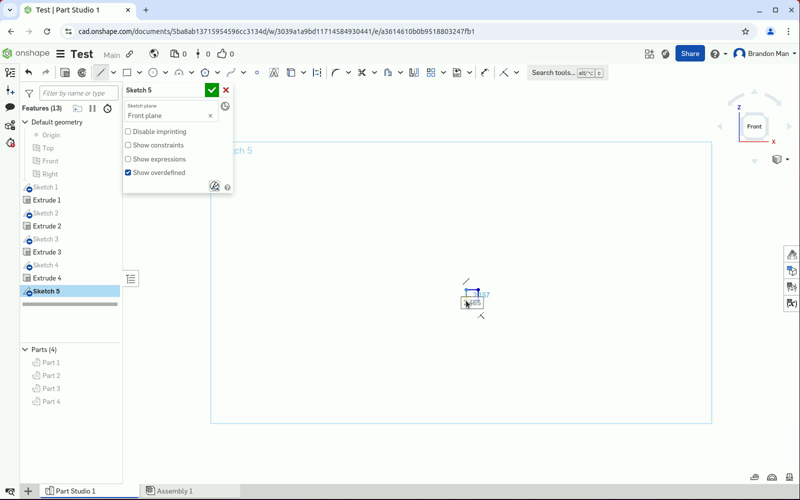
mouse_move(476, 294)
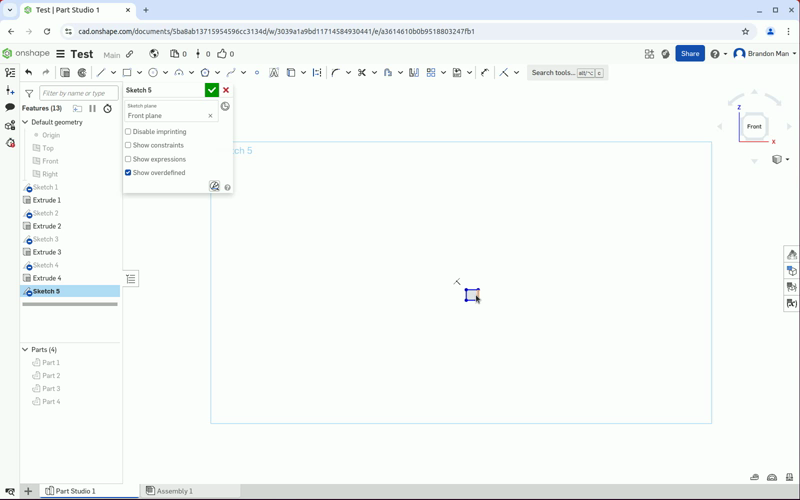
scroll(6)
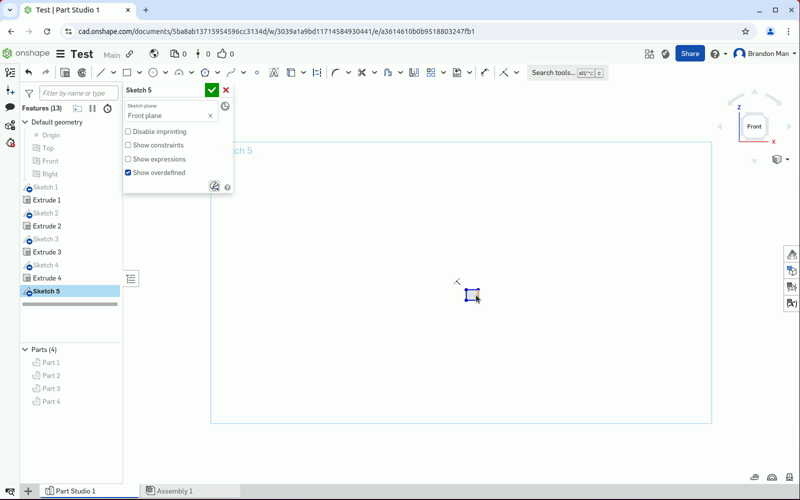
scroll(6)
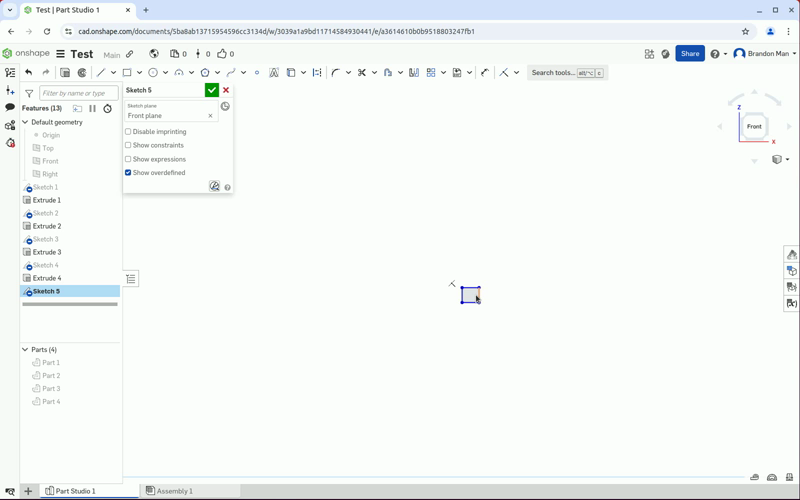
scroll(6)
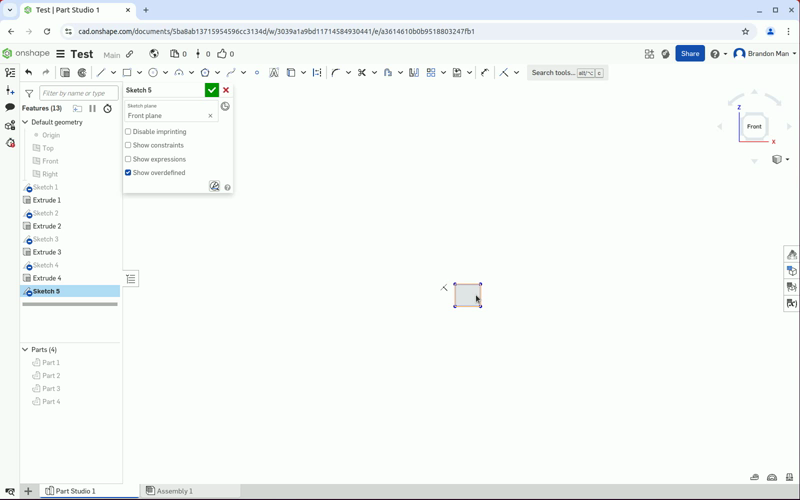
scroll(6)
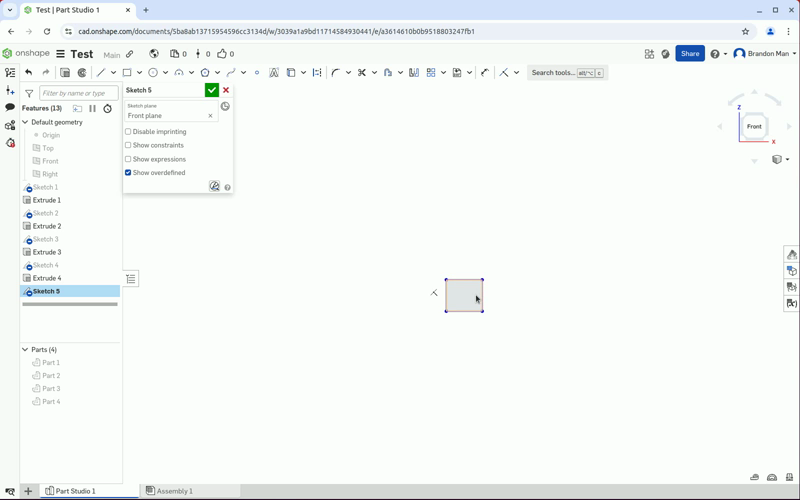
scroll(6)
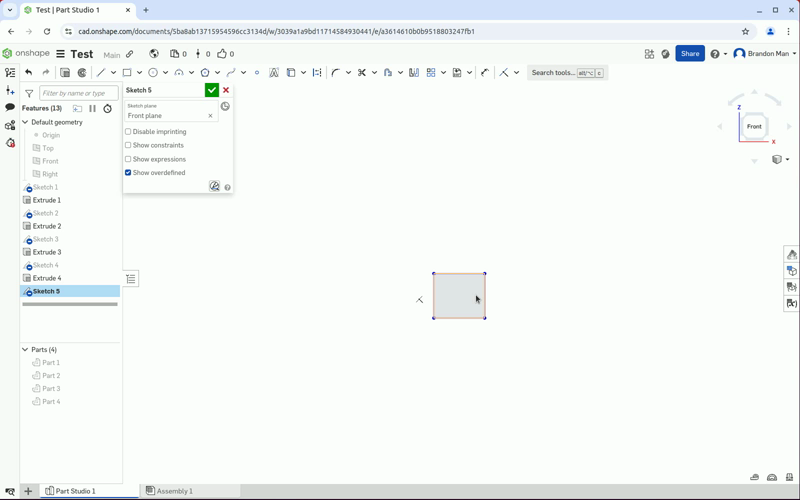
scroll(6)
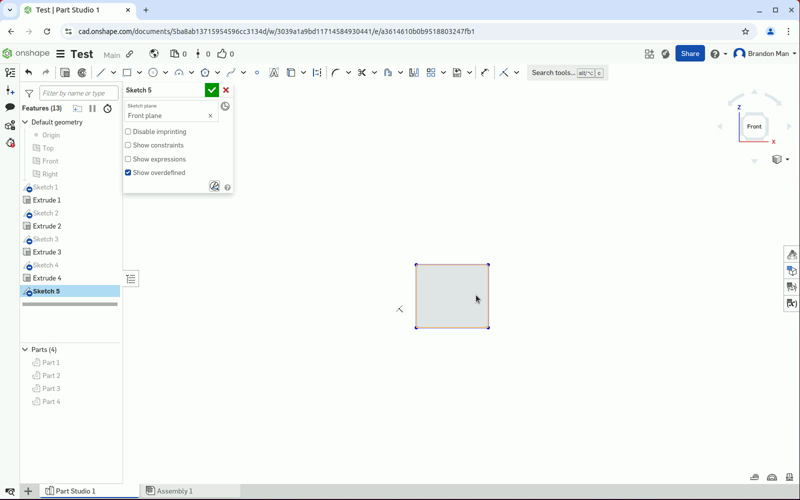
scroll(6)
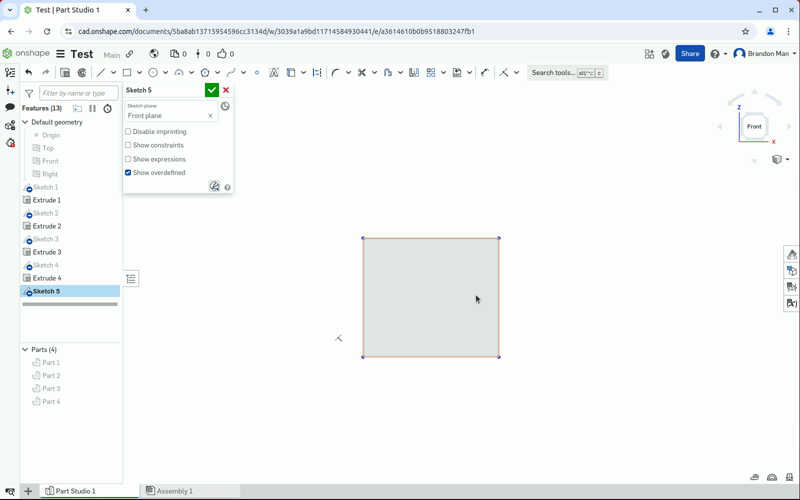
click(476, 294)
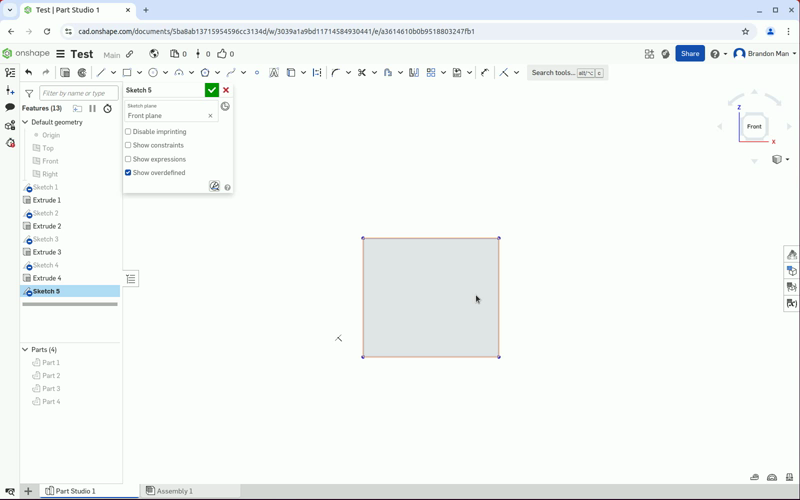
scroll(-6)
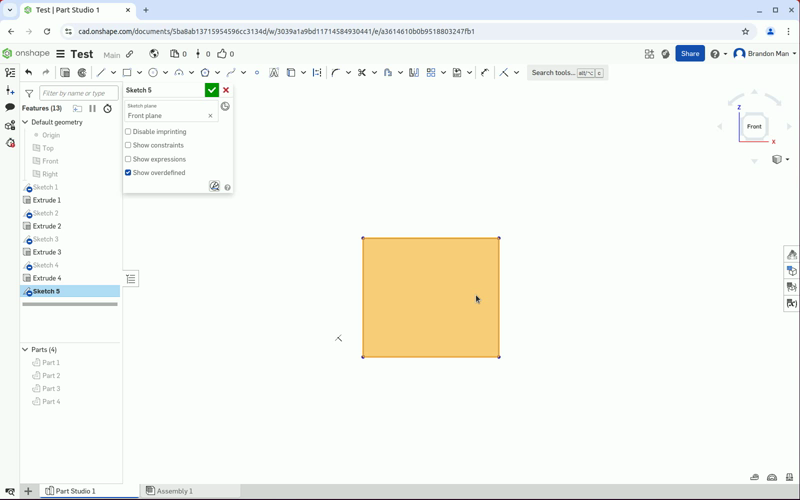
scroll(-6)
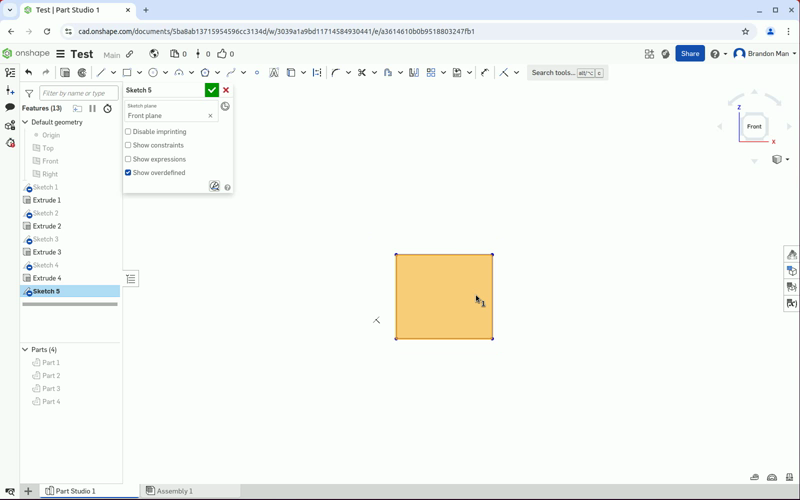
scroll(-6)
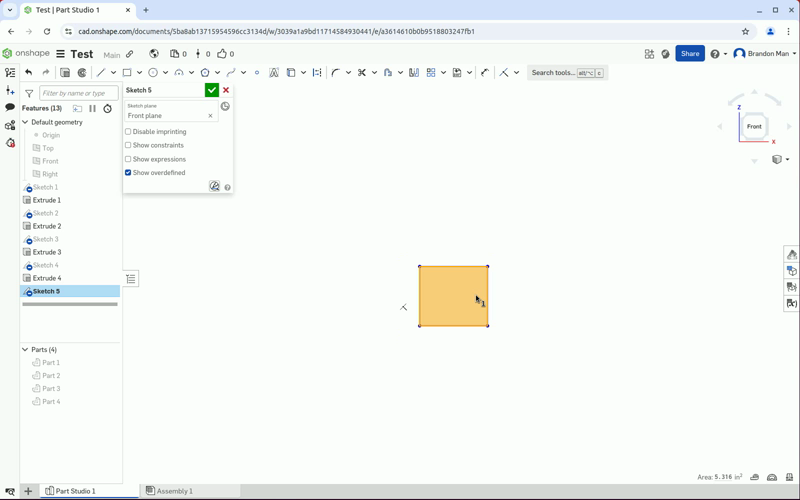
scroll(-6)
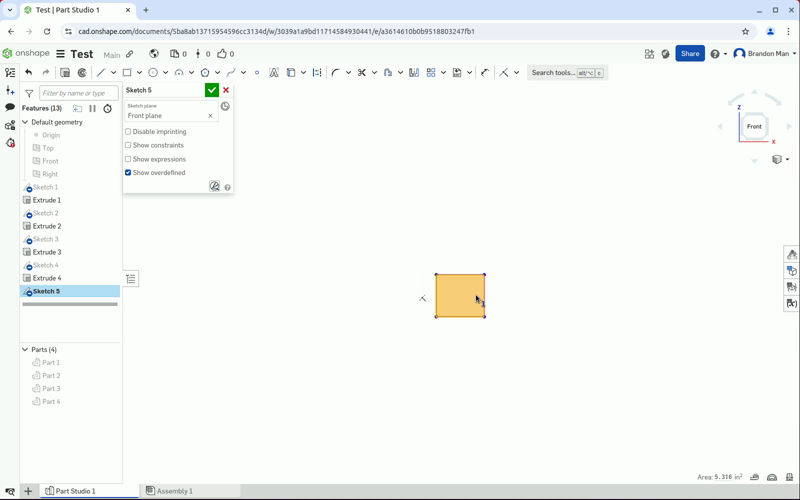
scroll(-6)
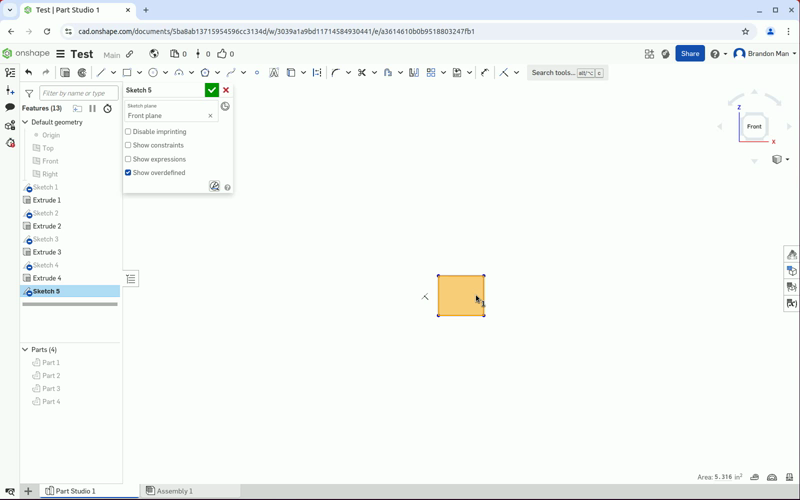
scroll(-6)
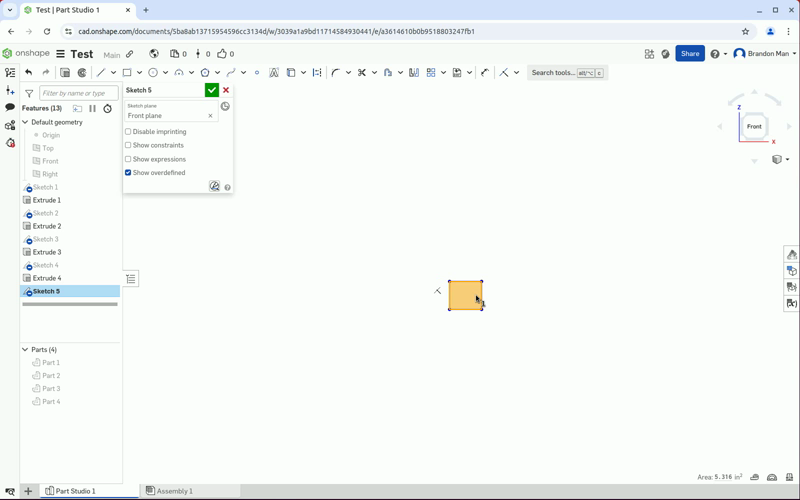
scroll(-6)
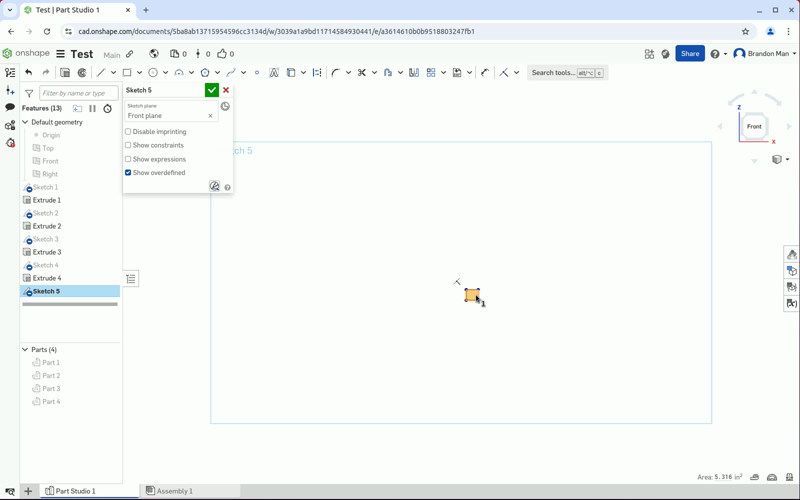
mouse_move(73, 352)
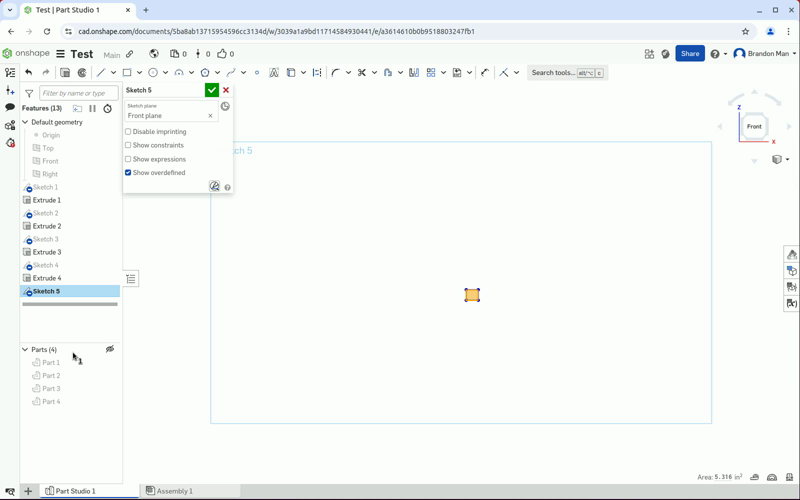
key(shift+y)
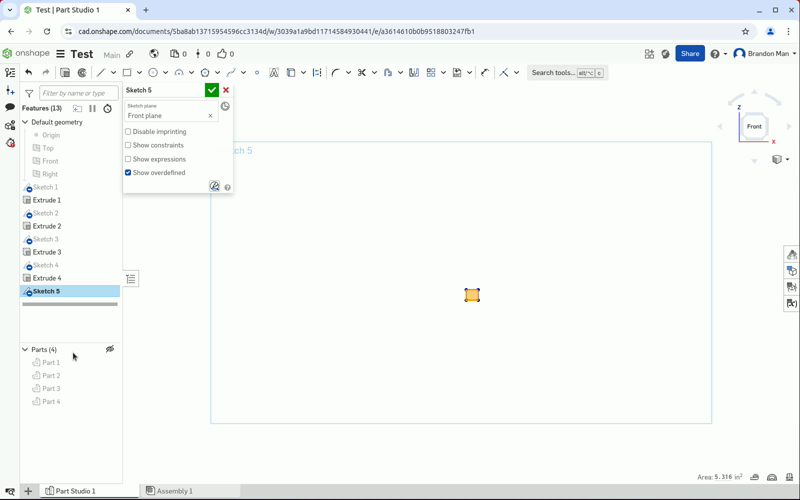
key(shift+e)
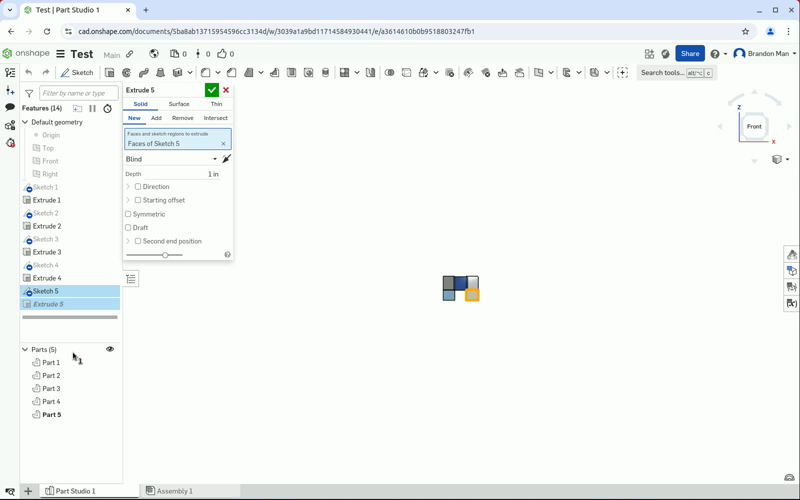
mouse_move(143, 106)
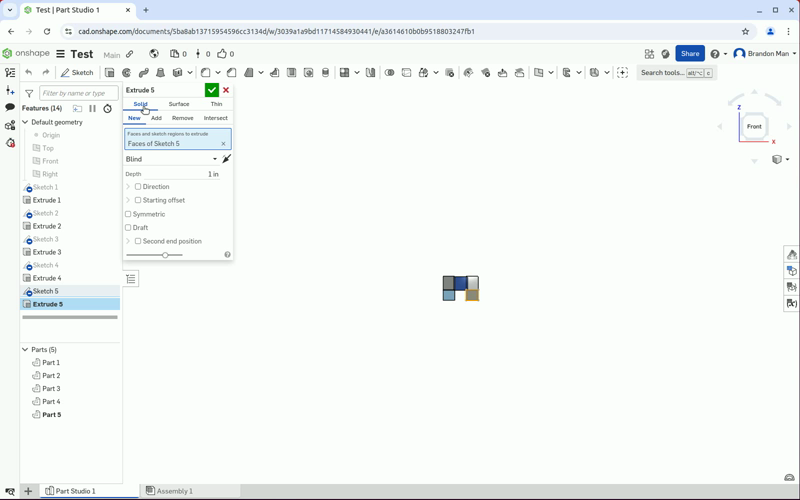
click(143, 106)
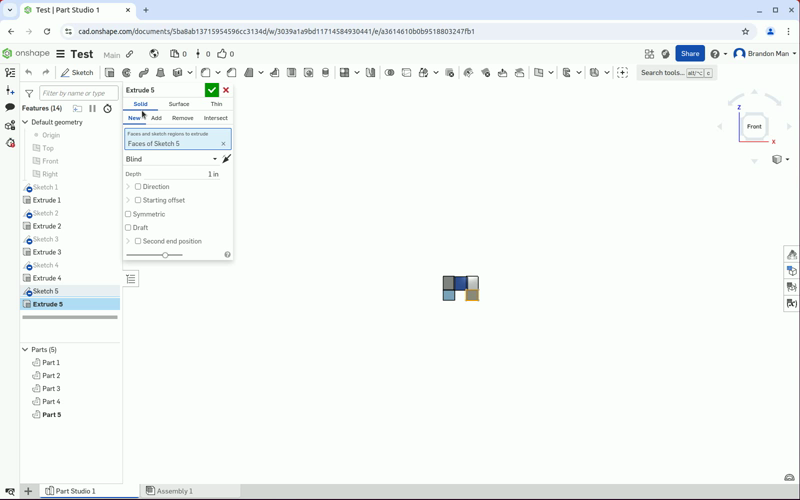
mouse_move(137, 120)
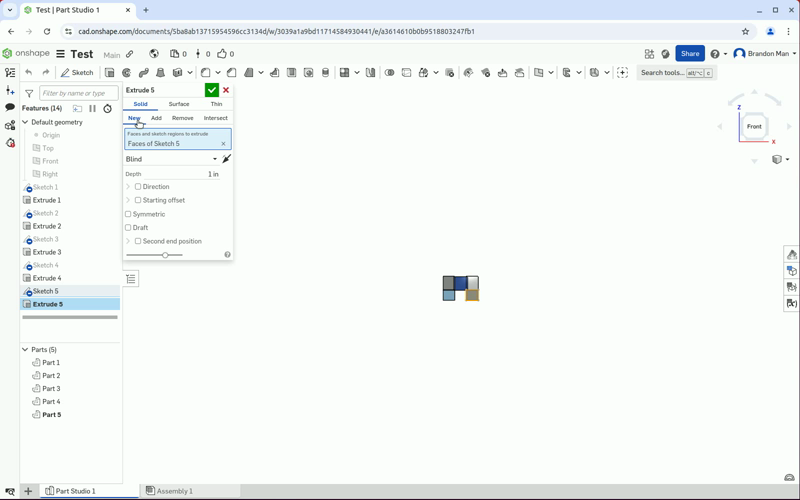
click(137, 120)
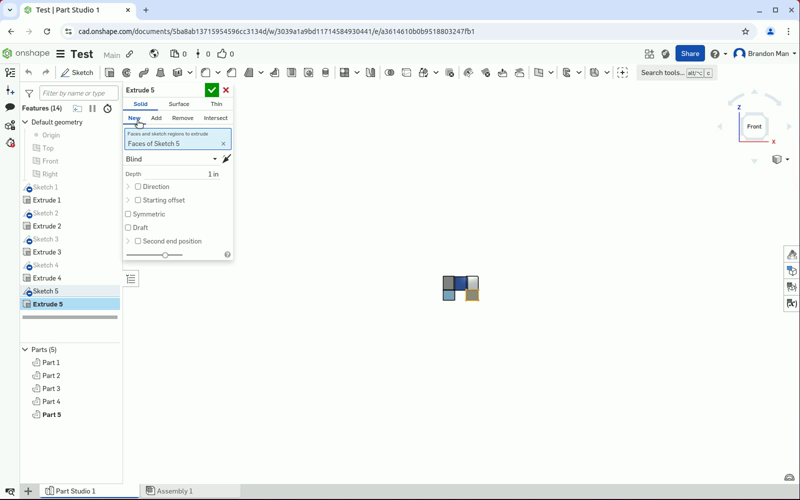
key(tab, 4)
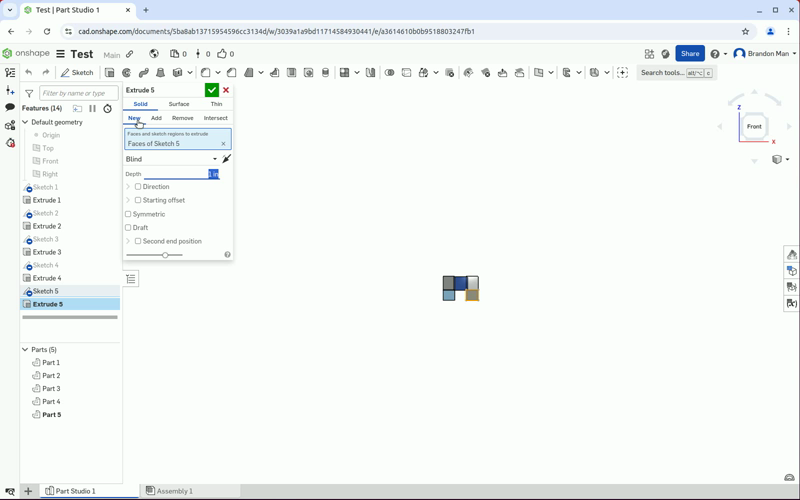
text(23.108)
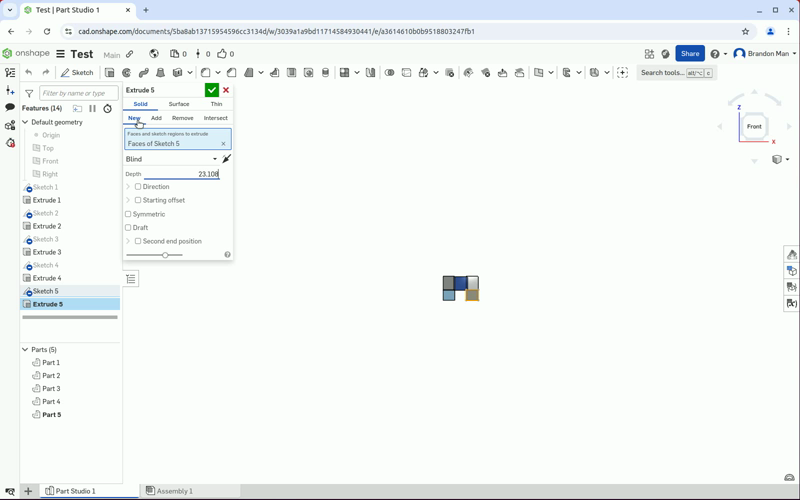
key(enter)
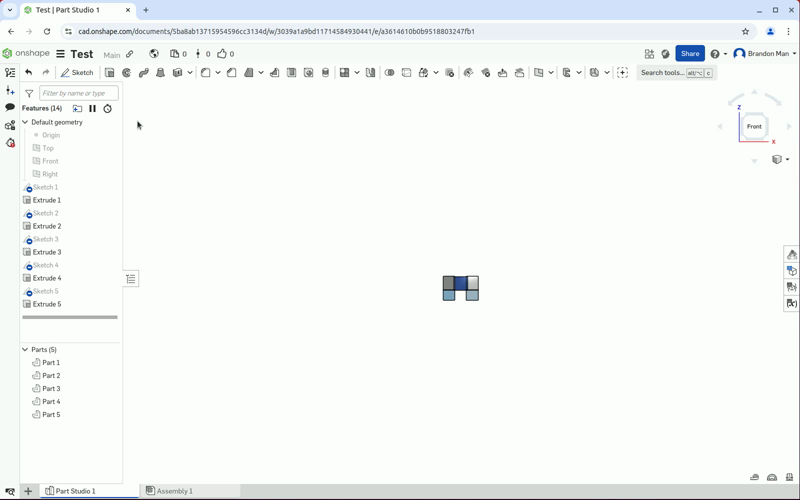
key(shift+h)
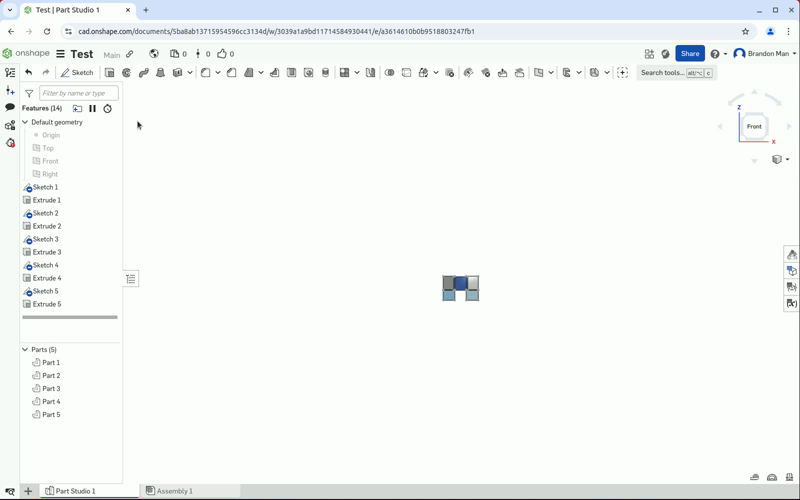
key(shift+h)
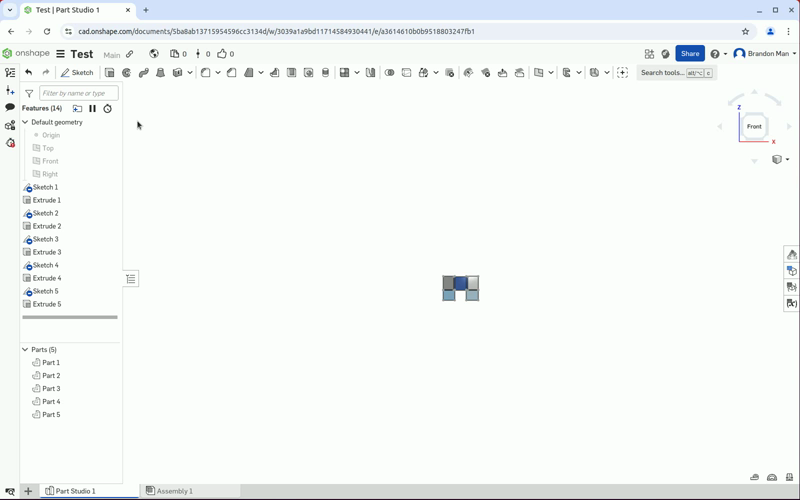
key(shift+7)
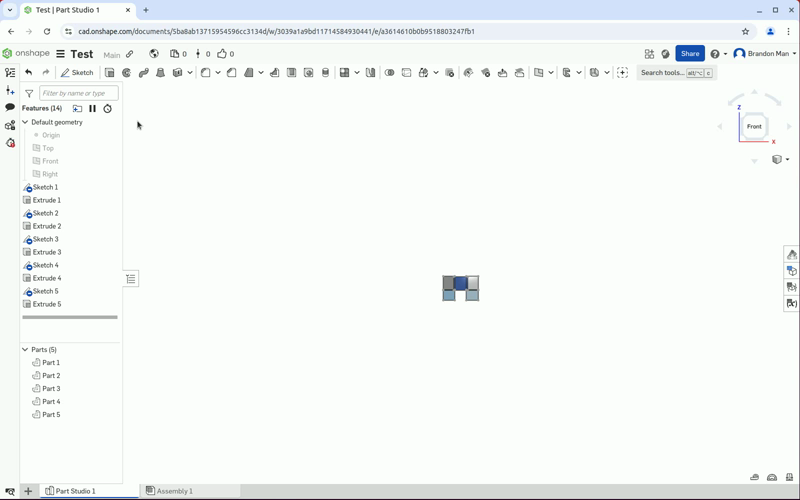
key(left, 2)
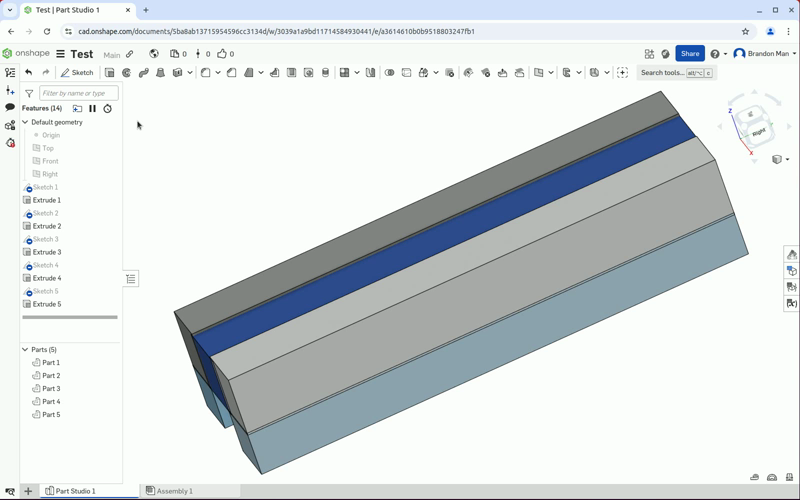
key(down, 2)
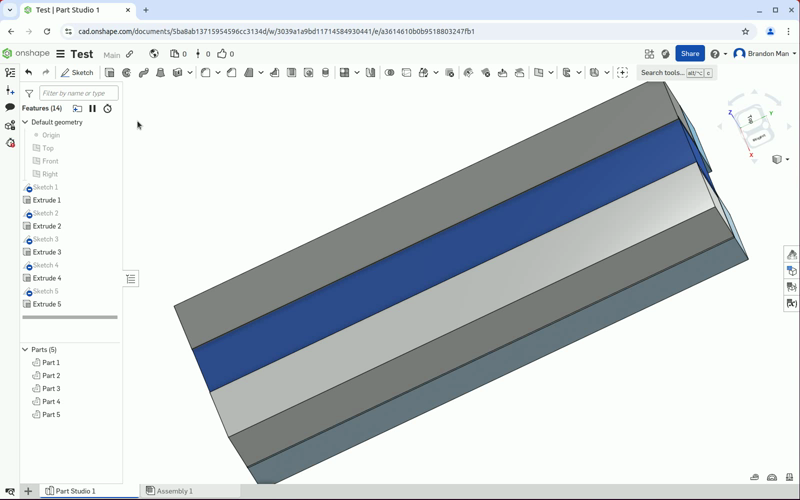
key(up, 2)
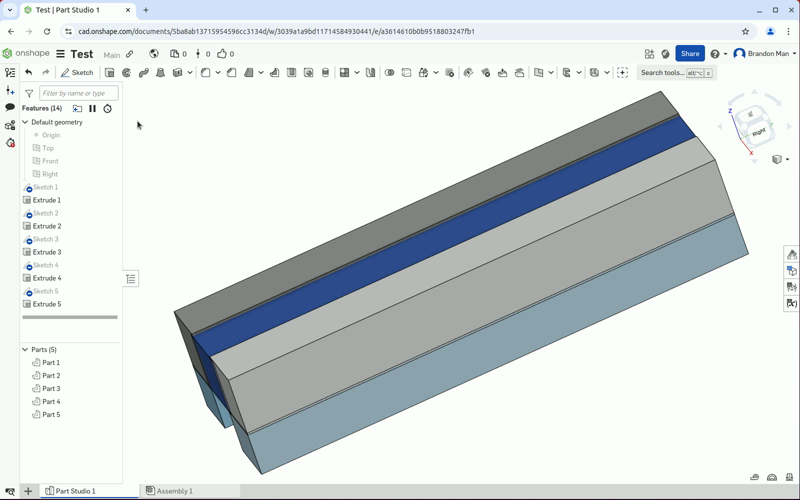
key(right, 2)
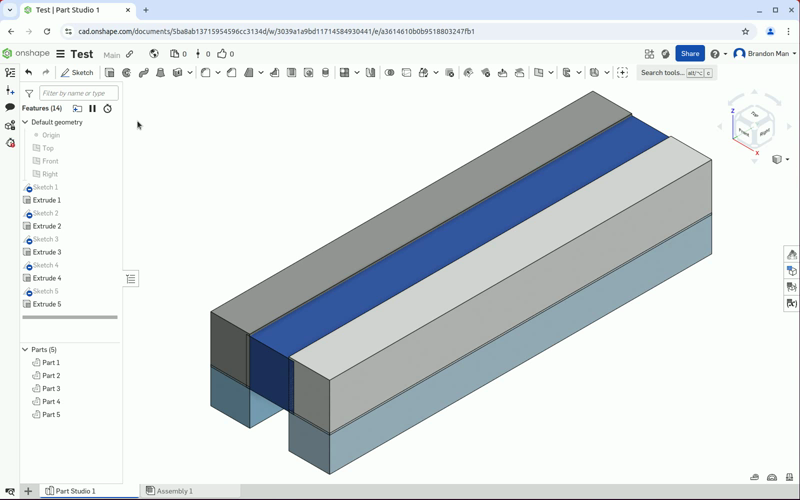
mouse_move(73, 189)
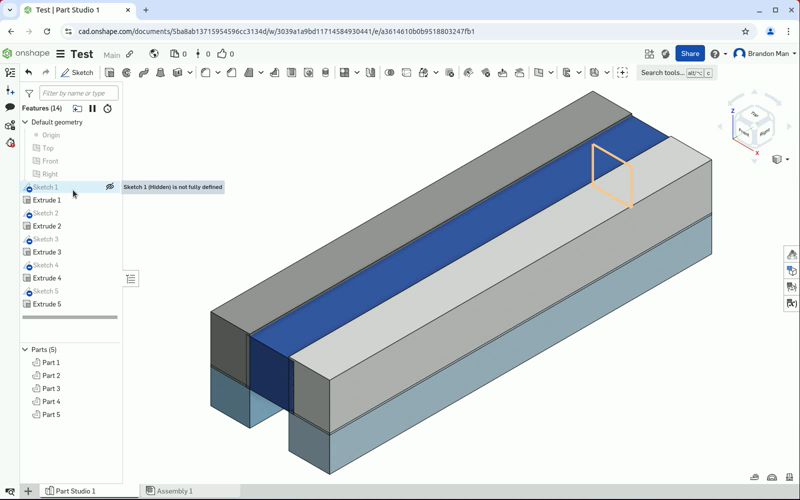
click(73, 189)